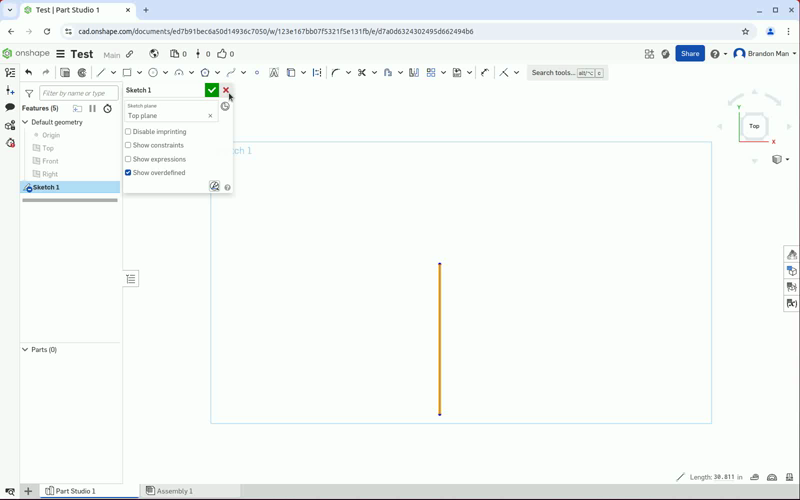
key(shift+h)
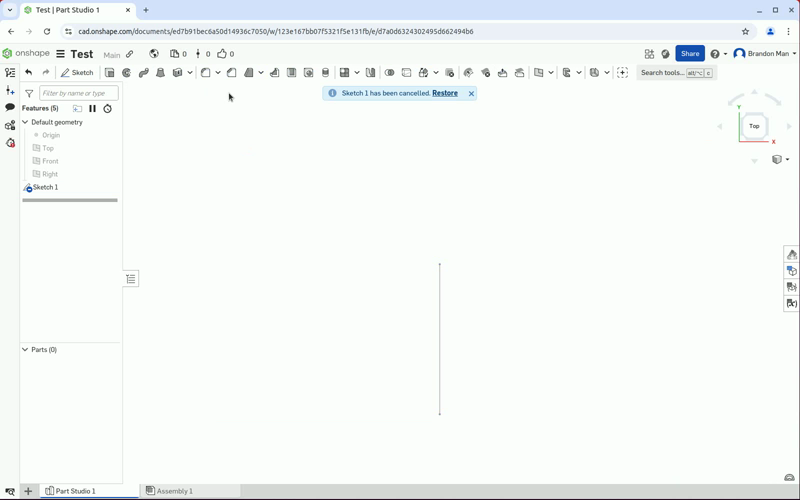
key(shift+s)
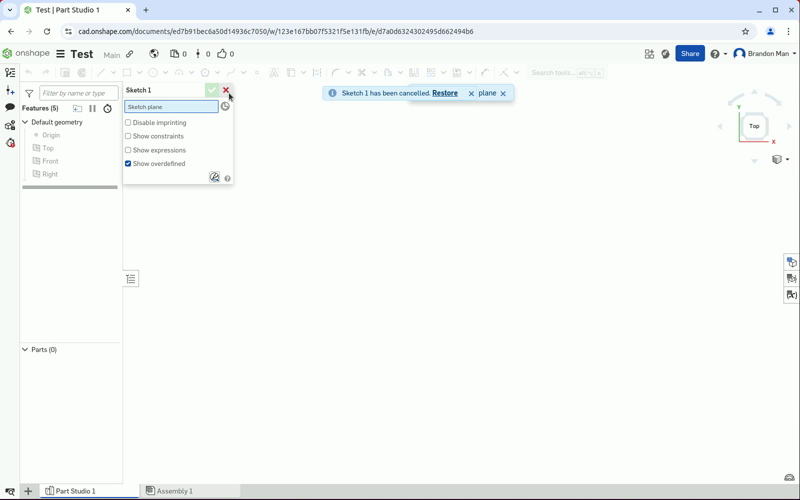
mouse_move(73, 150)
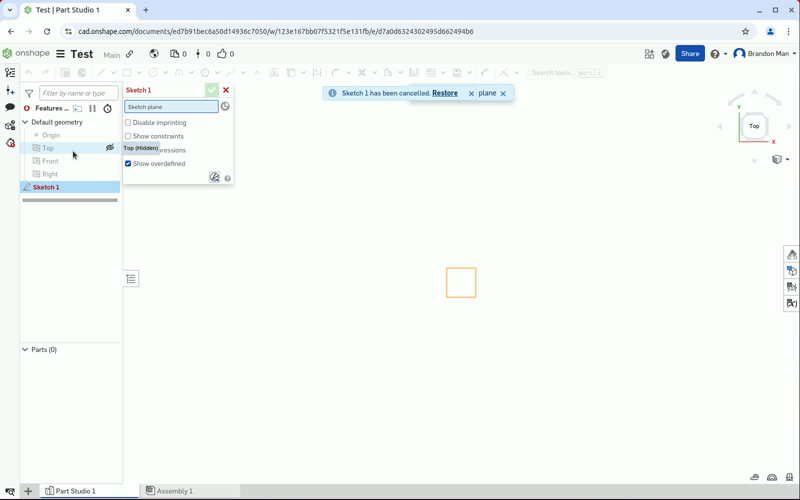
click(73, 150)
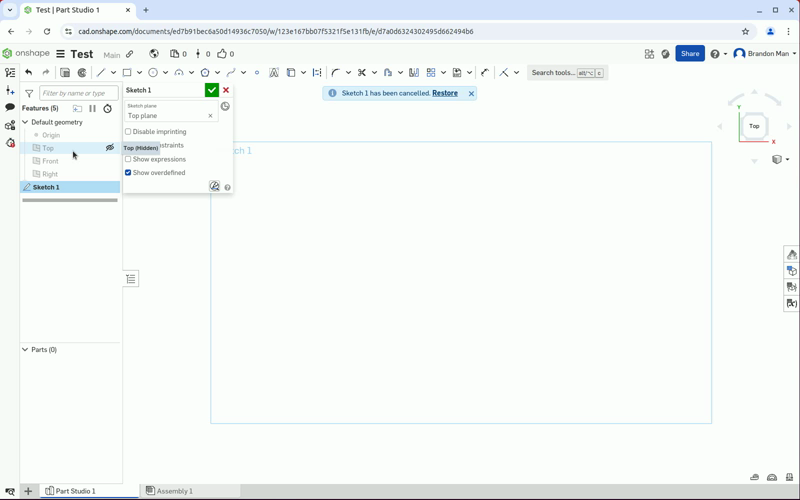
mouse_move(73, 352)
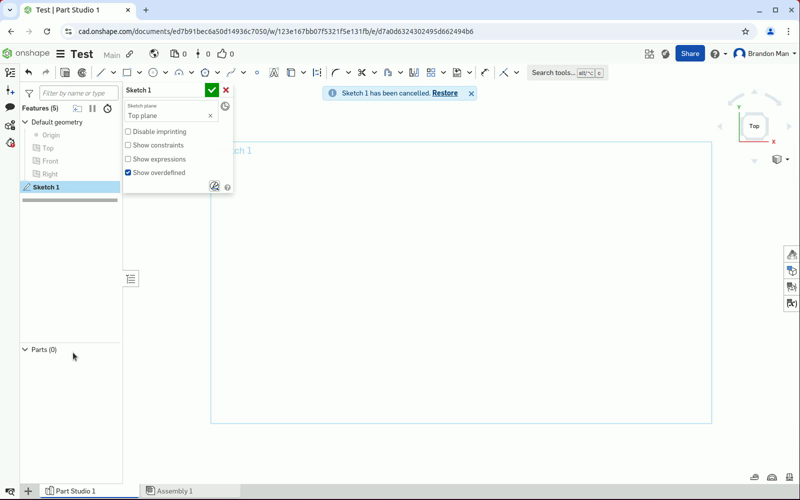
key(y)
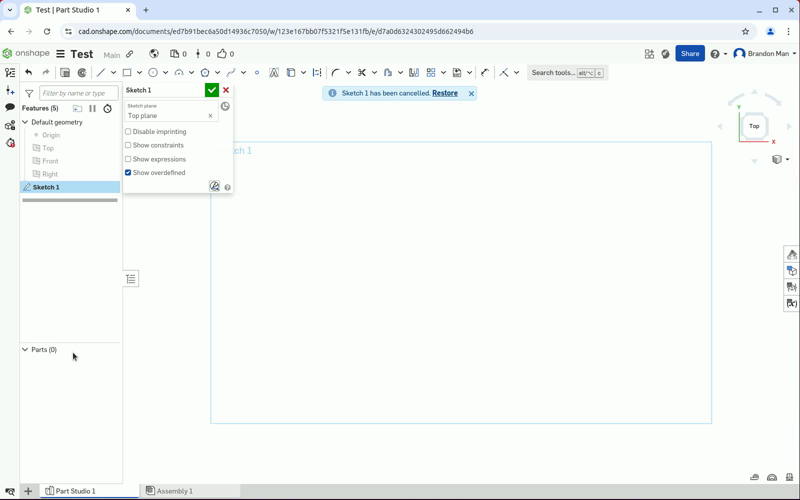
key(l)
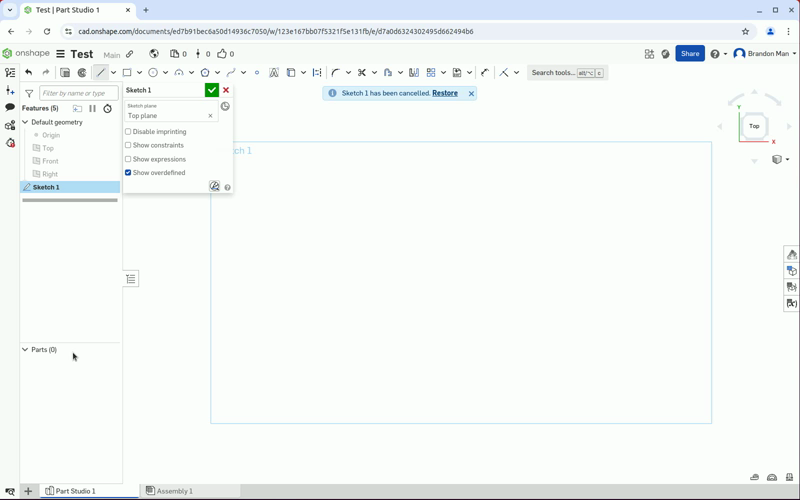
key_down(shift)
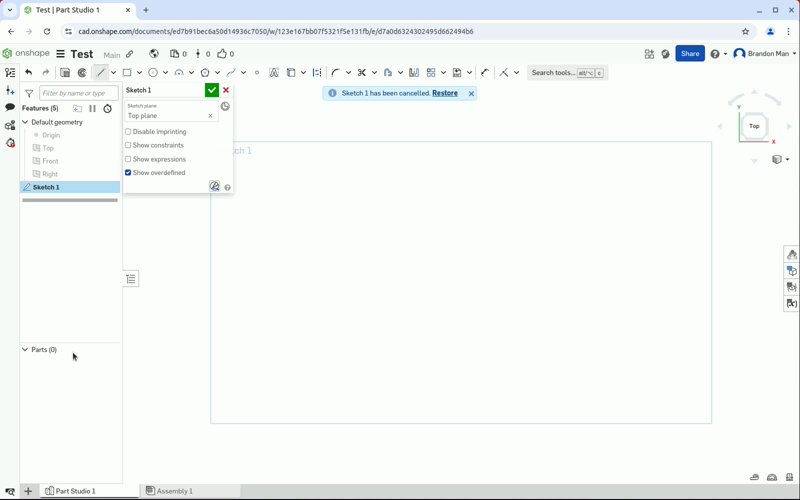
mouse_move(481, 282)
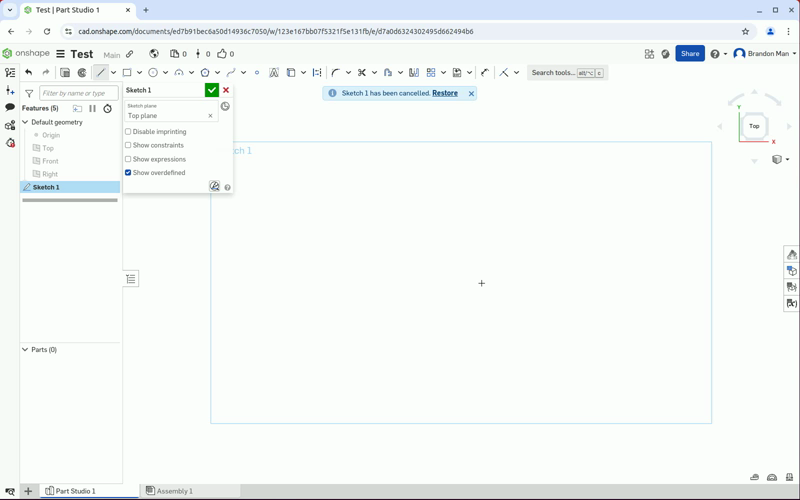
click(481, 282)
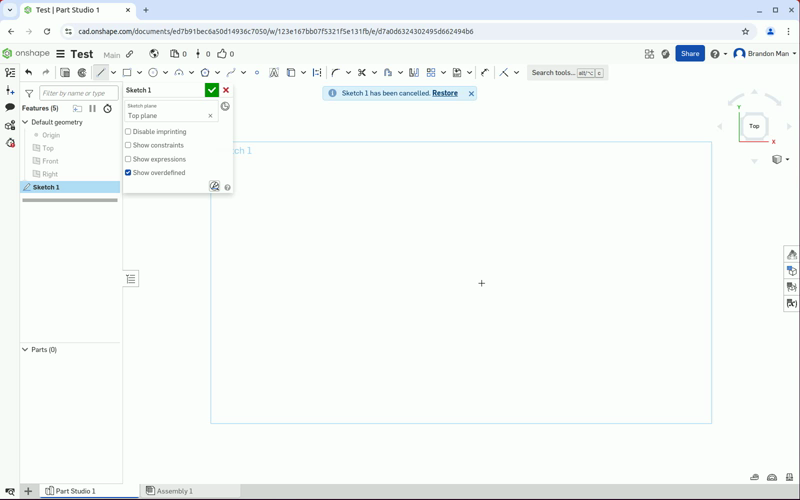
key_up(shift)
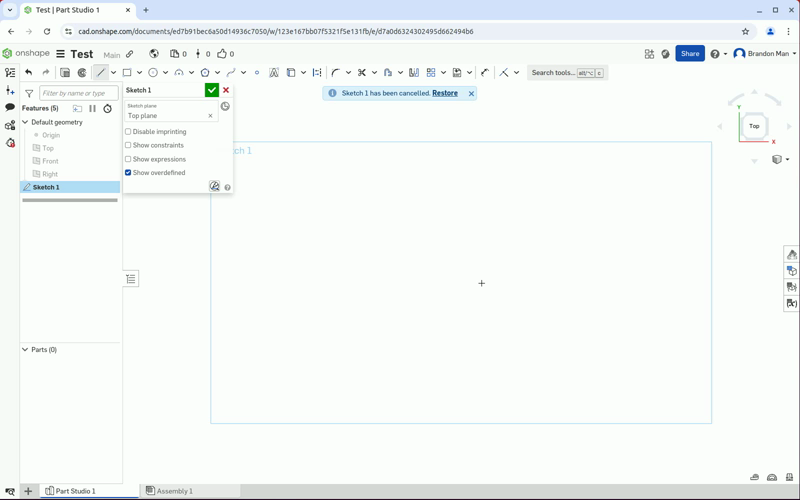
key_down(shift)
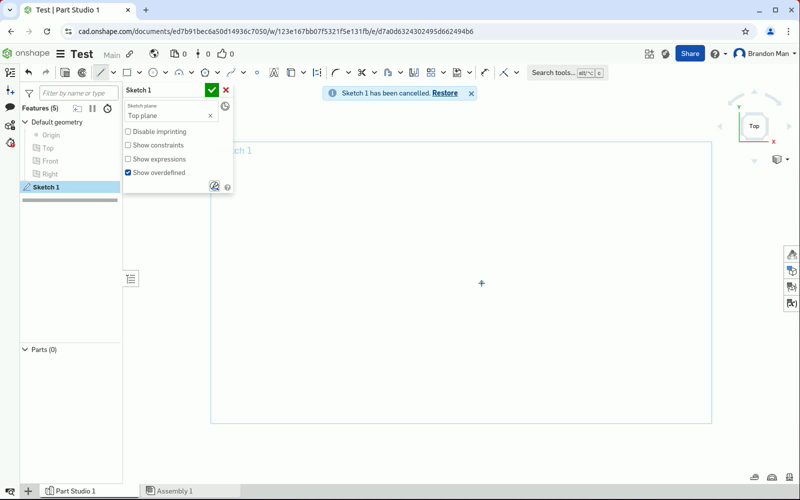
mouse_move(511, 282)
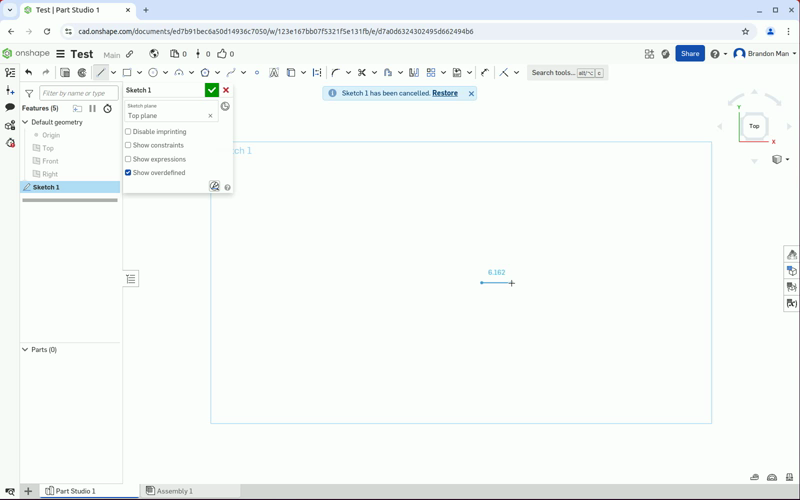
mouse_move(540, 282)
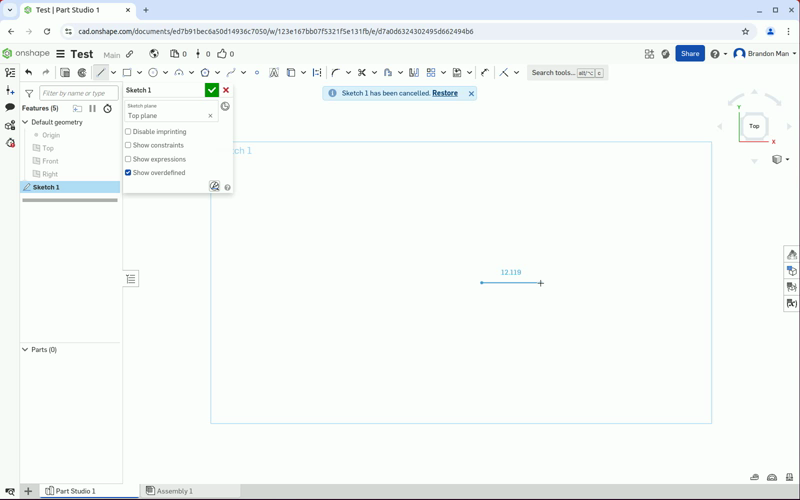
click(540, 282)
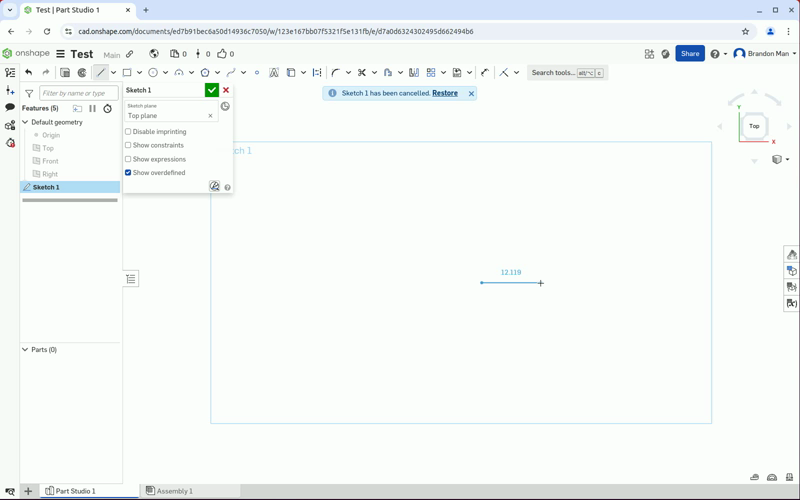
key_up(shift)
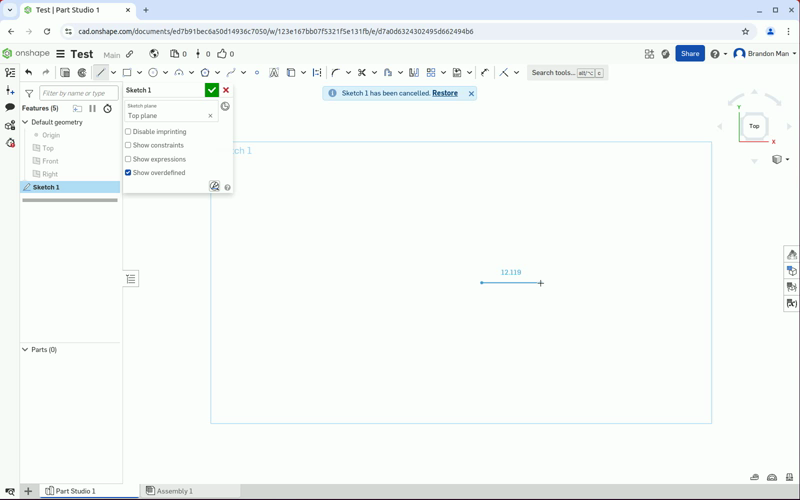
key_down(shift)
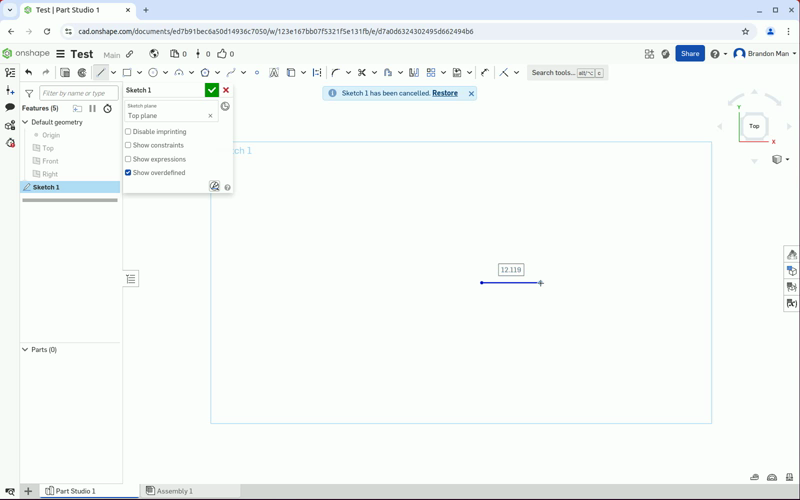
mouse_move(570, 282)
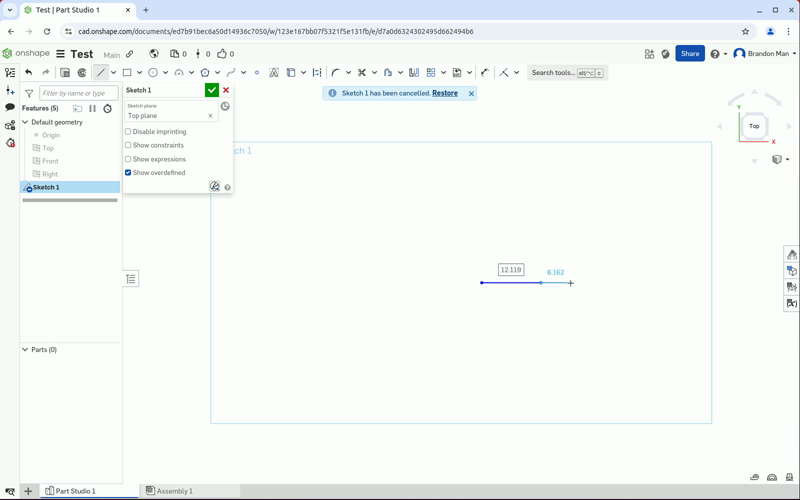
mouse_move(540, 261)
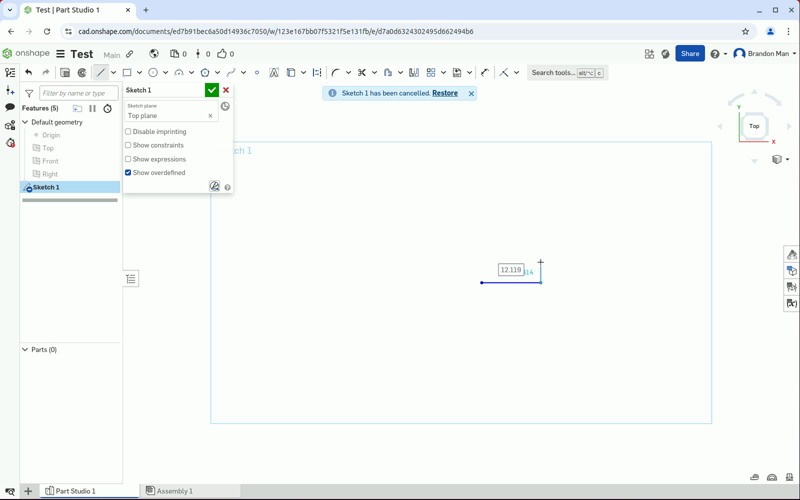
click(540, 261)
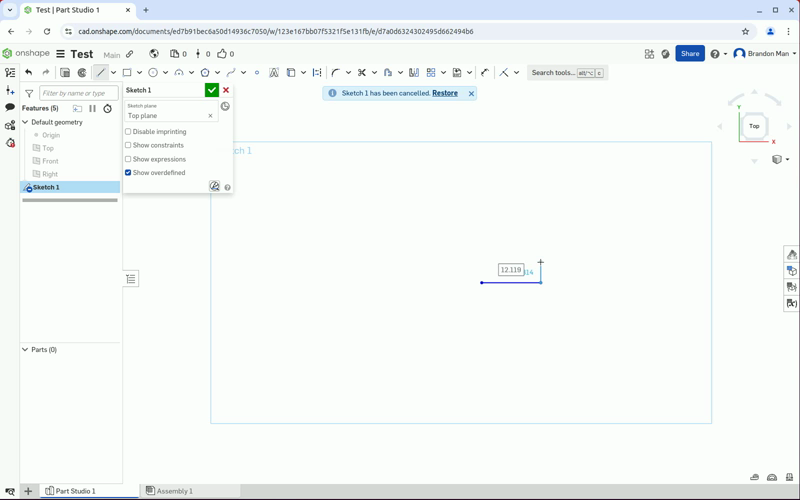
key_up(shift)
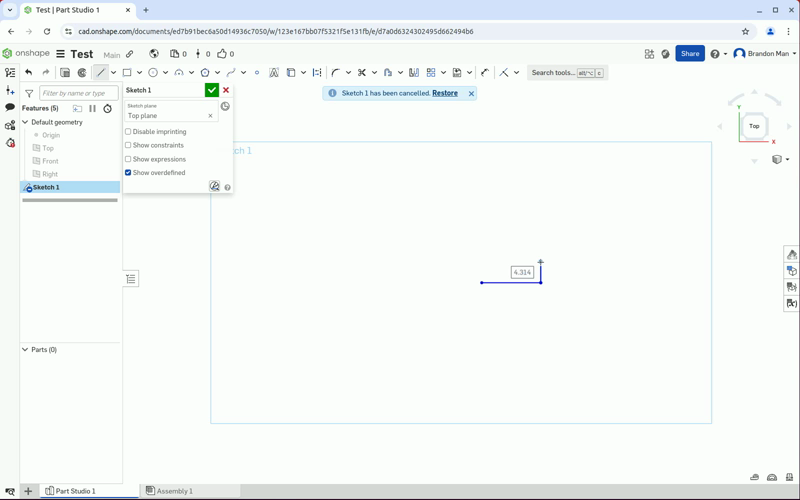
key_down(shift)
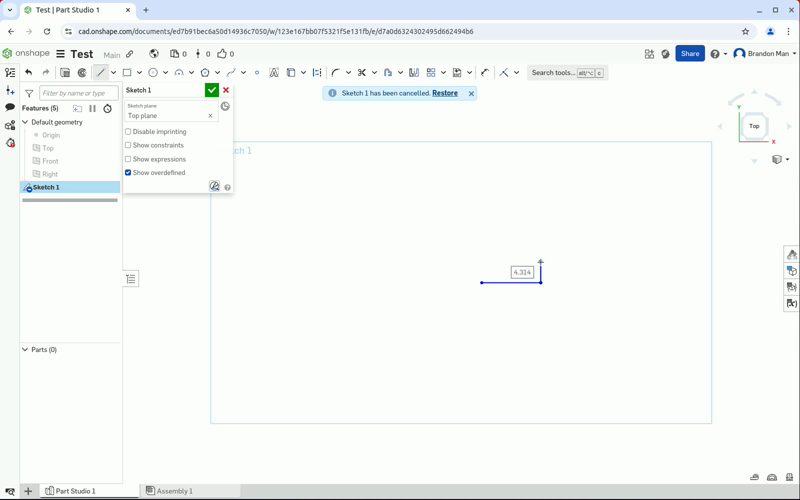
mouse_move(570, 261)
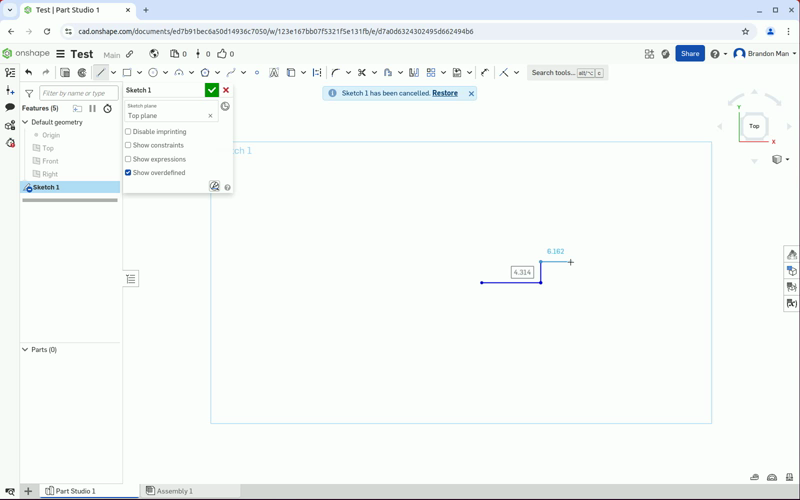
mouse_move(530, 261)
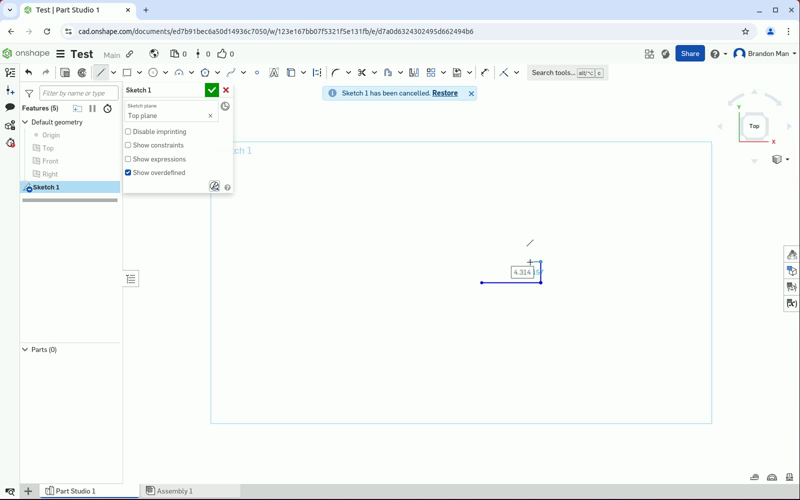
click(530, 261)
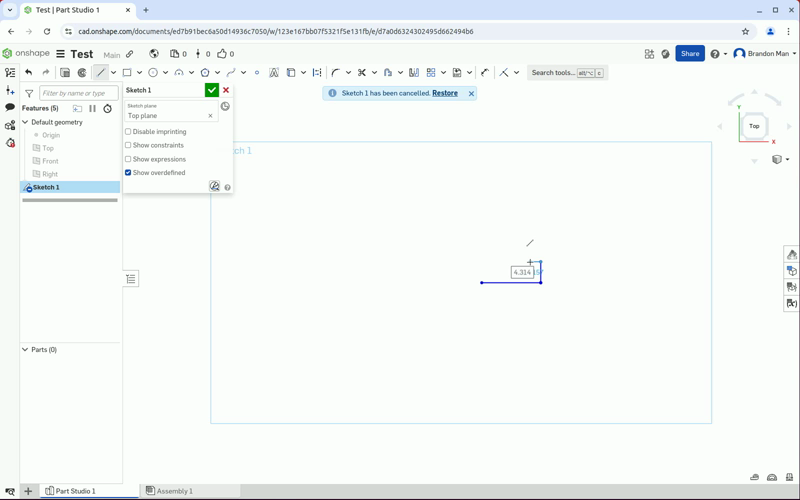
key_up(shift)
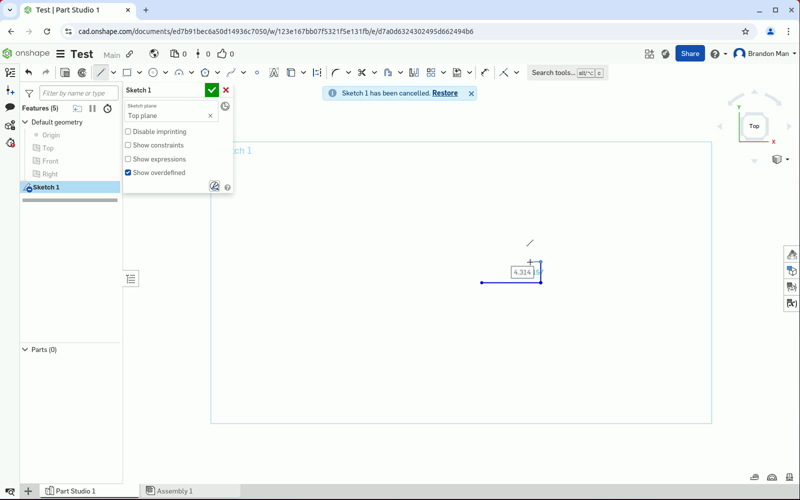
key(esc)
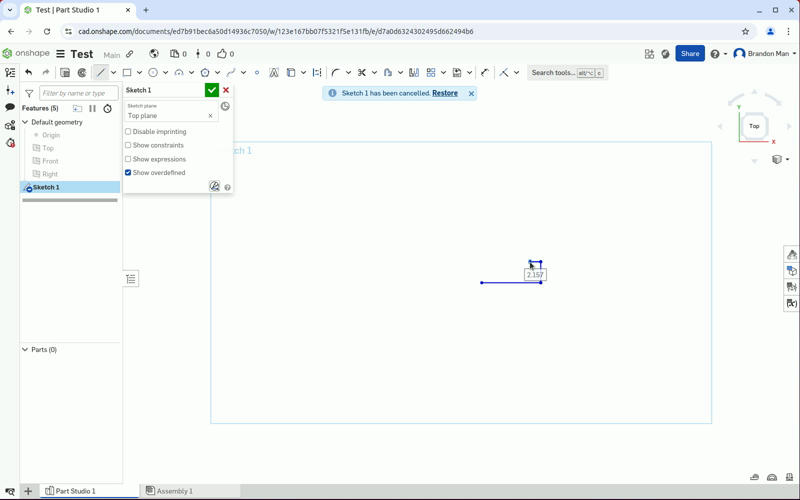
key(a)
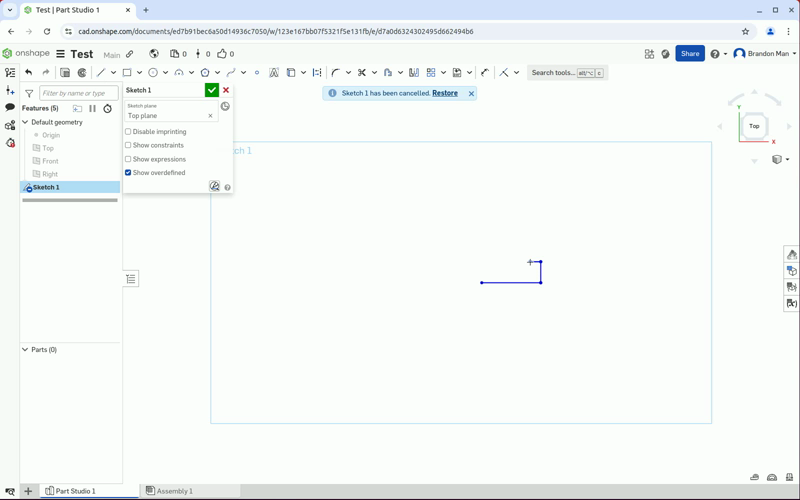
mouse_move(530, 261)
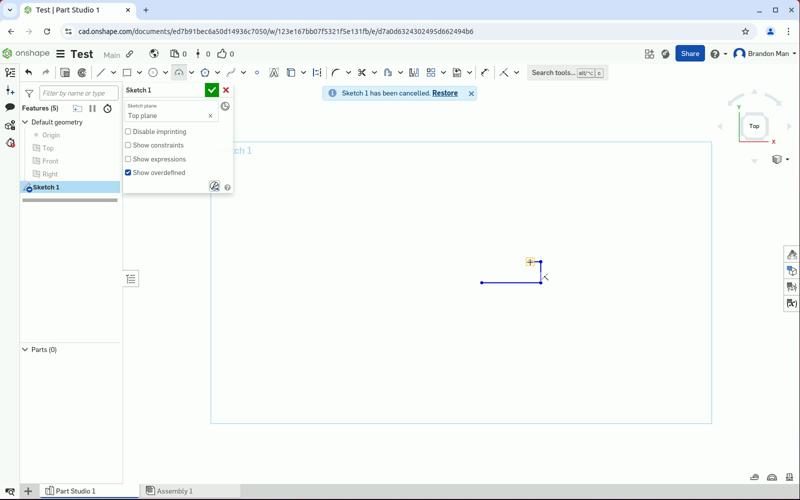
click(530, 261)
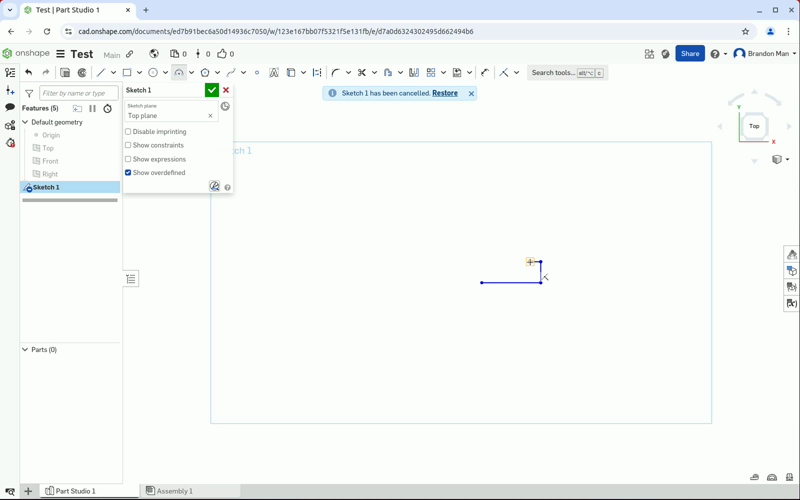
key_down(shift)
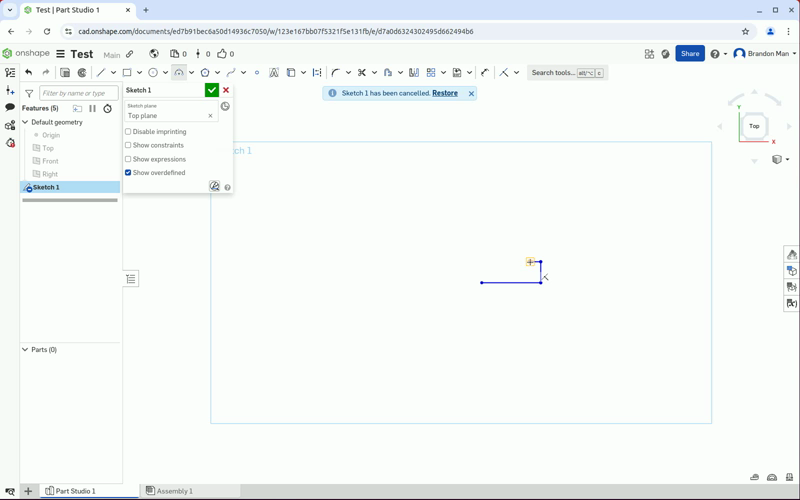
mouse_move(527, 254)
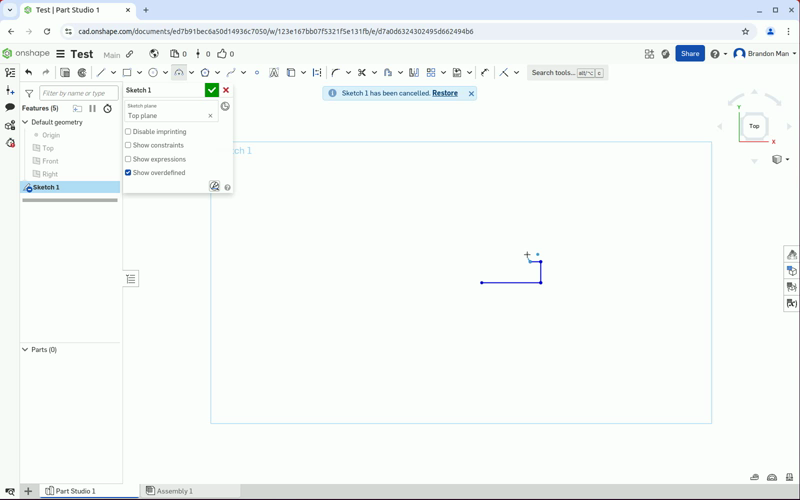
click(527, 254)
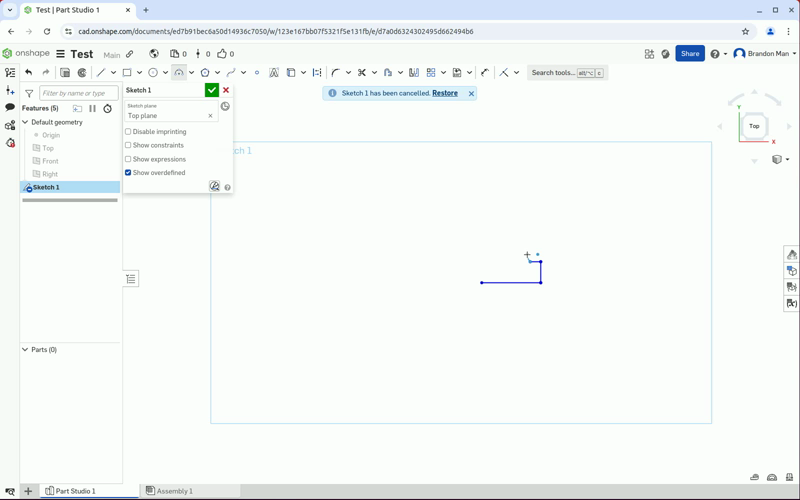
mouse_move(526, 258)
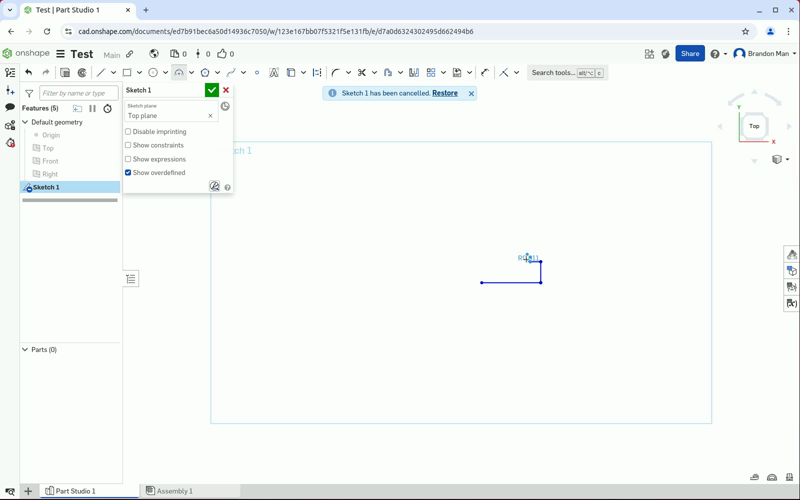
click(526, 258)
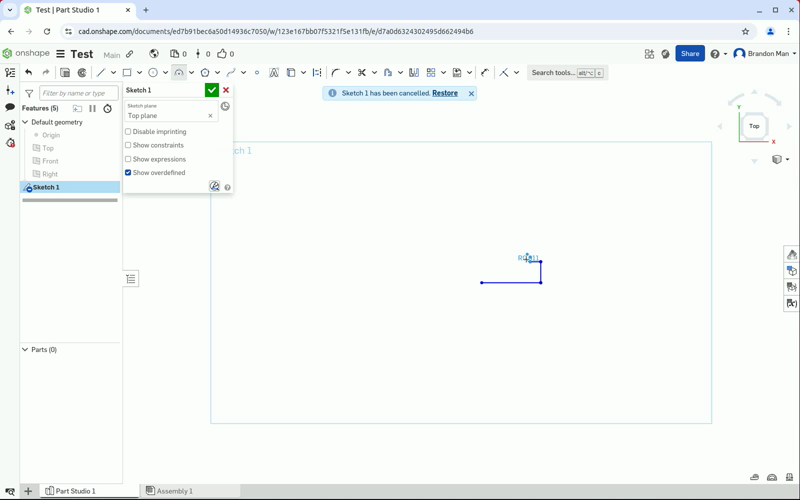
key_up(shift)
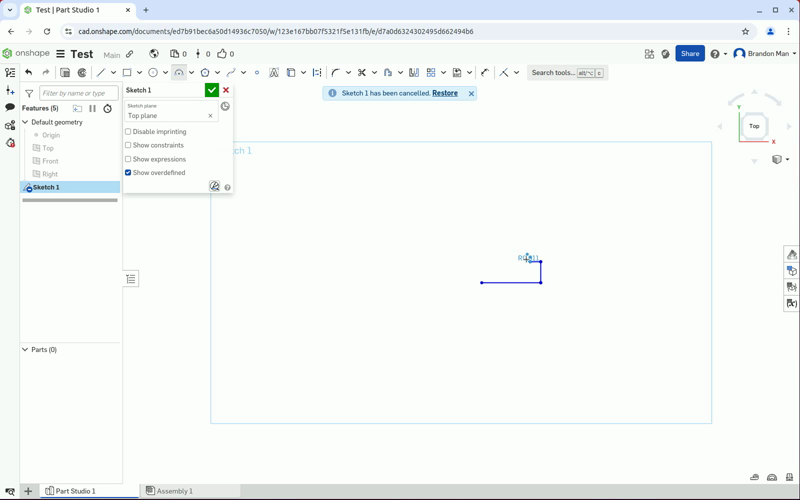
mouse_move(527, 254)
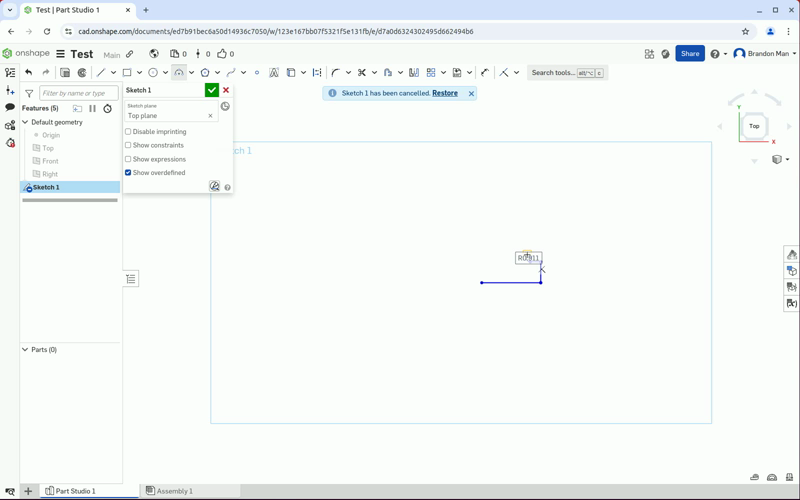
scroll(6)
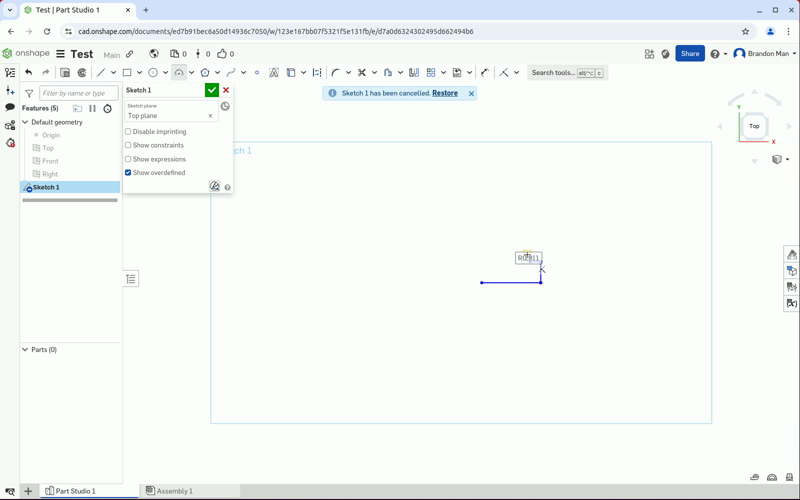
scroll(6)
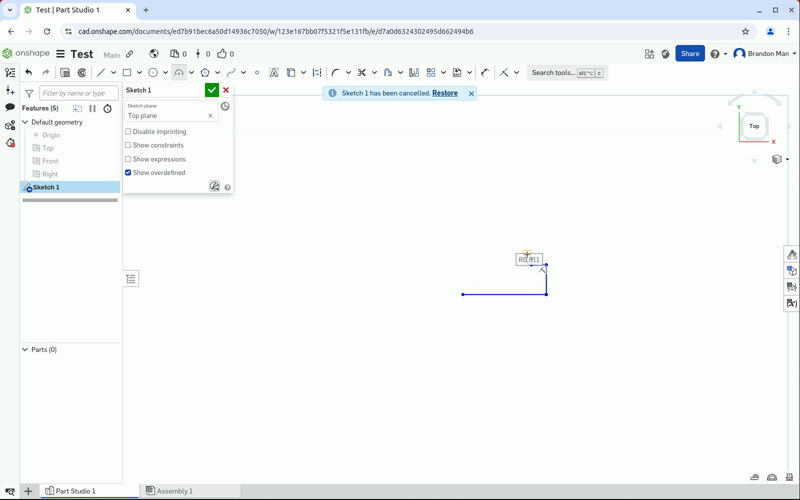
scroll(6)
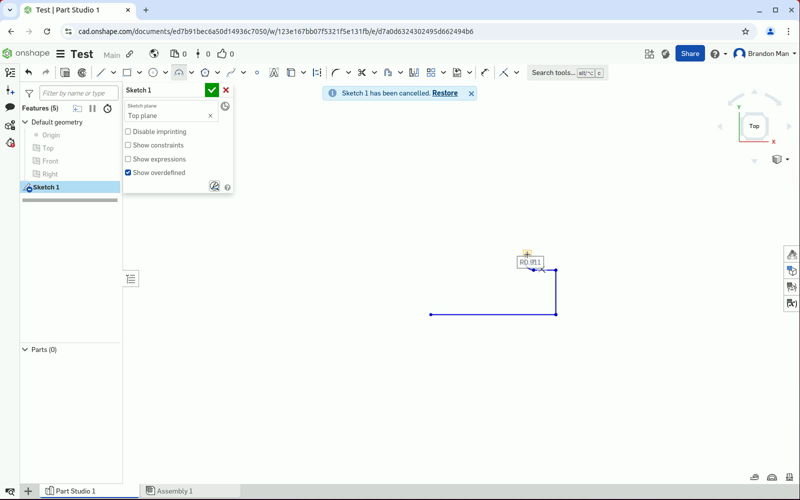
scroll(6)
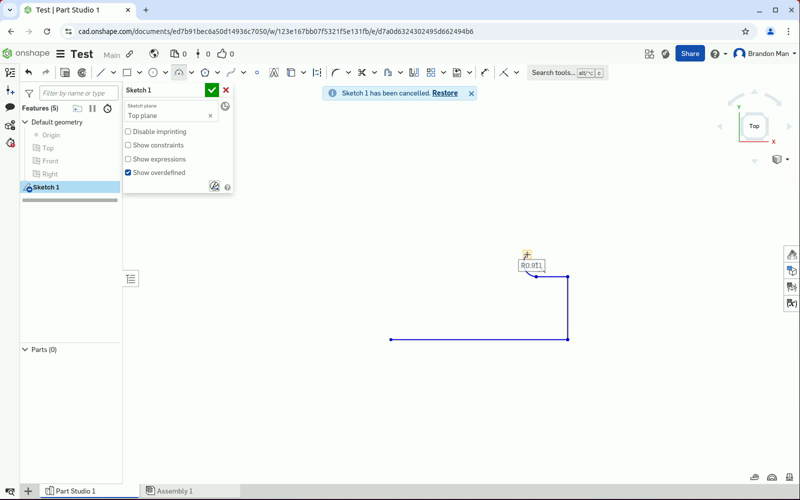
scroll(6)
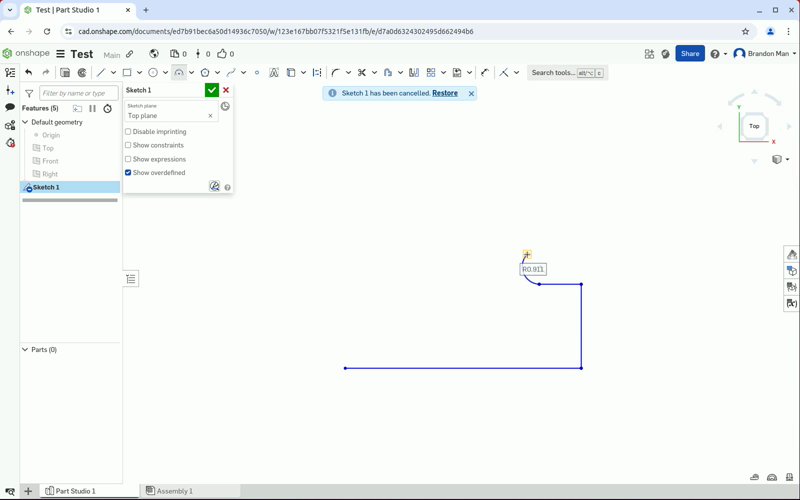
scroll(6)
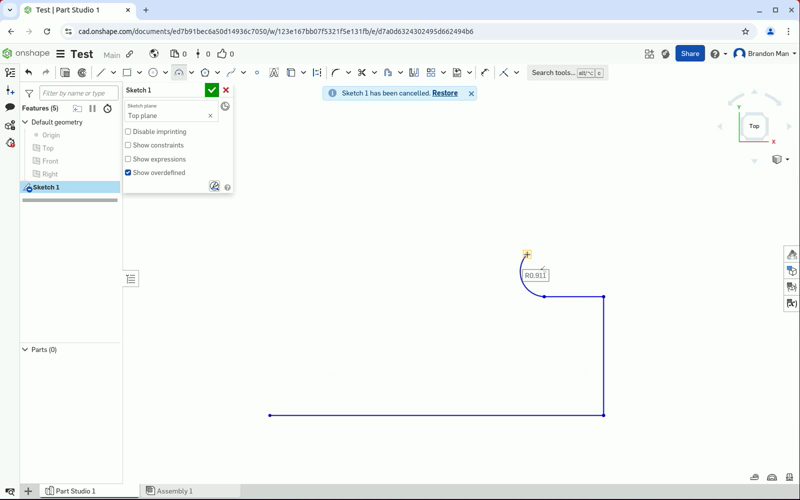
scroll(6)
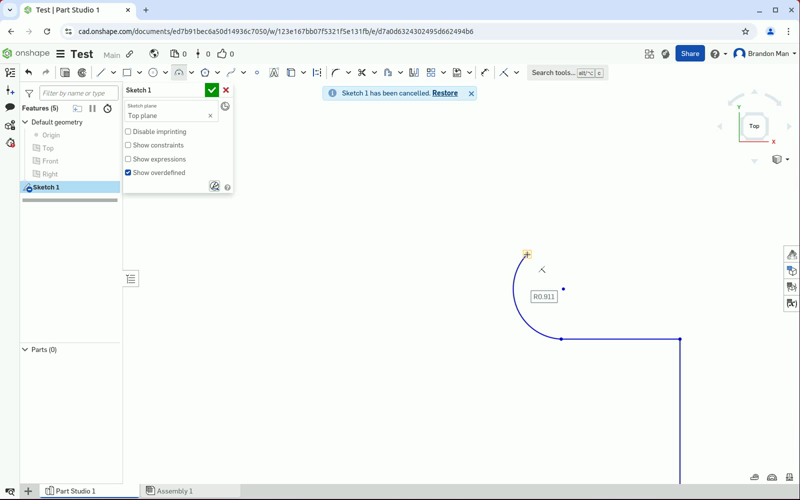
click(527, 254)
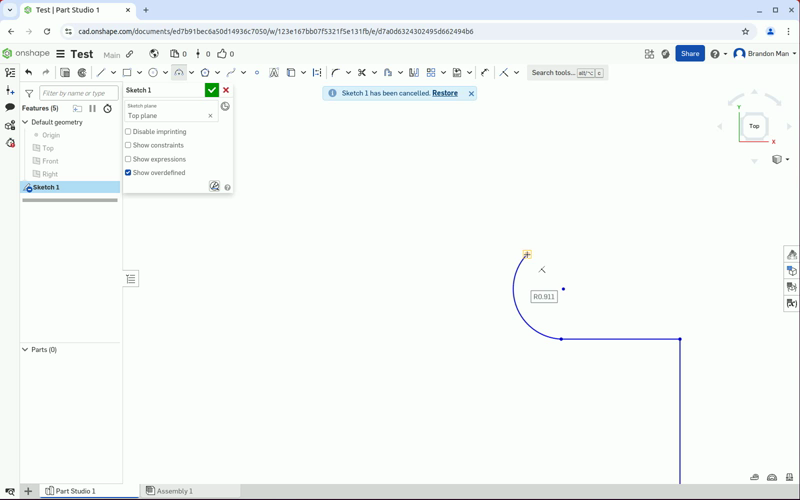
scroll(-6)
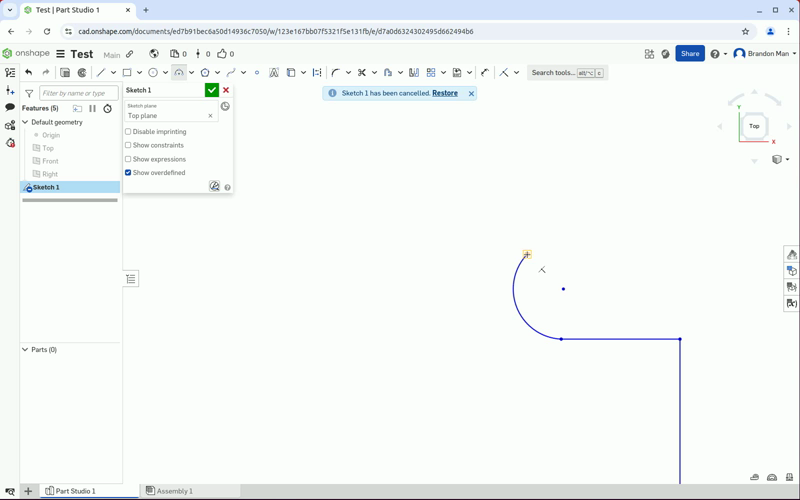
scroll(-6)
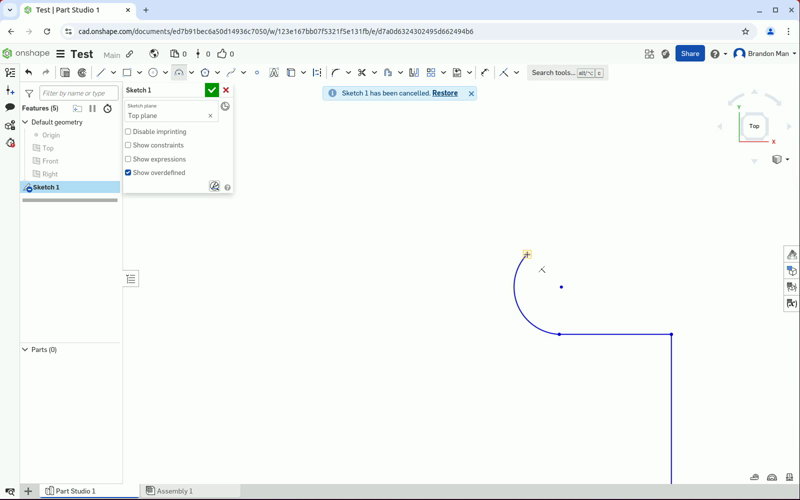
scroll(-6)
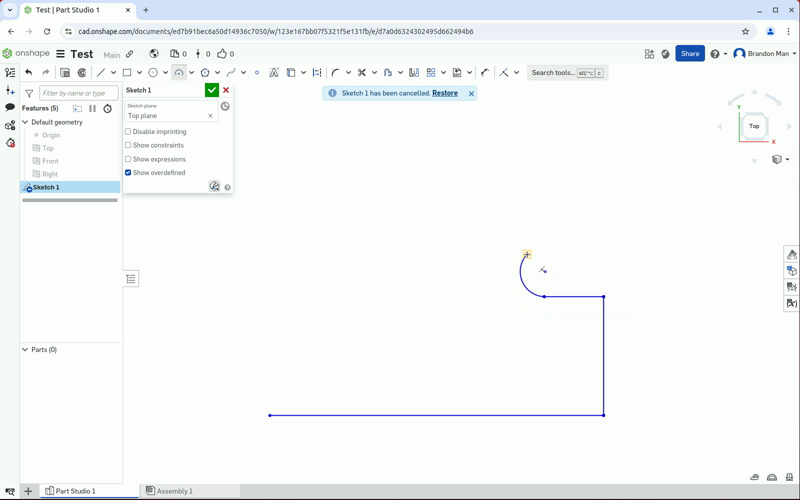
scroll(-6)
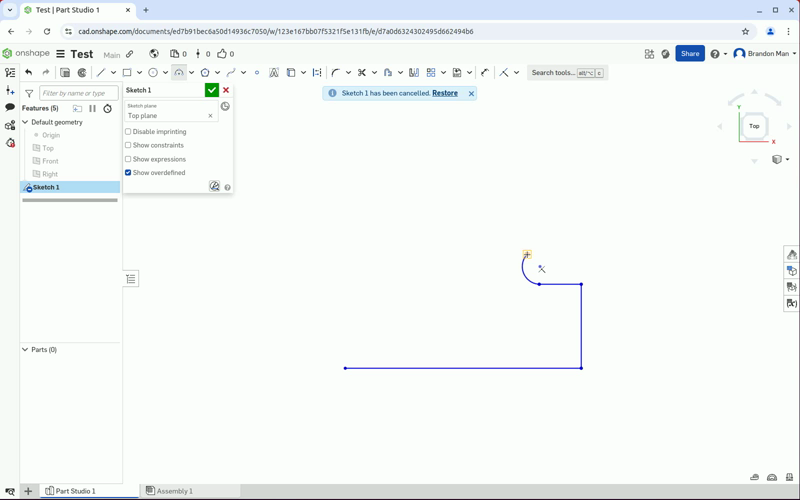
scroll(-6)
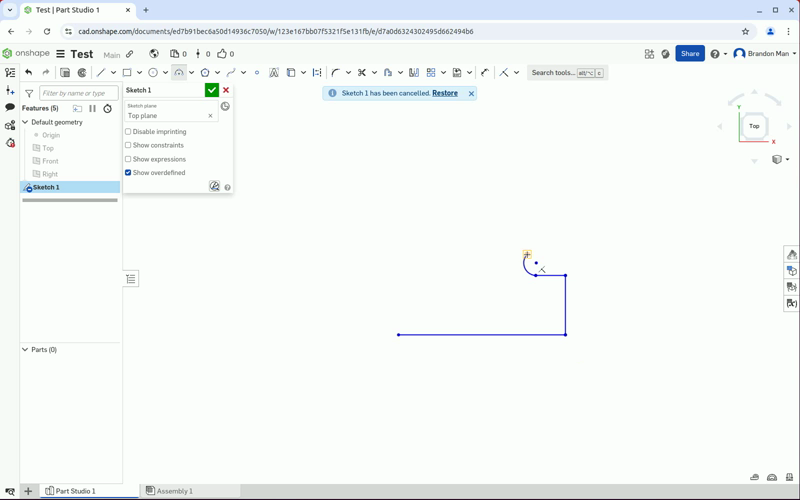
scroll(-6)
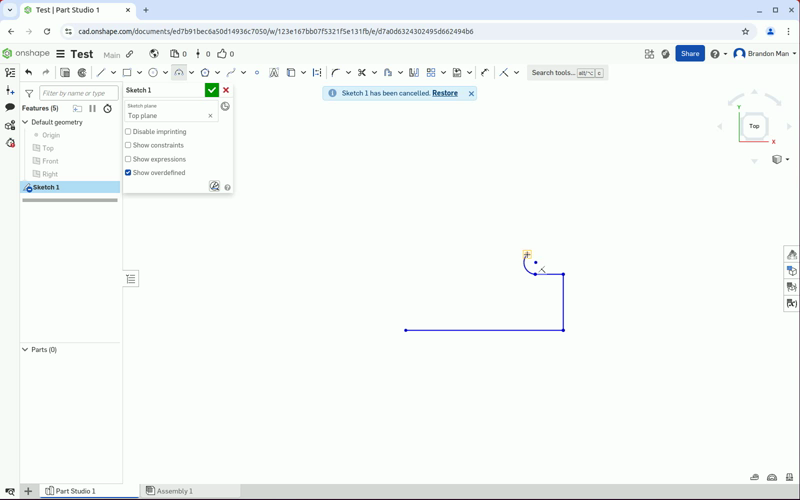
scroll(-6)
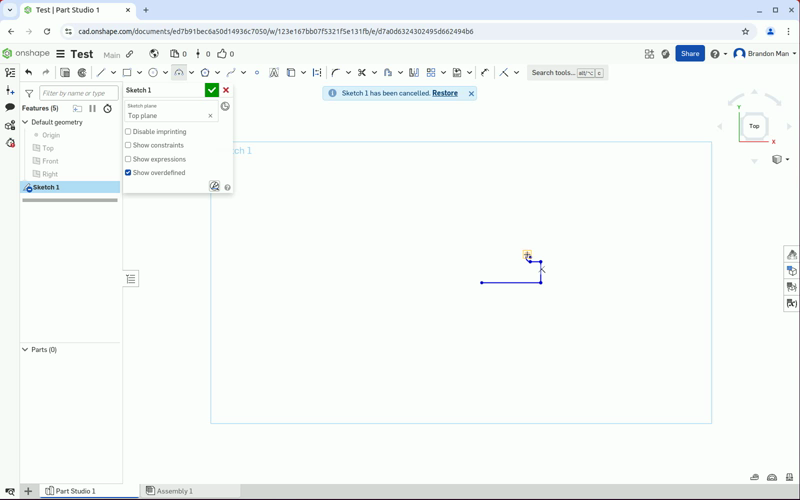
key_down(shift)
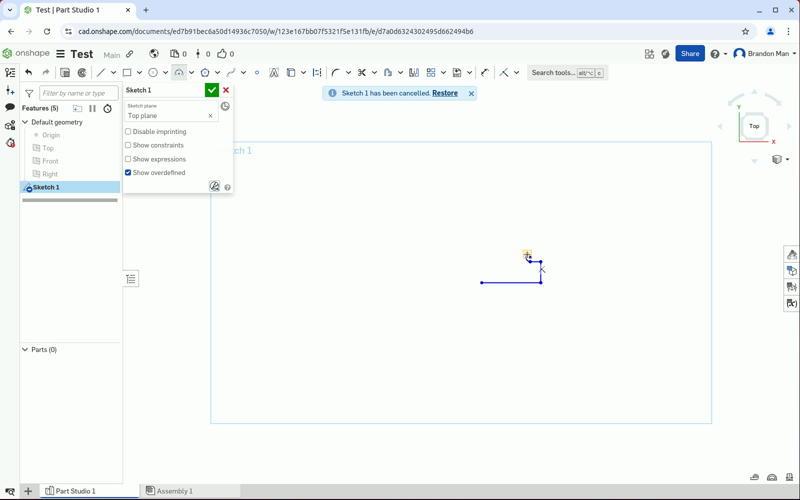
mouse_move(552, 191)
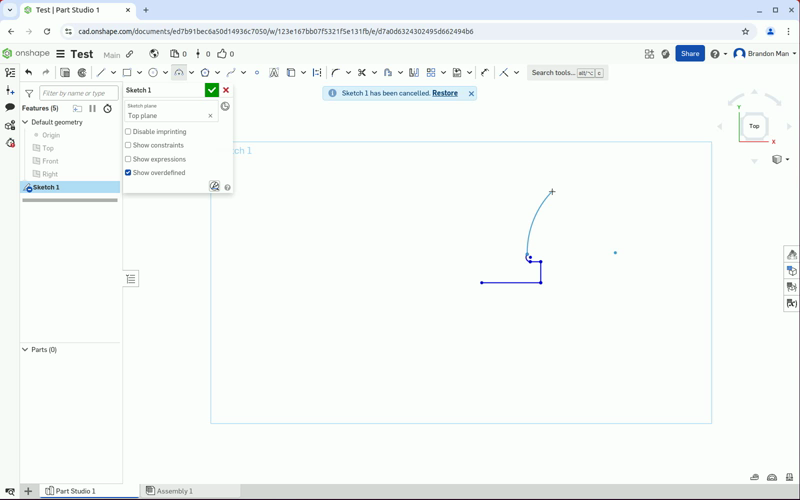
click(552, 191)
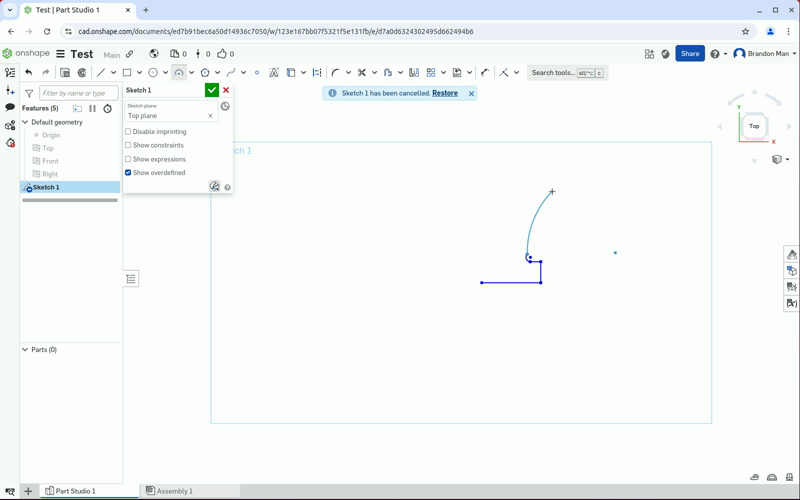
mouse_move(545, 225)
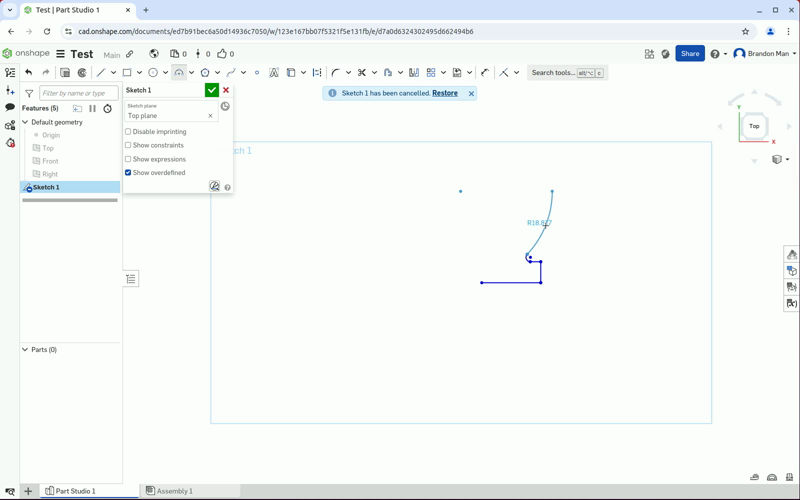
click(545, 225)
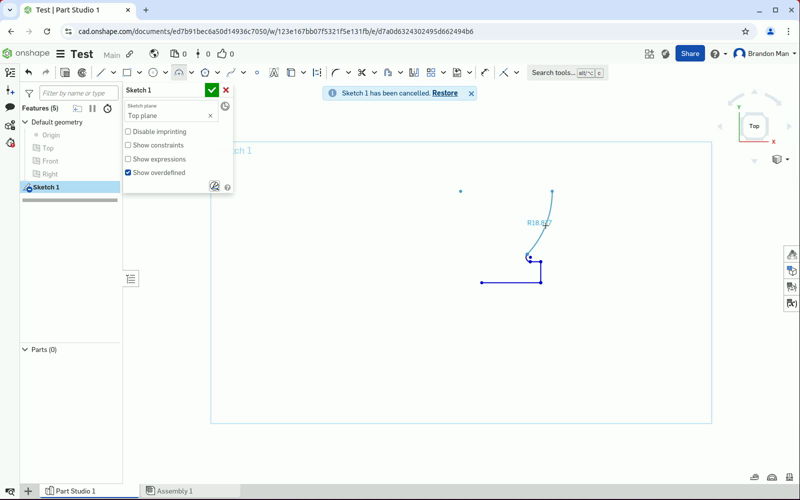
key_up(shift)
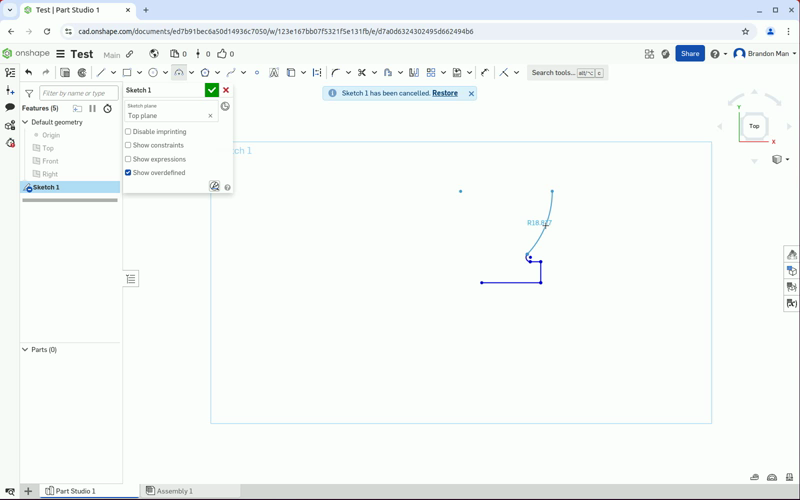
key(esc)
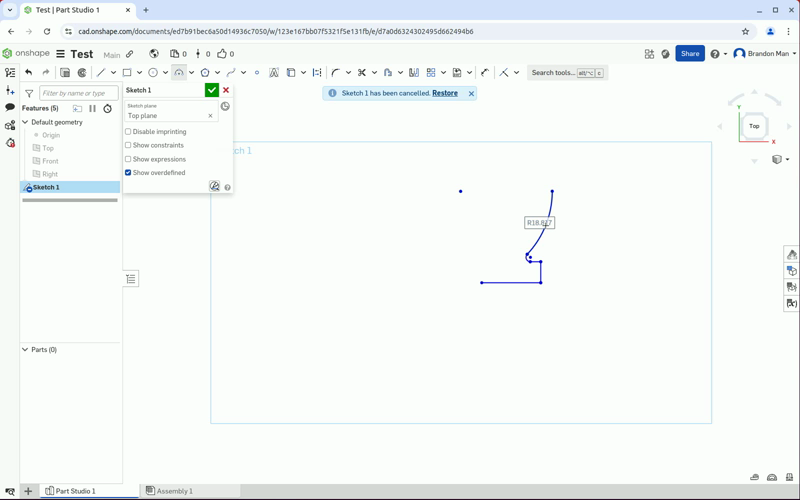
key(l)
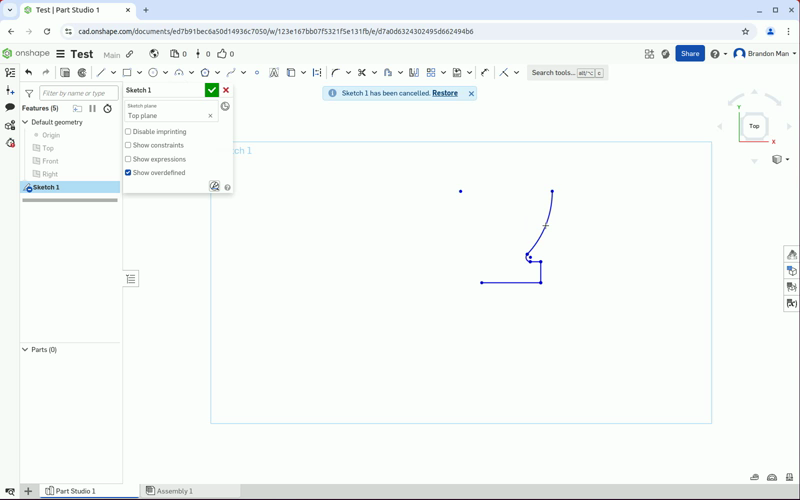
mouse_move(552, 191)
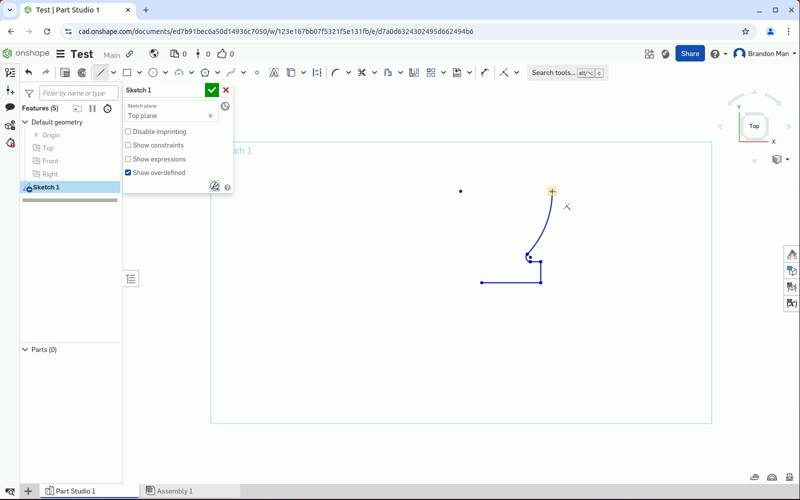
click(552, 191)
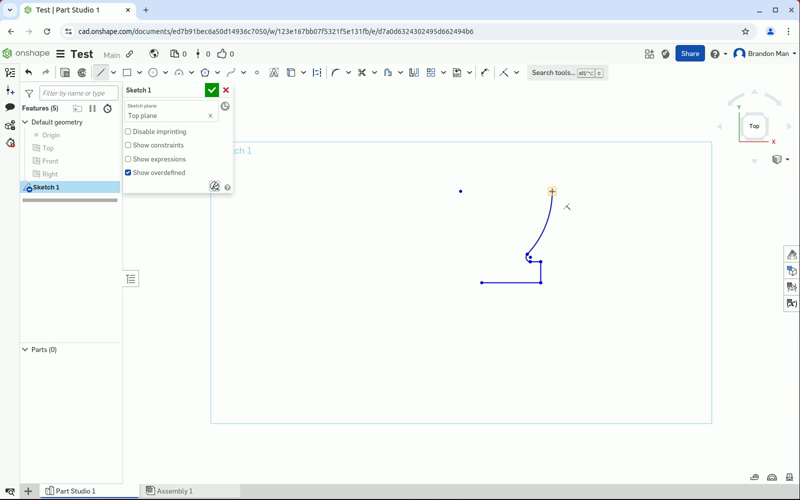
key_down(shift)
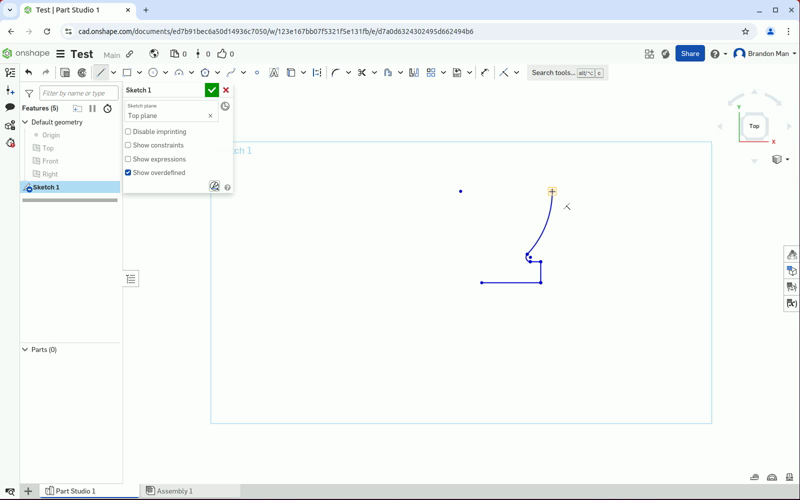
mouse_move(582, 191)
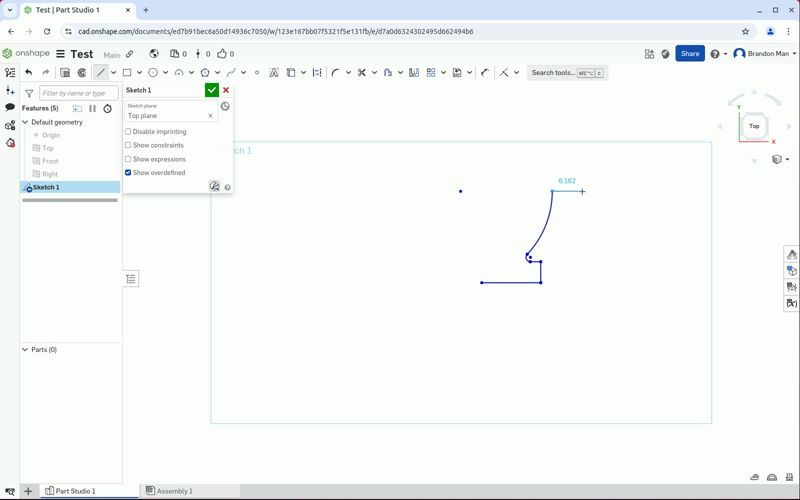
mouse_move(530, 191)
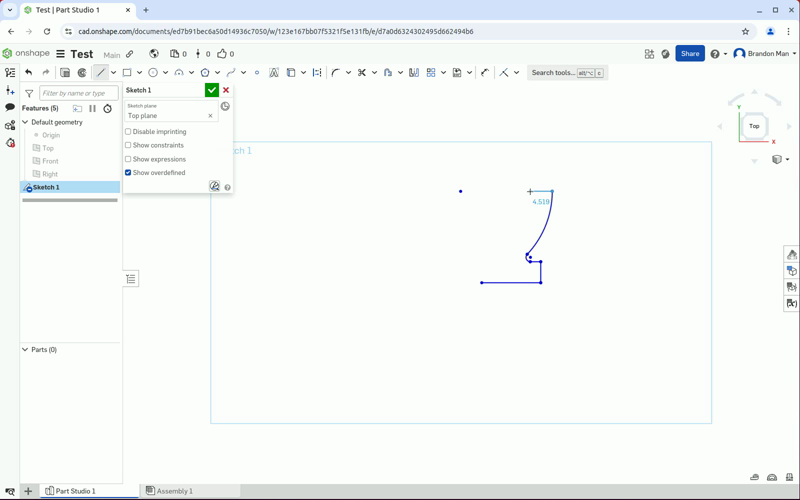
click(530, 191)
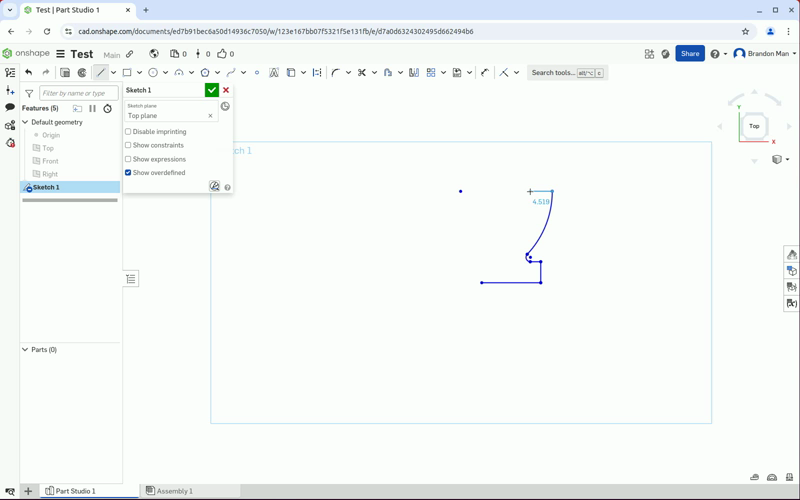
key_up(shift)
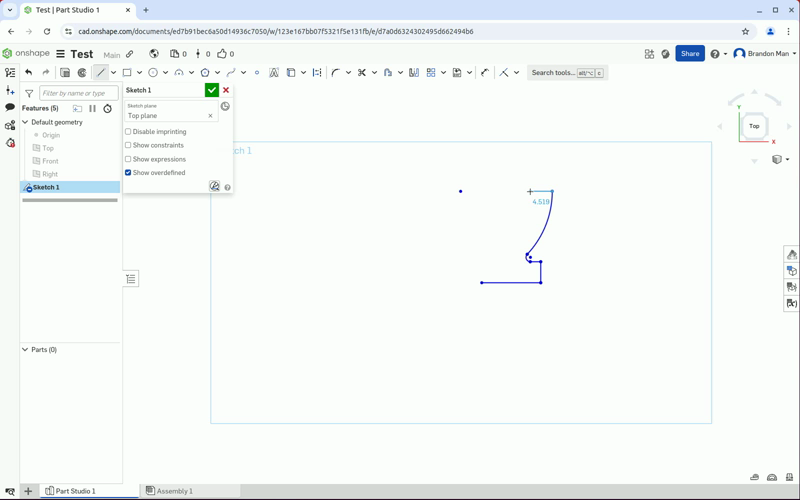
key(esc)
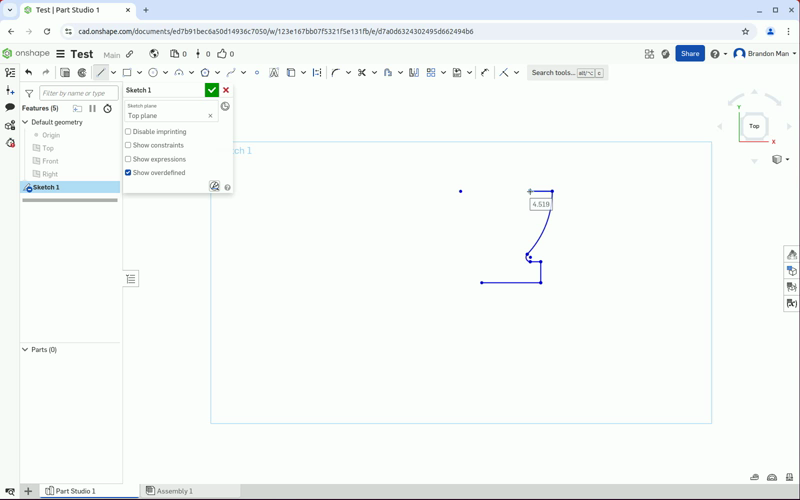
key(a)
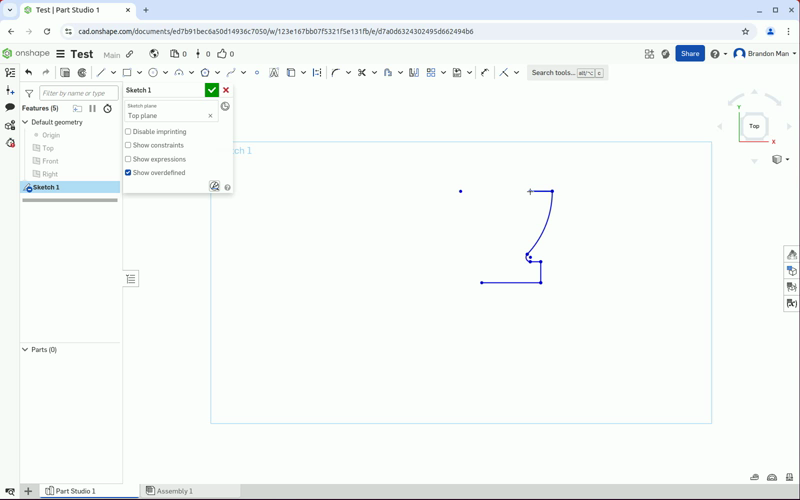
mouse_move(530, 191)
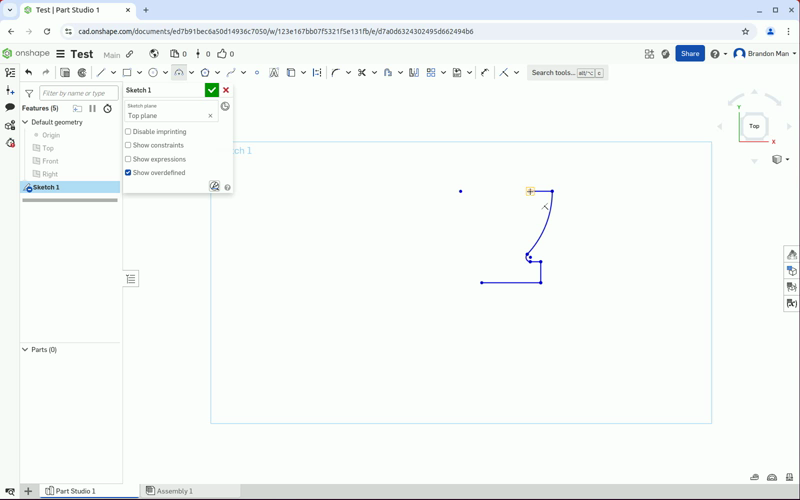
click(530, 191)
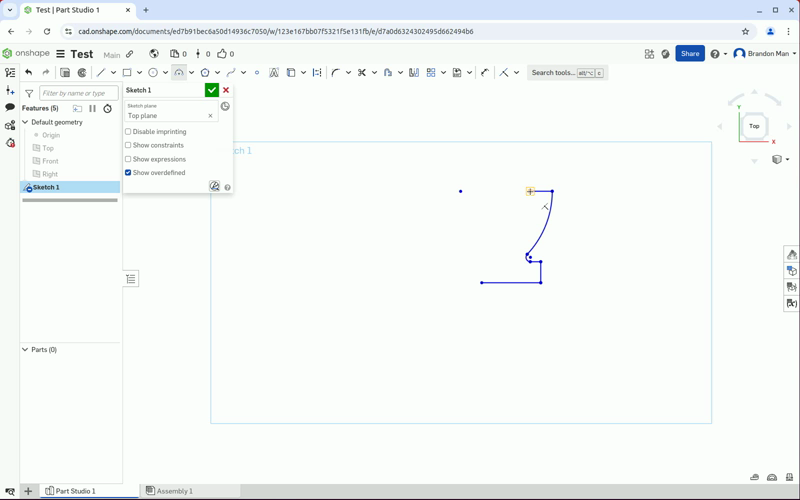
key_down(shift)
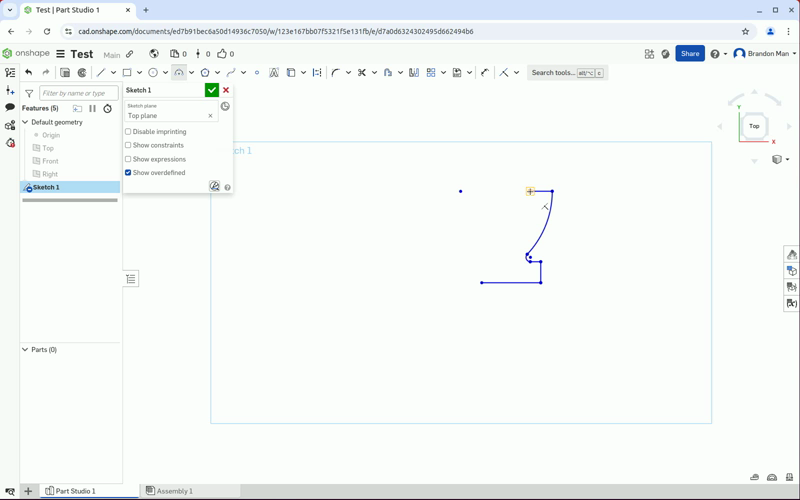
mouse_move(506, 244)
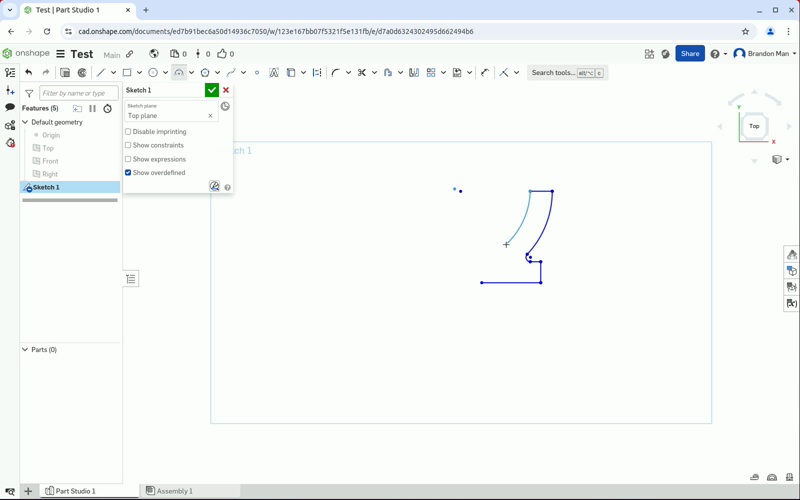
click(506, 244)
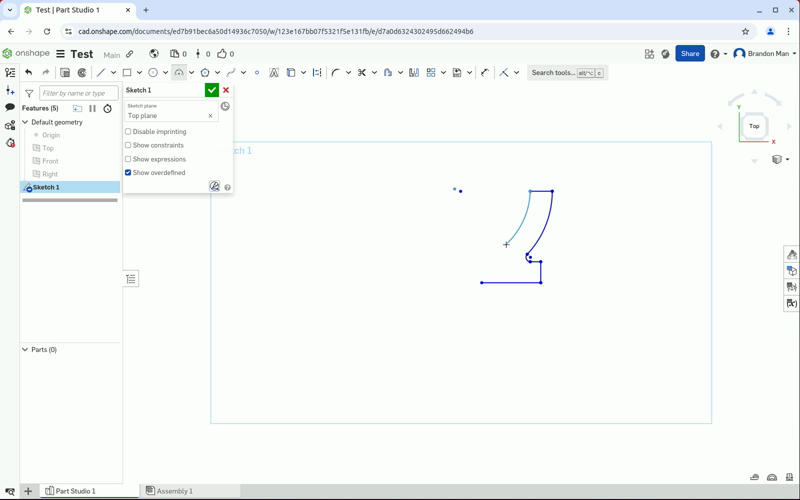
mouse_move(523, 220)
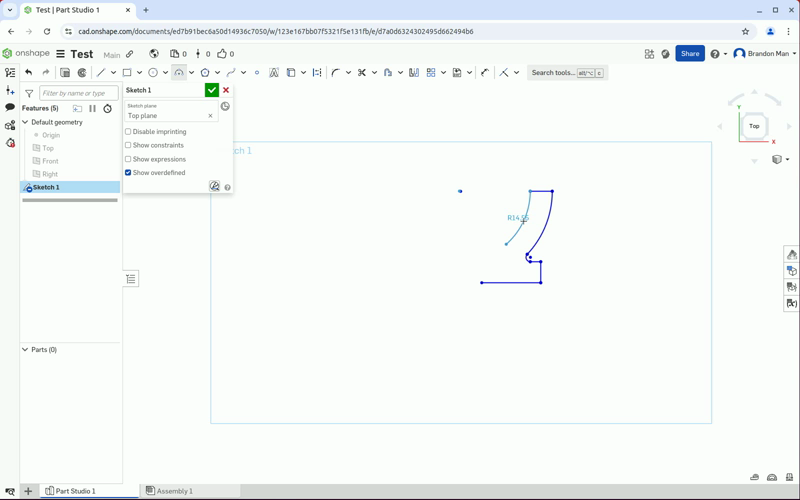
click(523, 220)
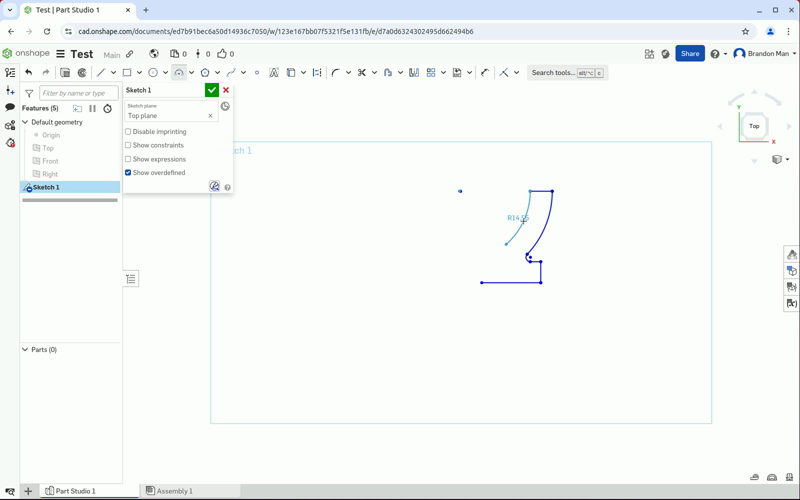
key_up(shift)
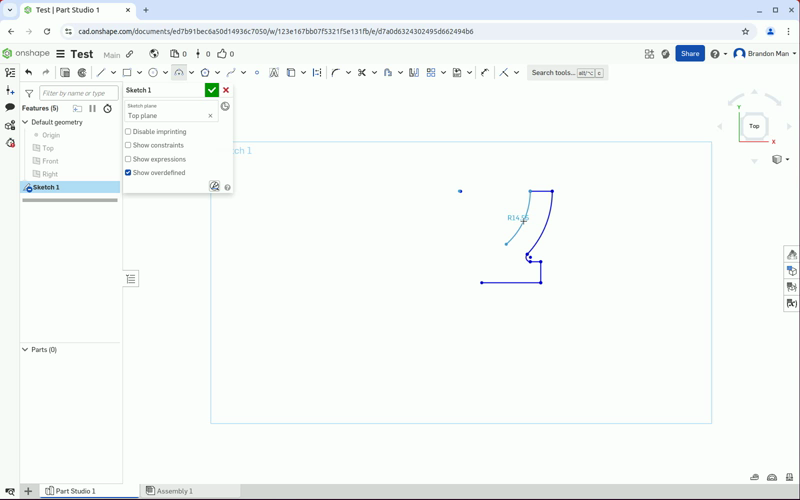
key(esc)
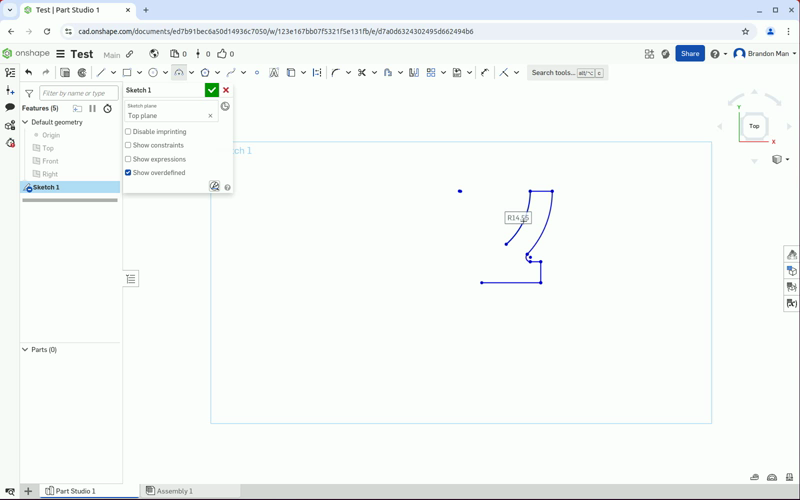
key(l)
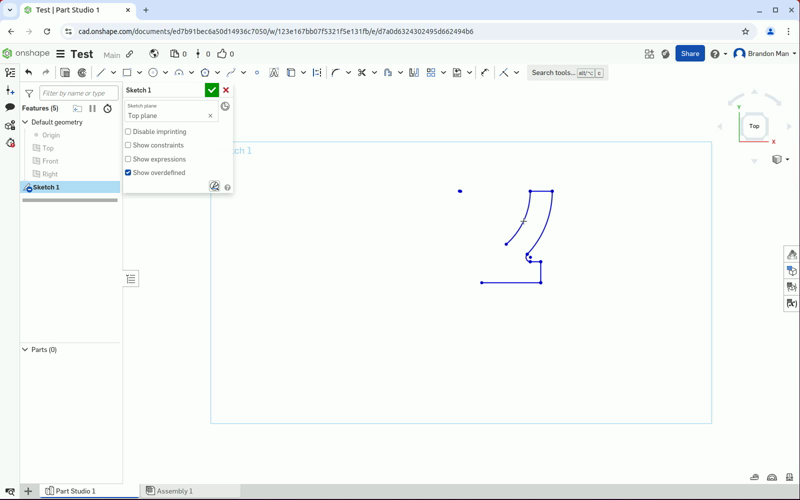
mouse_move(506, 244)
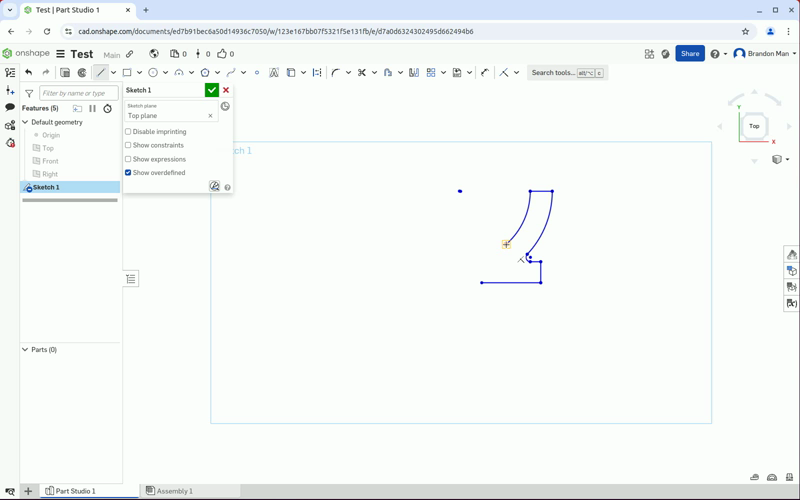
click(506, 244)
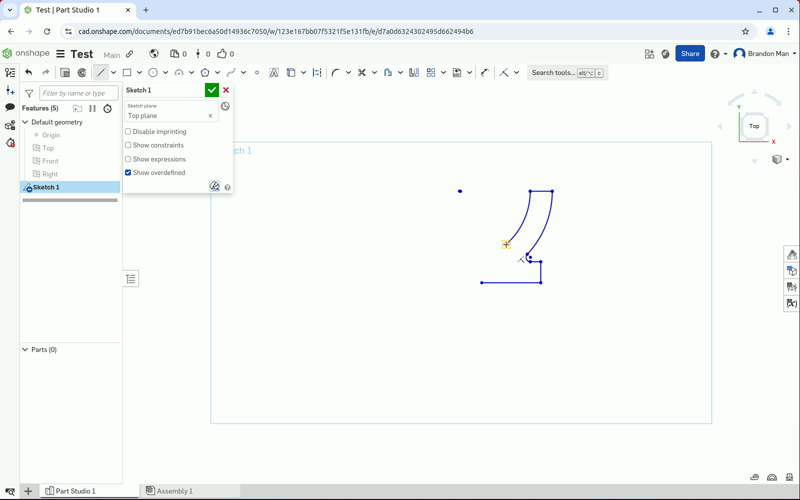
key_down(shift)
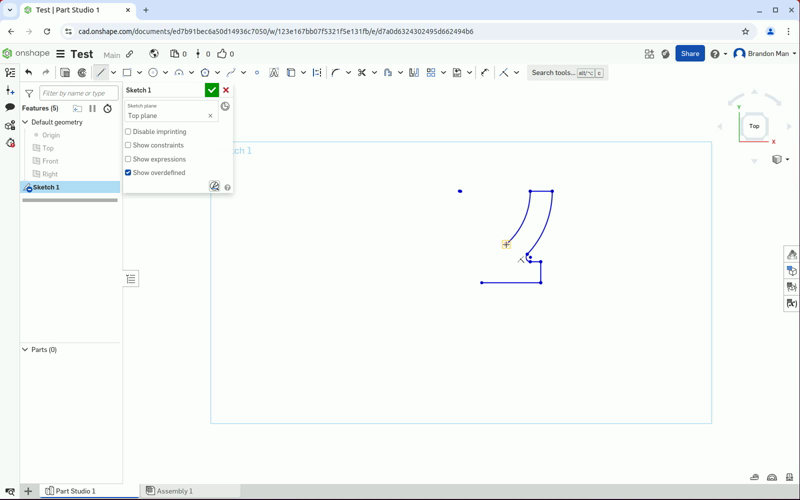
mouse_move(536, 244)
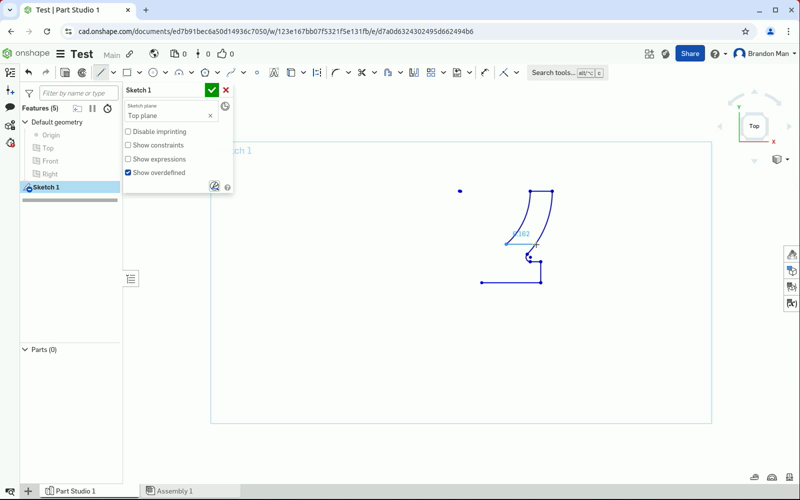
mouse_move(506, 250)
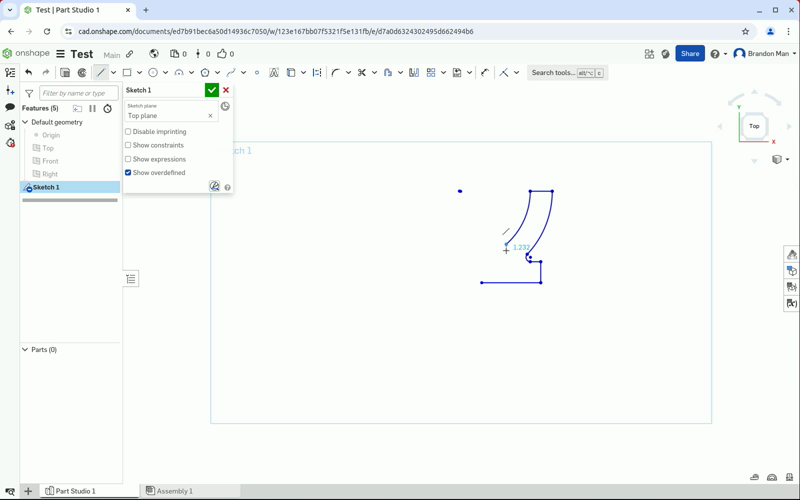
scroll(6)
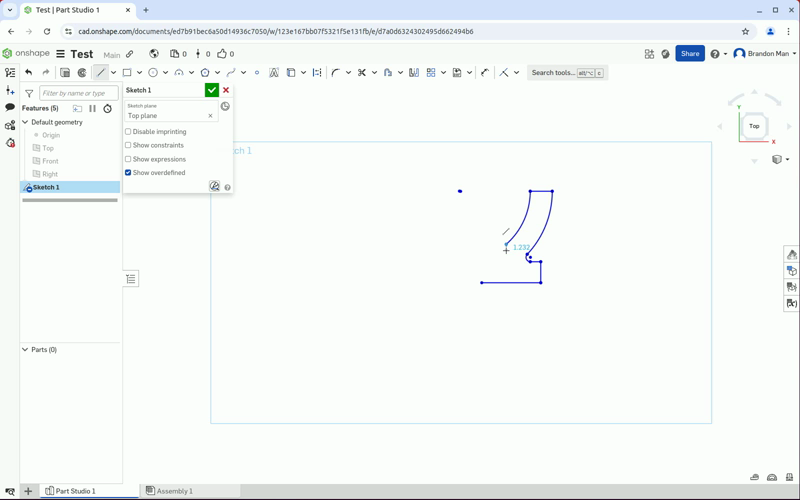
scroll(6)
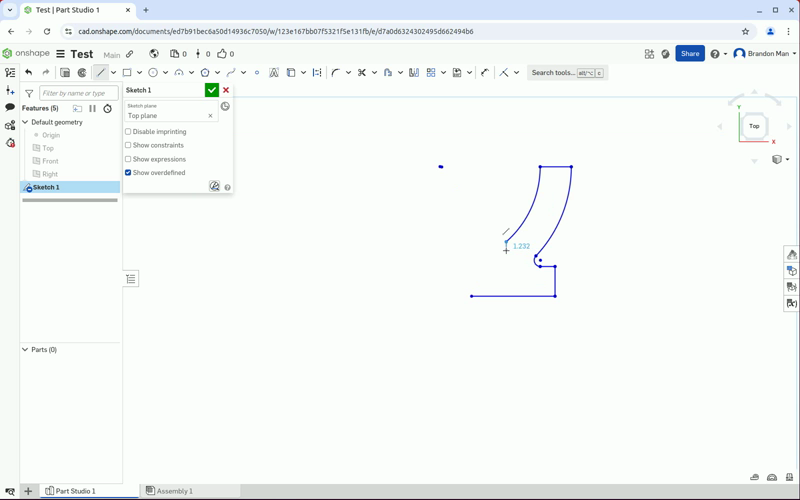
scroll(6)
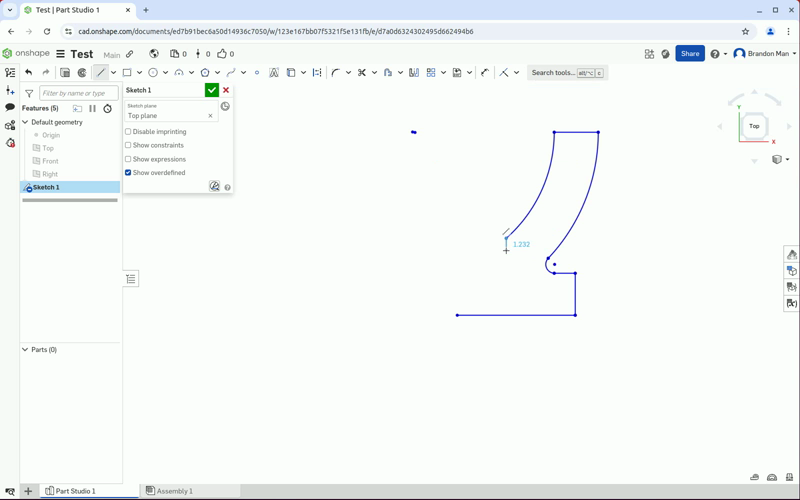
scroll(6)
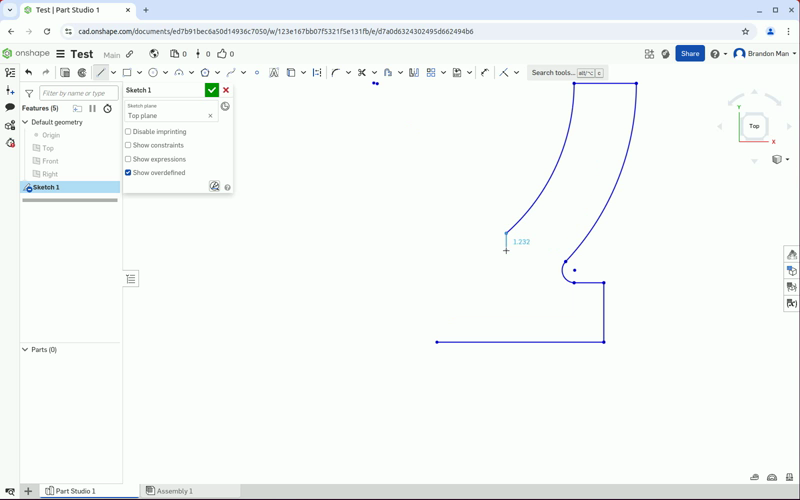
scroll(6)
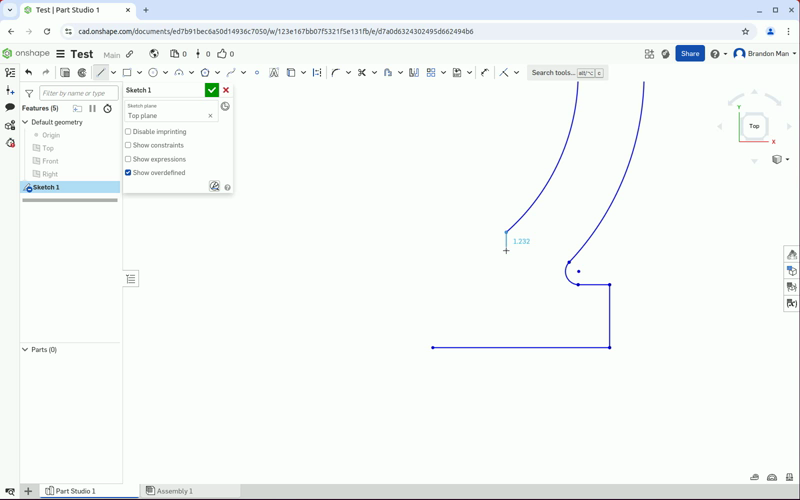
scroll(6)
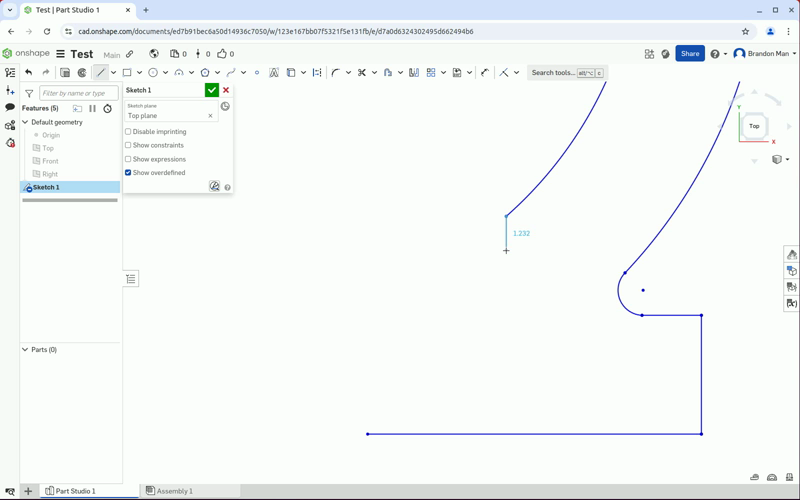
scroll(6)
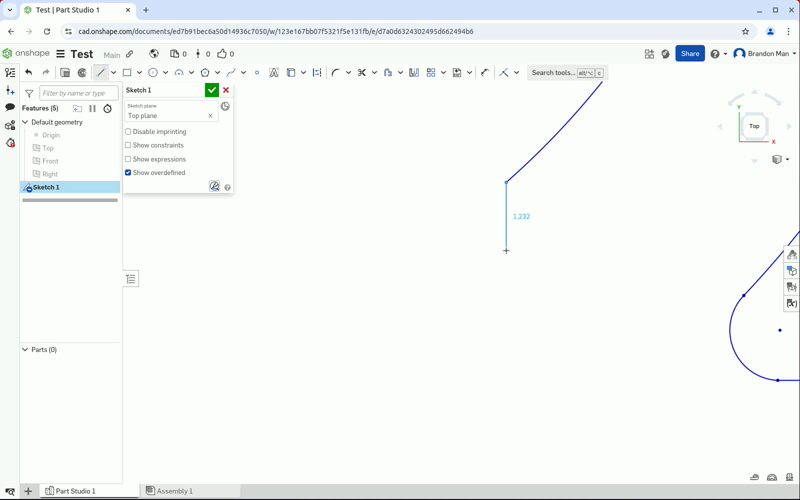
click(506, 250)
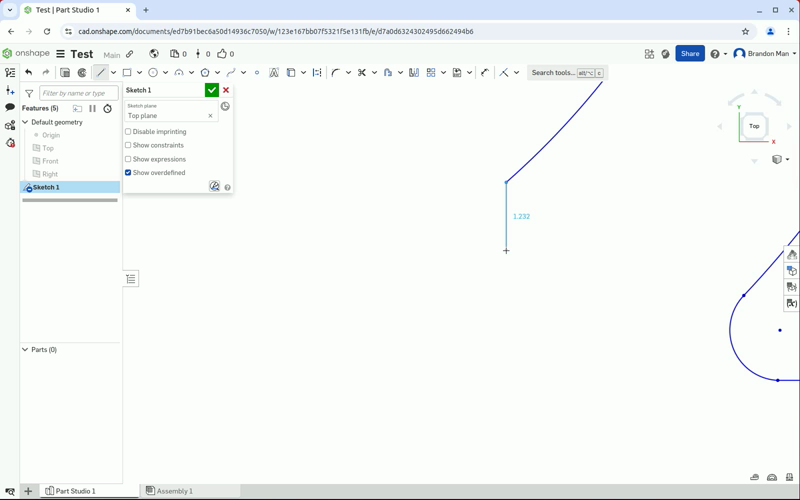
scroll(-6)
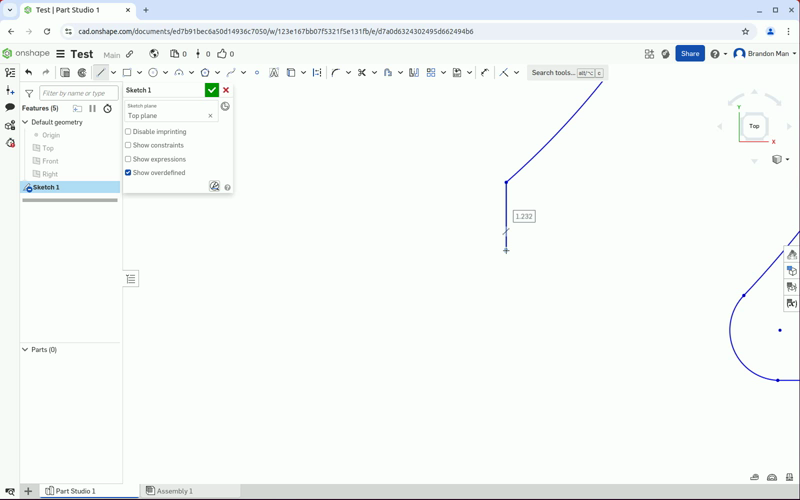
scroll(-6)
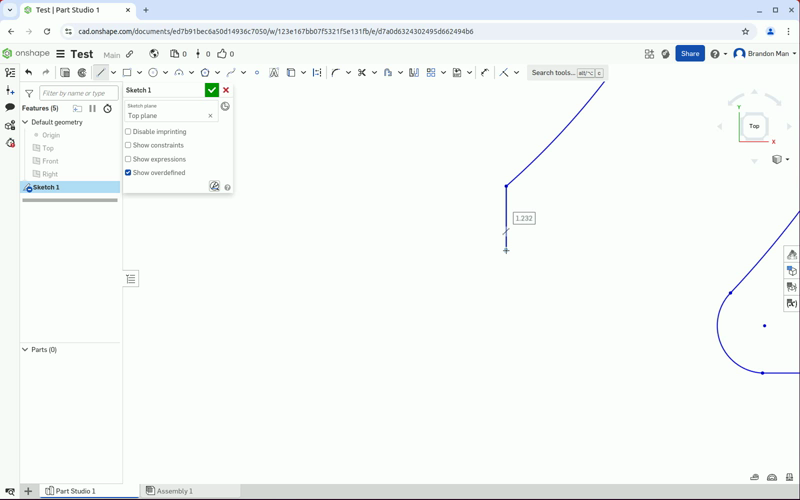
scroll(-6)
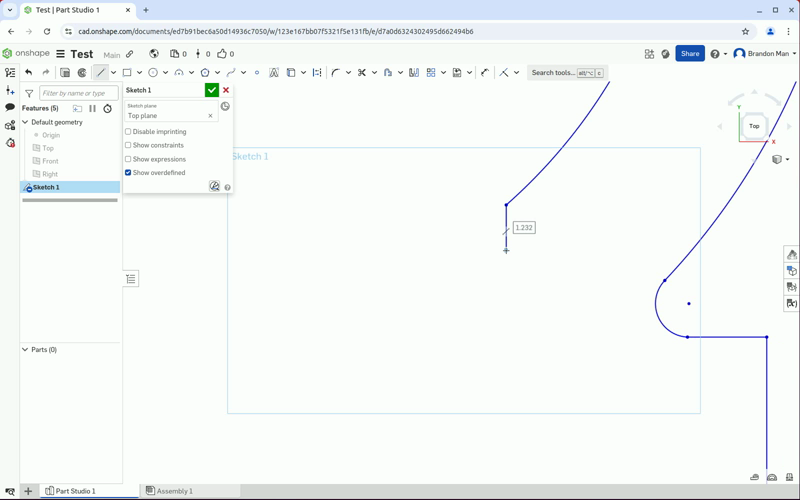
scroll(-6)
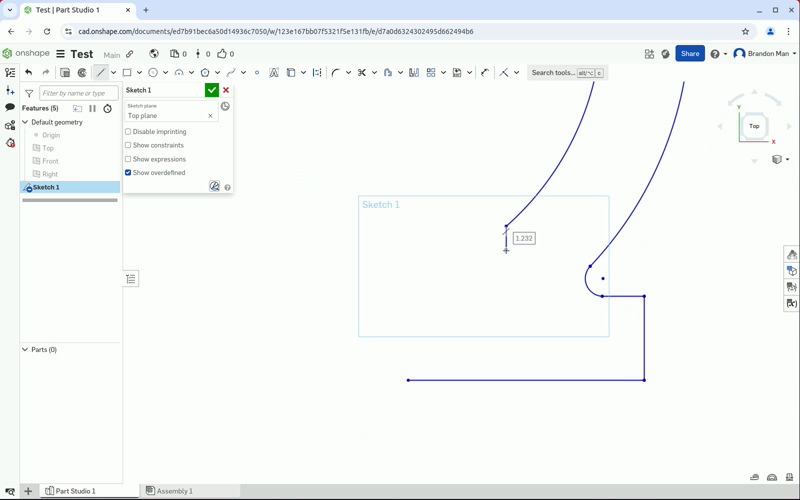
scroll(-6)
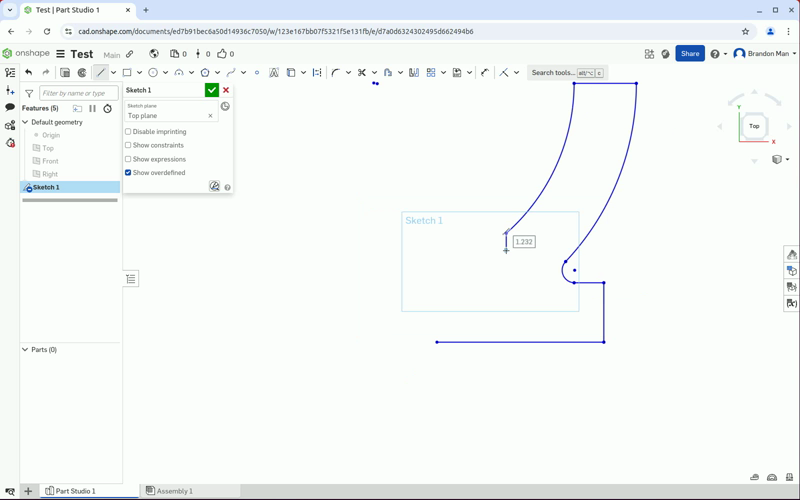
scroll(-6)
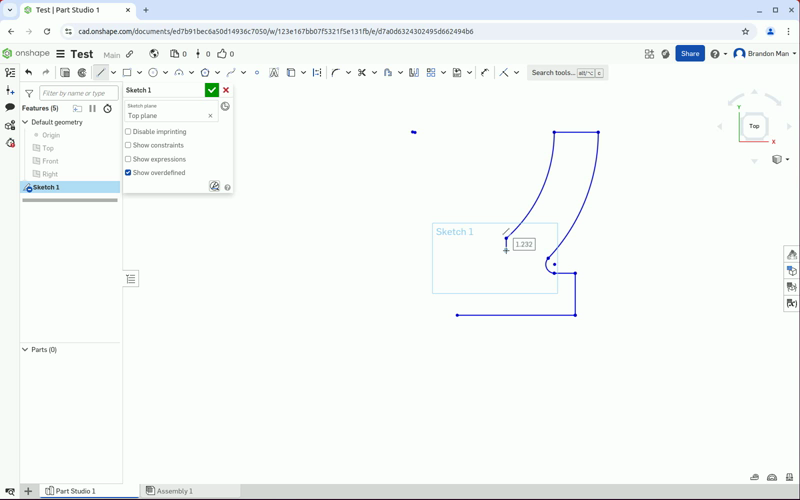
scroll(-6)
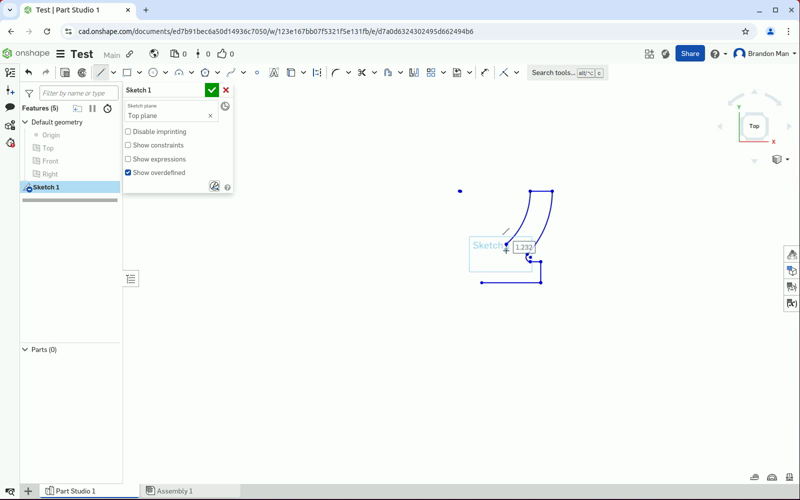
key_up(shift)
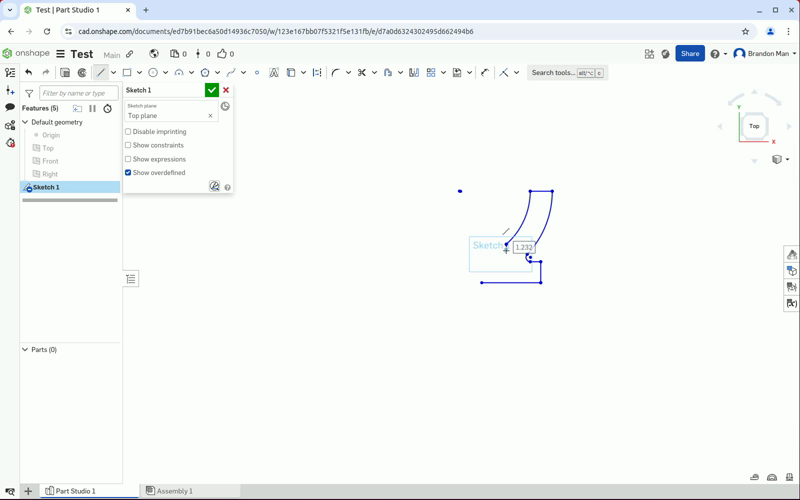
key(esc)
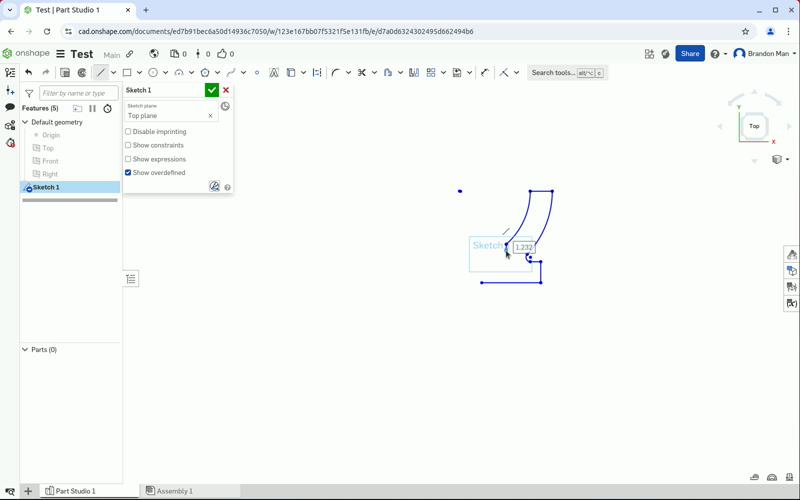
key(a)
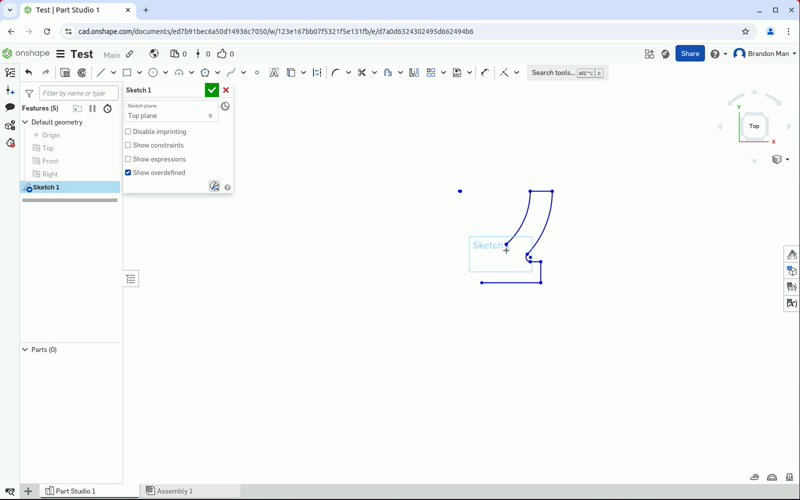
mouse_move(506, 250)
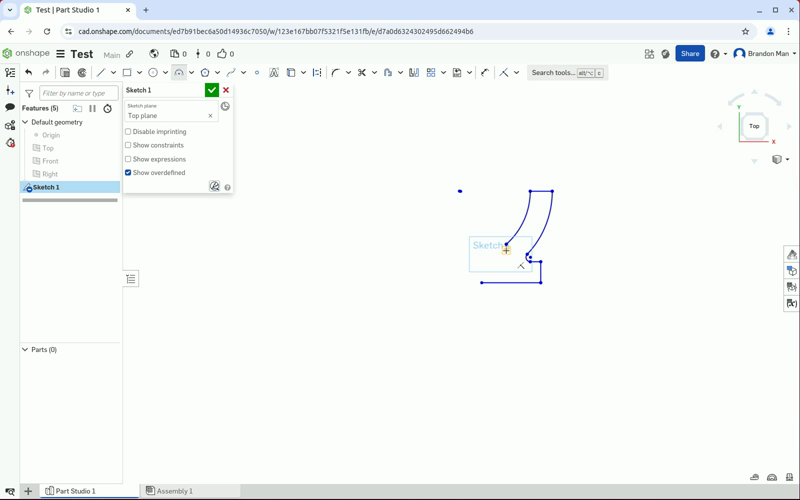
click(506, 250)
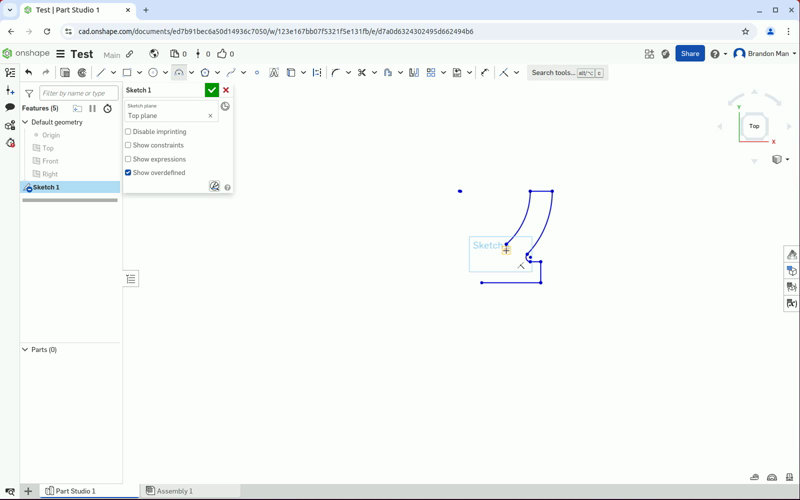
key_down(shift)
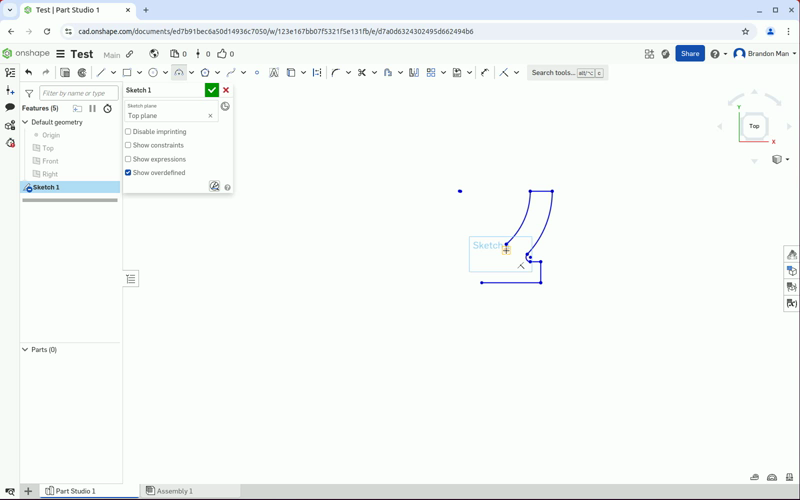
mouse_move(499, 265)
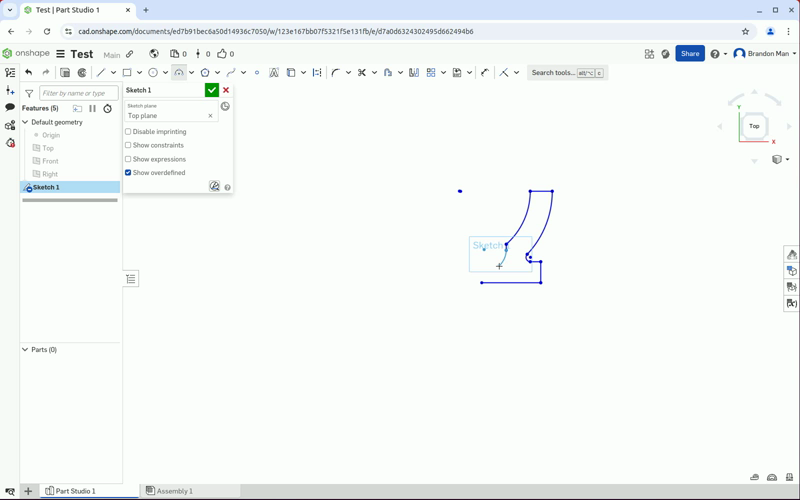
click(499, 265)
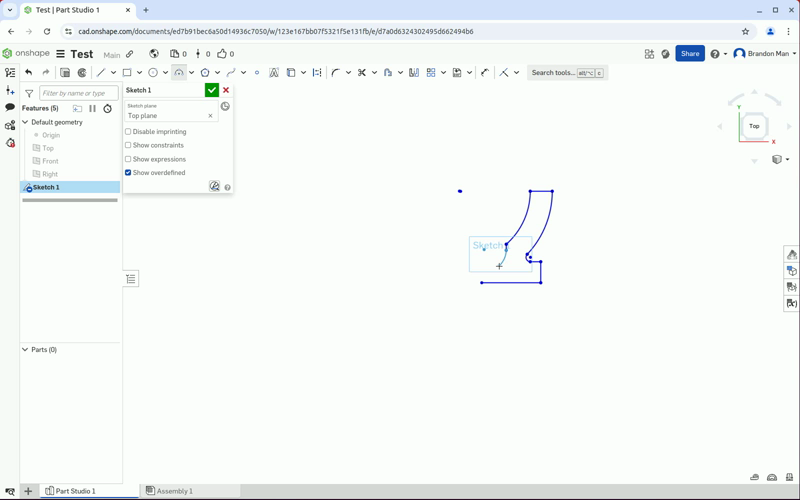
mouse_move(504, 258)
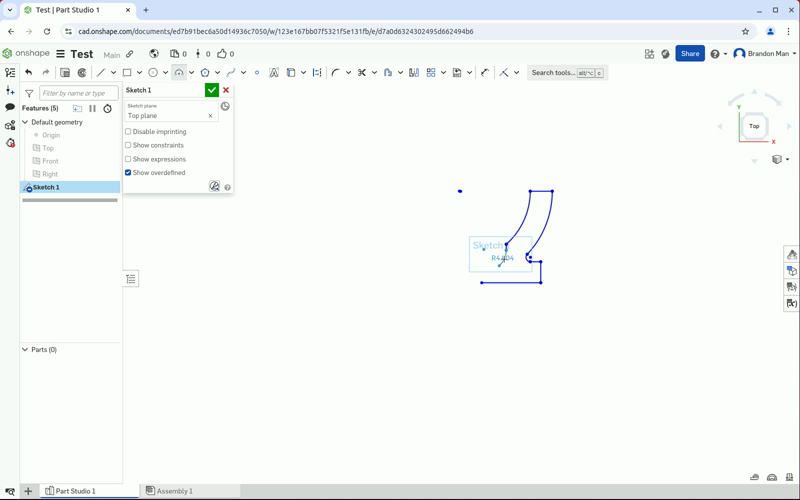
click(504, 258)
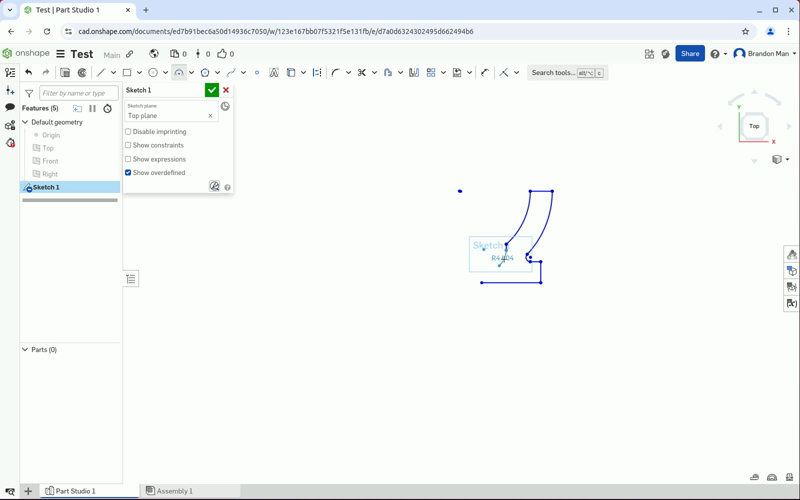
key_up(shift)
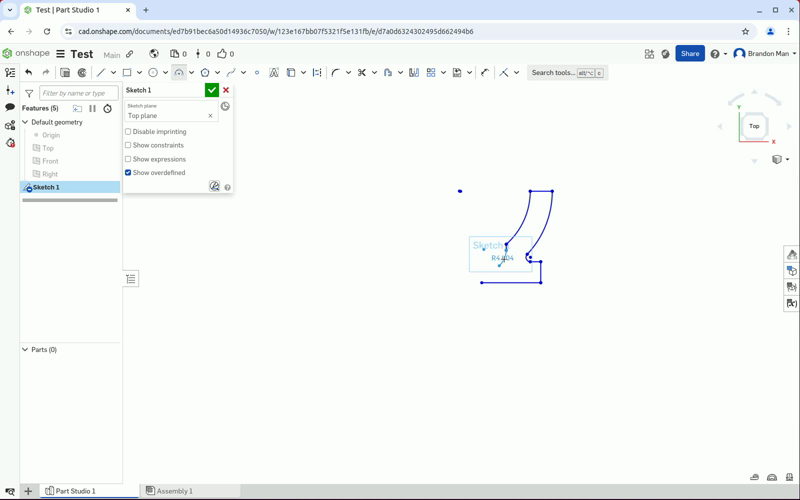
key(esc)
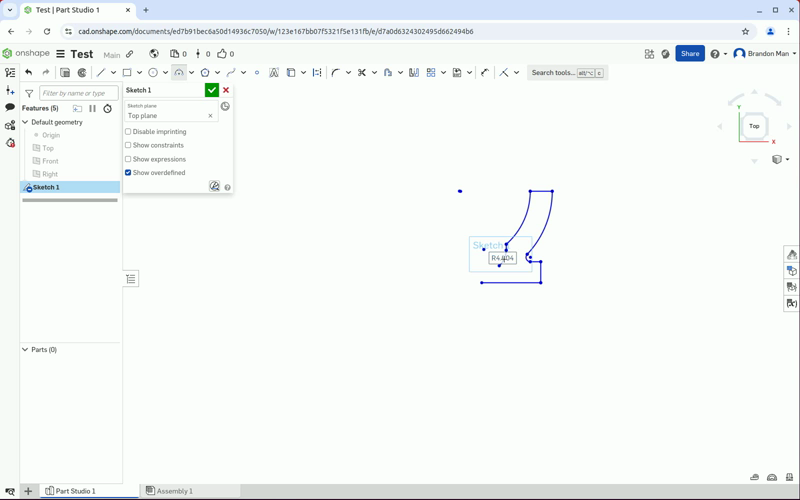
key(l)
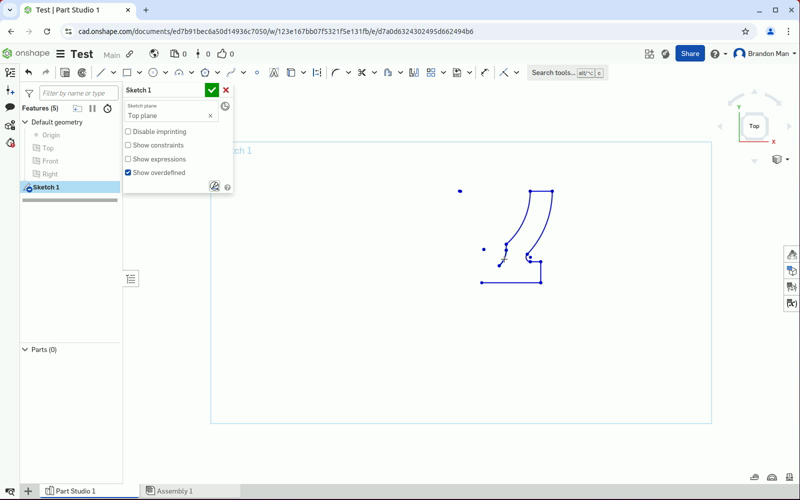
mouse_move(499, 265)
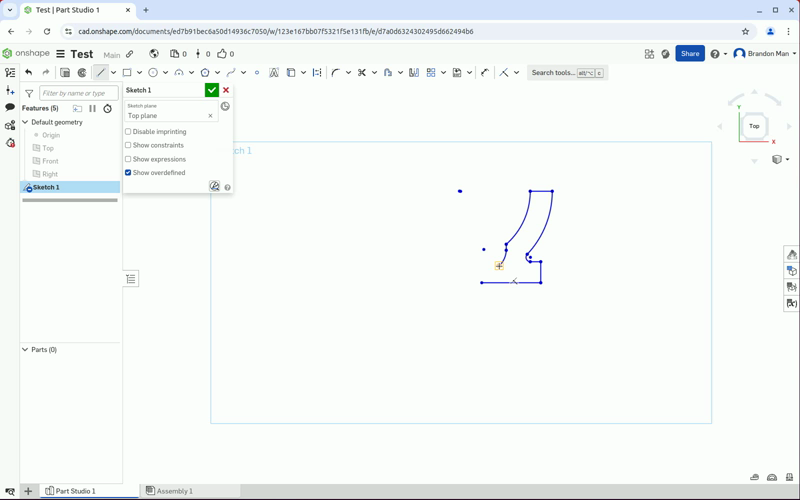
click(499, 265)
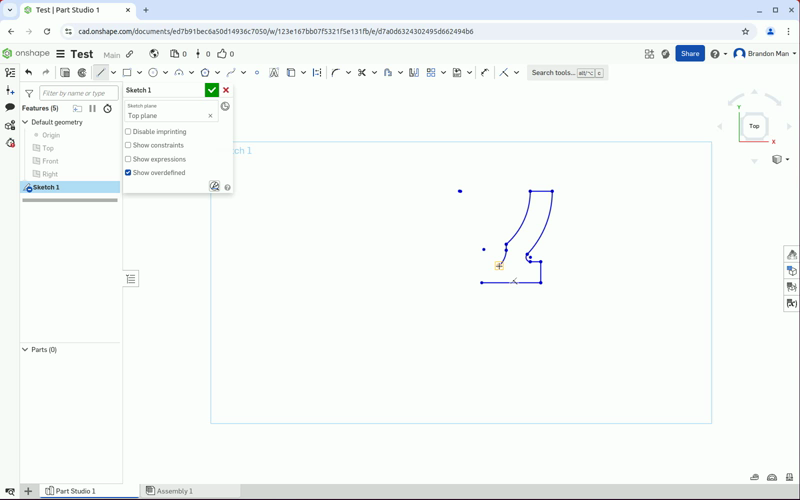
mouse_move(529, 265)
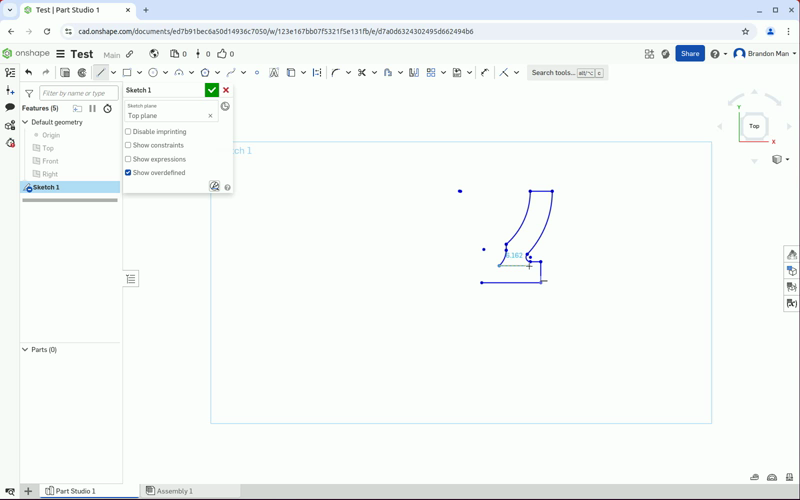
key_down(shift)
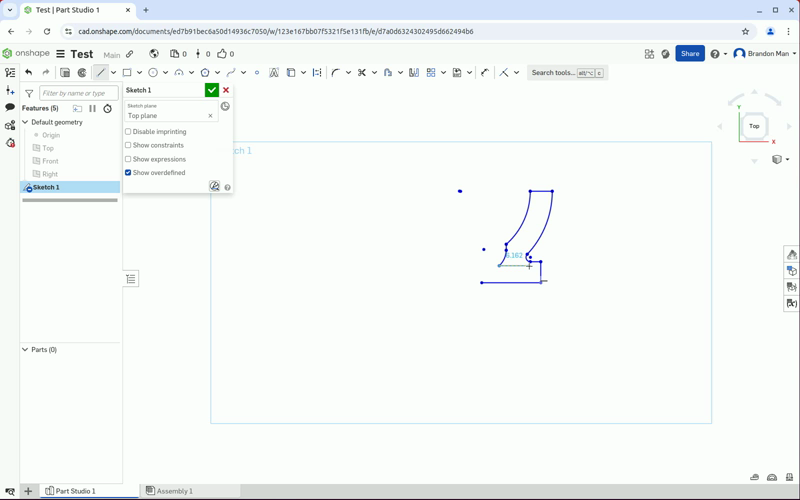
mouse_move(481, 282)
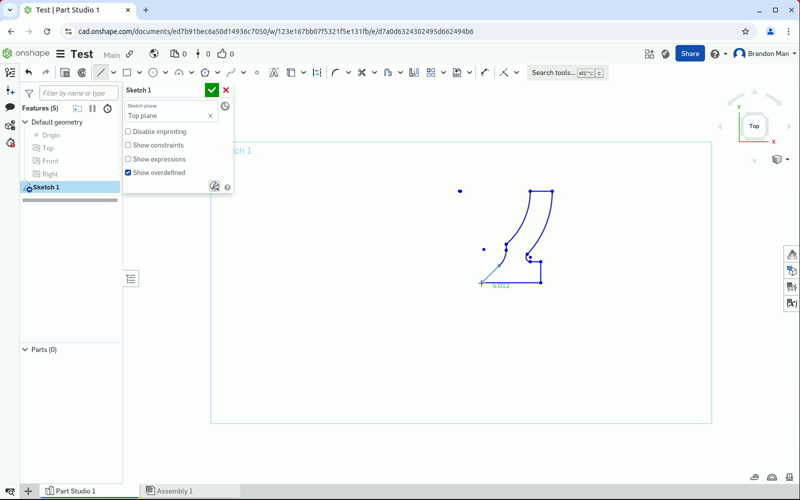
key_up(shift)
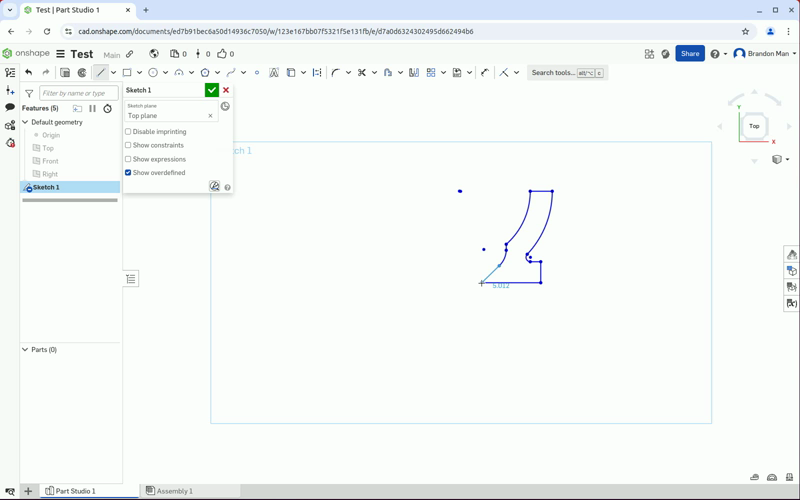
click(481, 282)
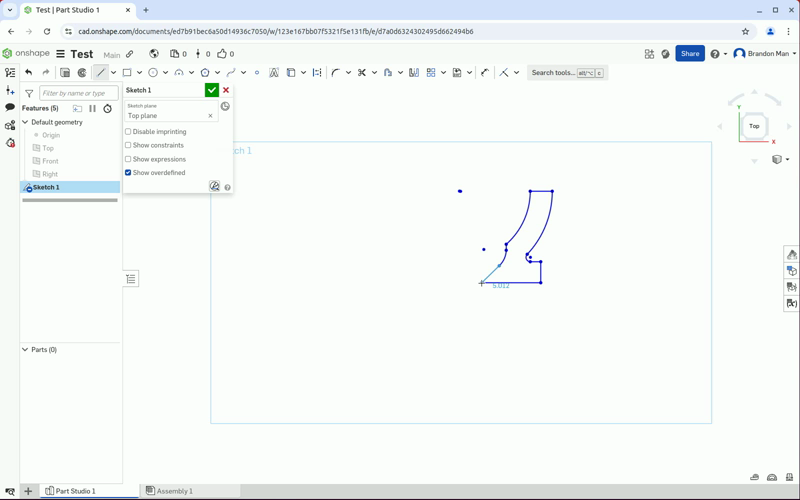
key(esc)
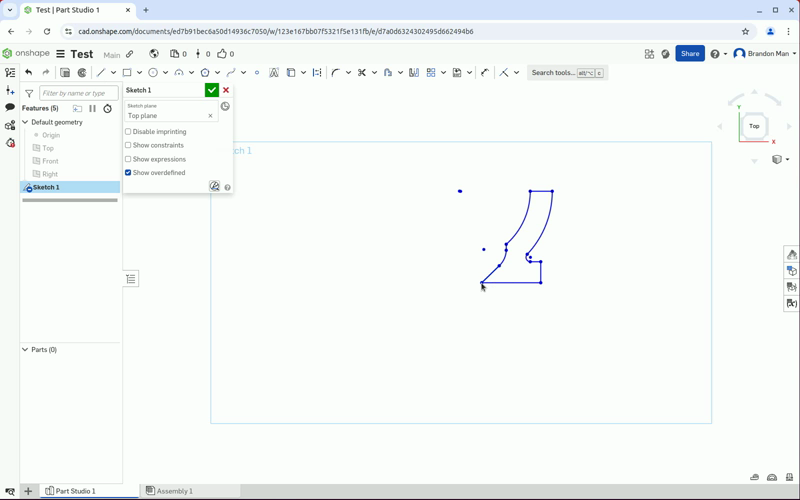
mouse_move(496, 279)
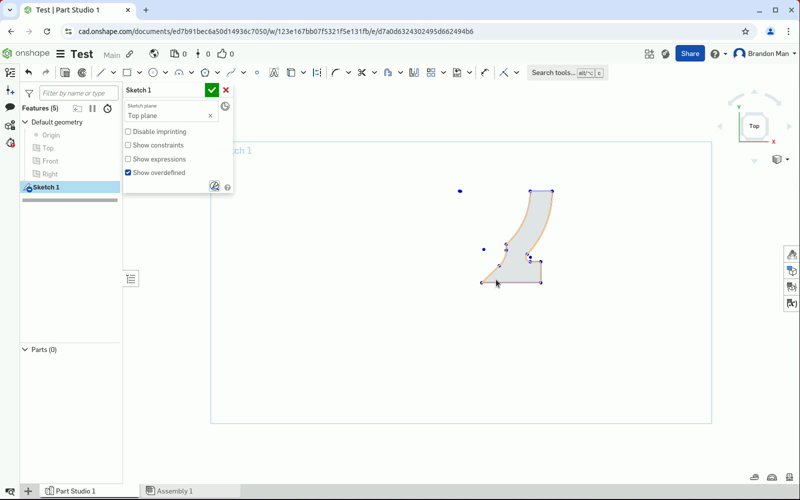
click(496, 279)
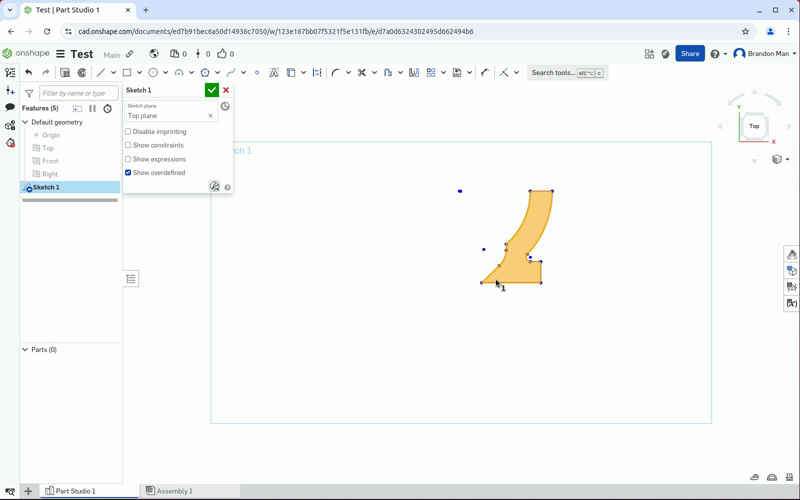
mouse_move(73, 352)
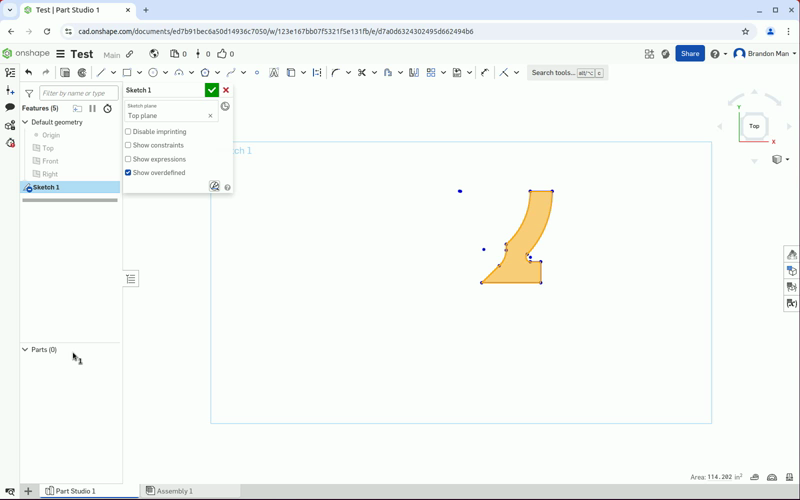
key(shift+y)
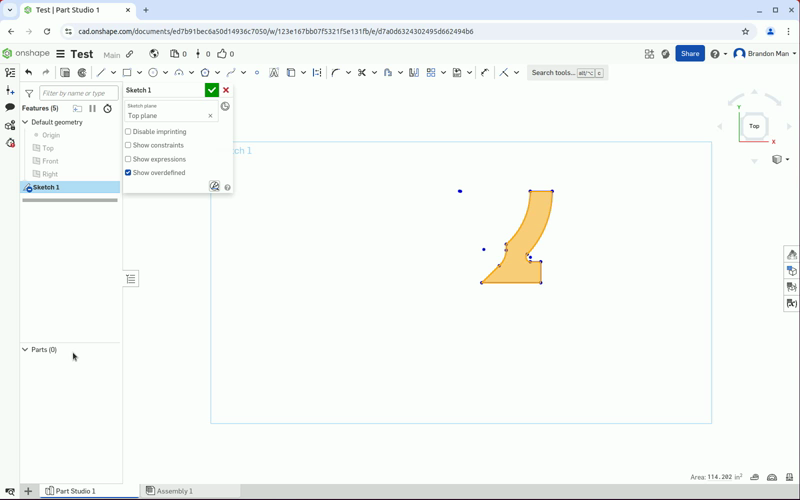
key(shift+e)
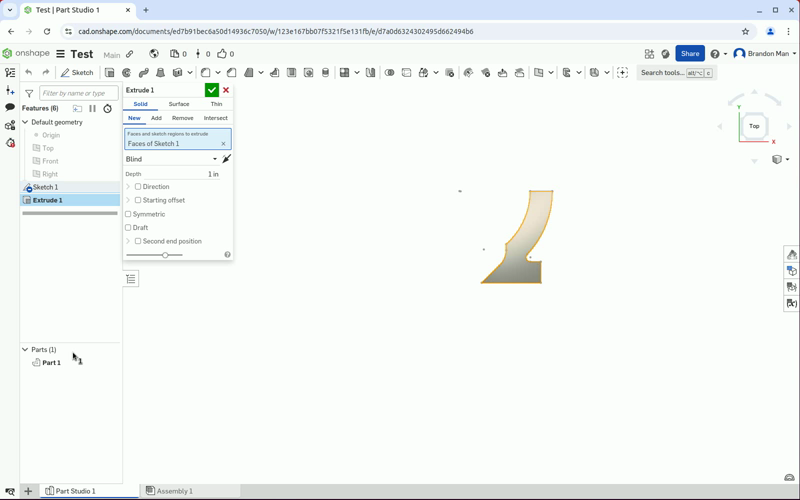
mouse_move(143, 106)
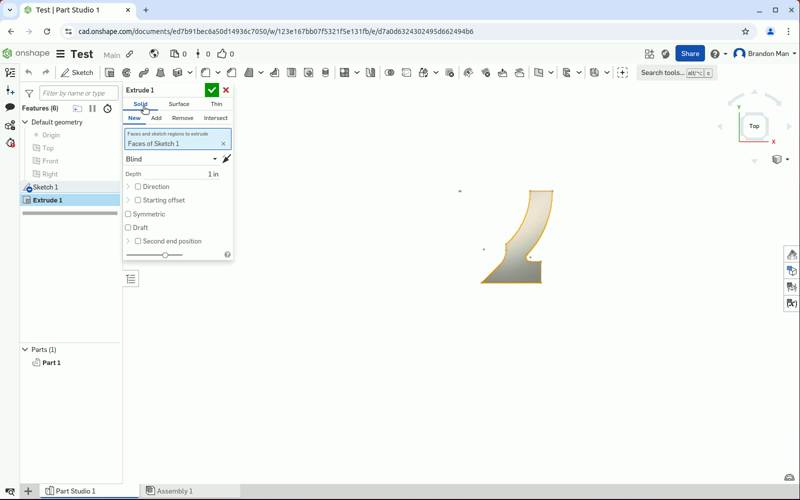
click(143, 106)
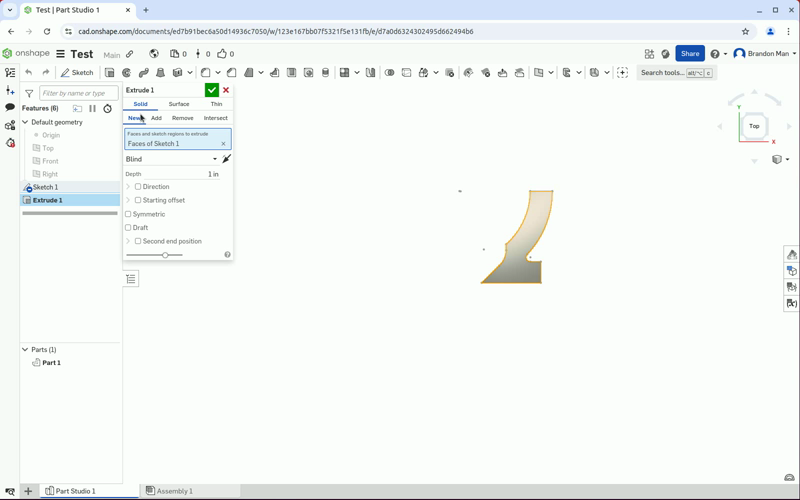
mouse_move(137, 120)
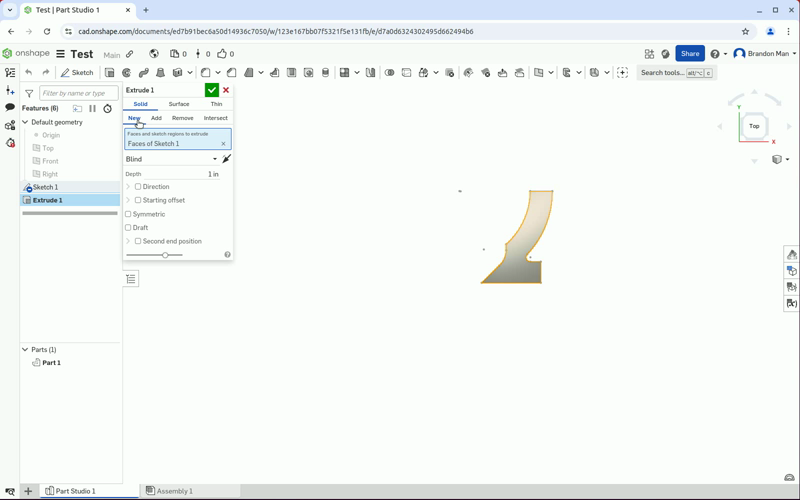
click(137, 120)
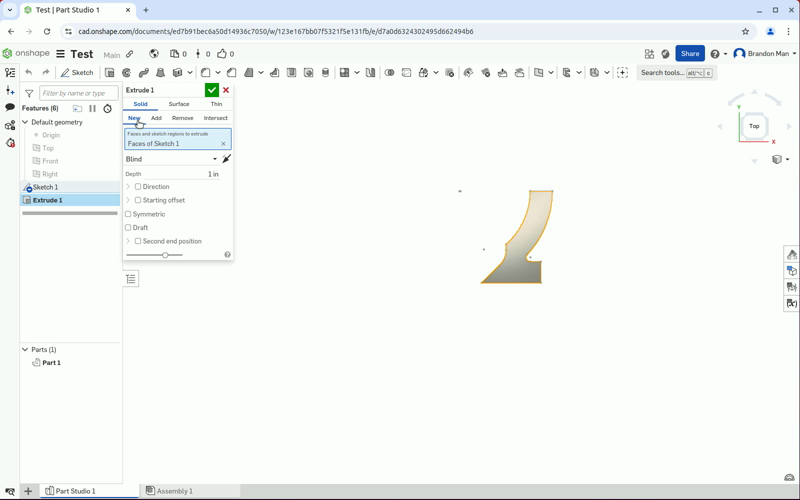
key(tab, 4)
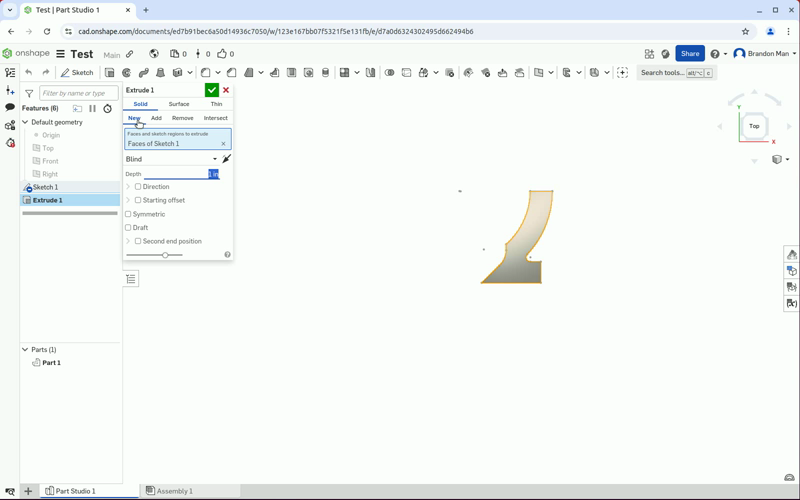
text(3.852)
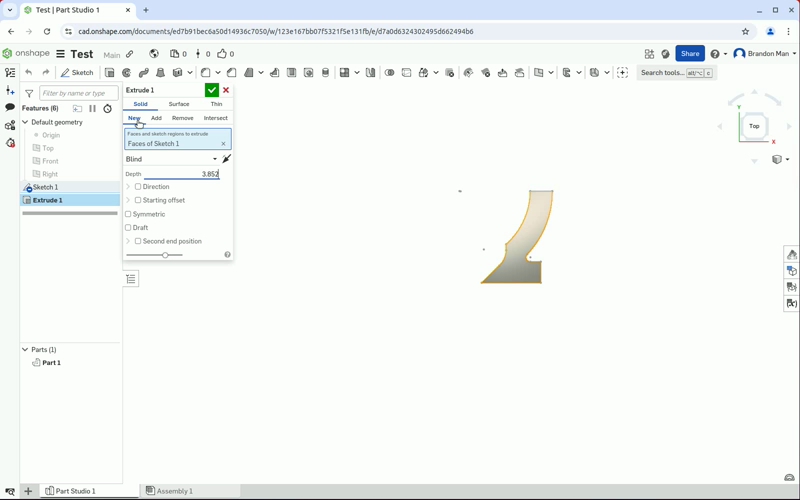
key(tab, 3)
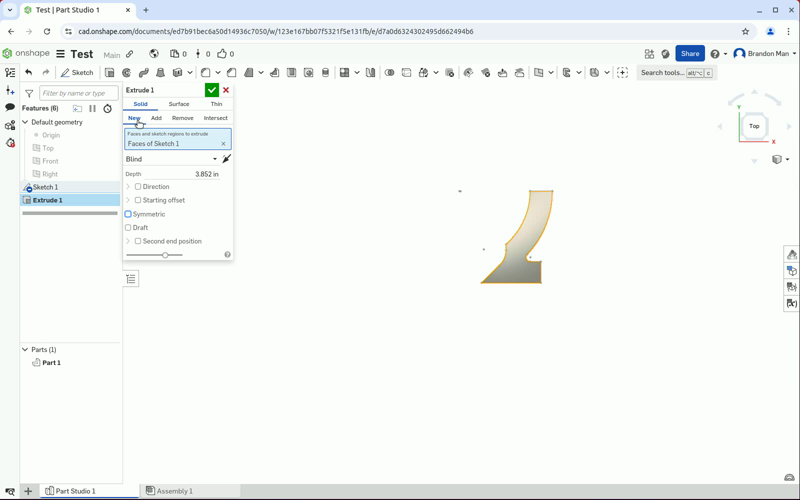
key(space)
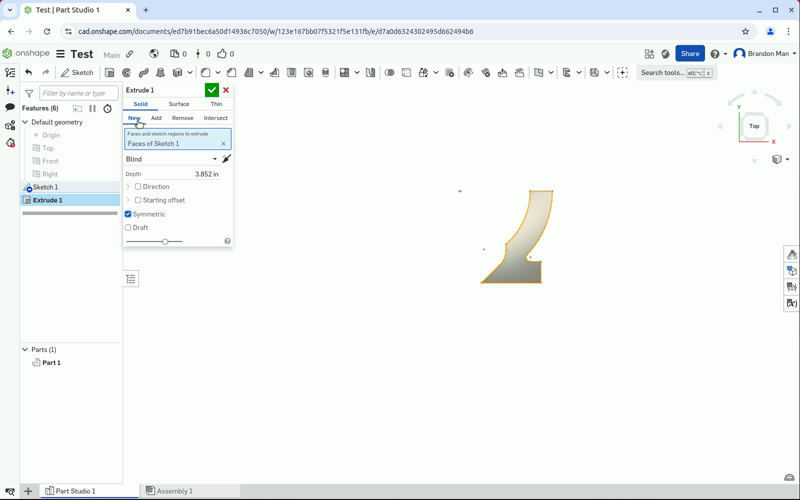
key(enter)
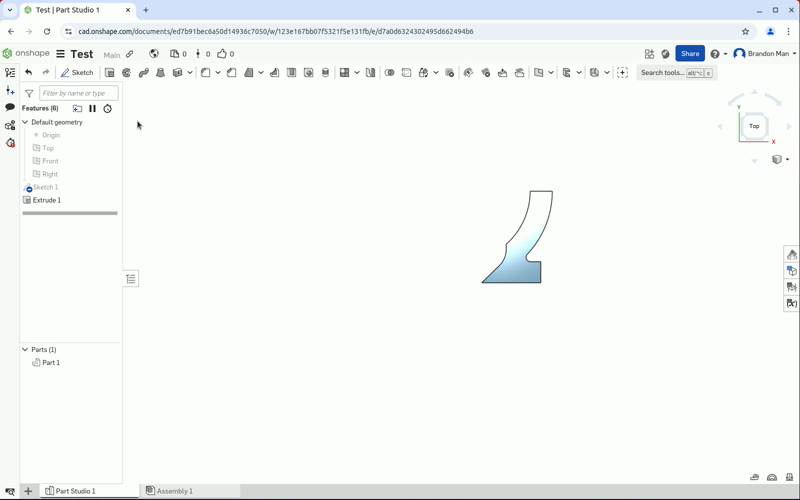
key(shift+h)
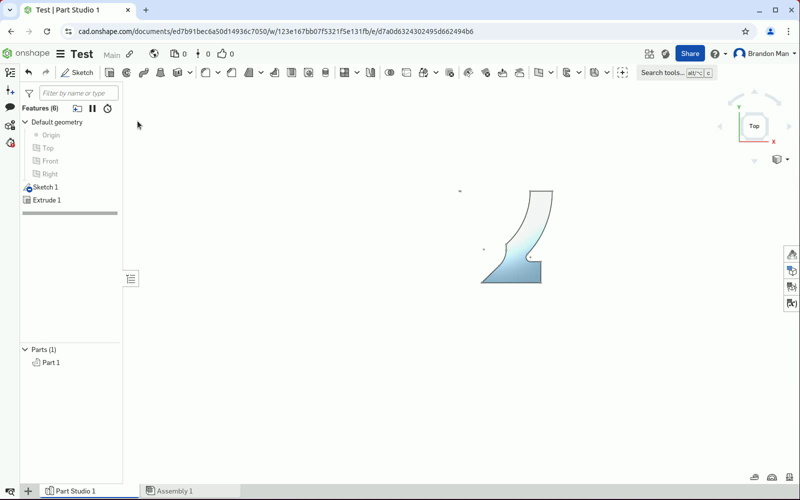
key(shift+h)
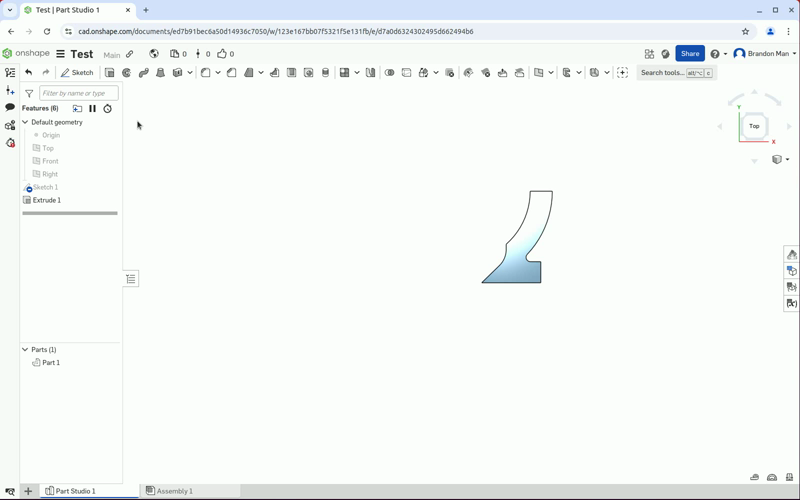
mouse_move(73, 189)
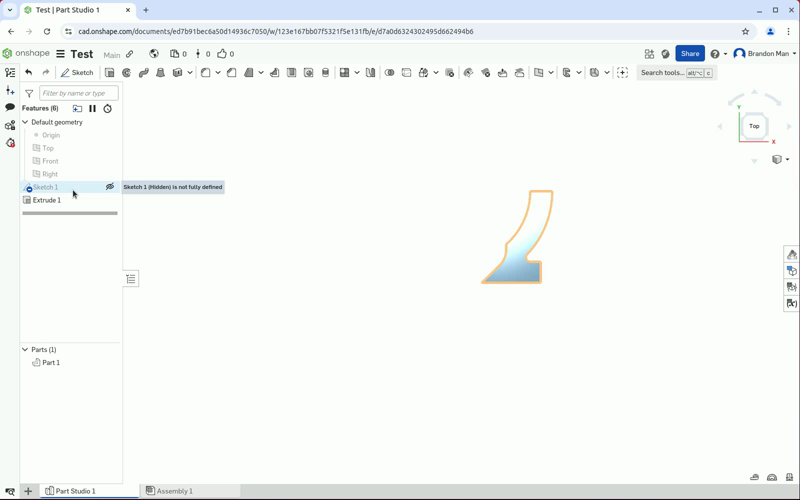
click(73, 189)
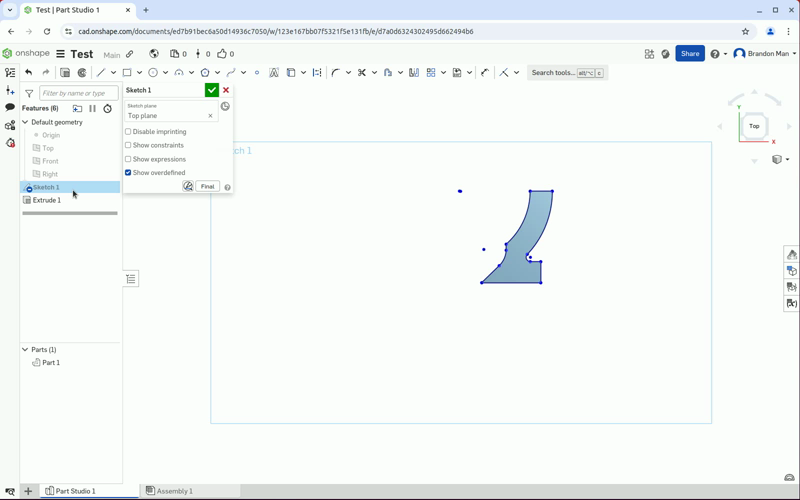
mouse_move(229, 92)
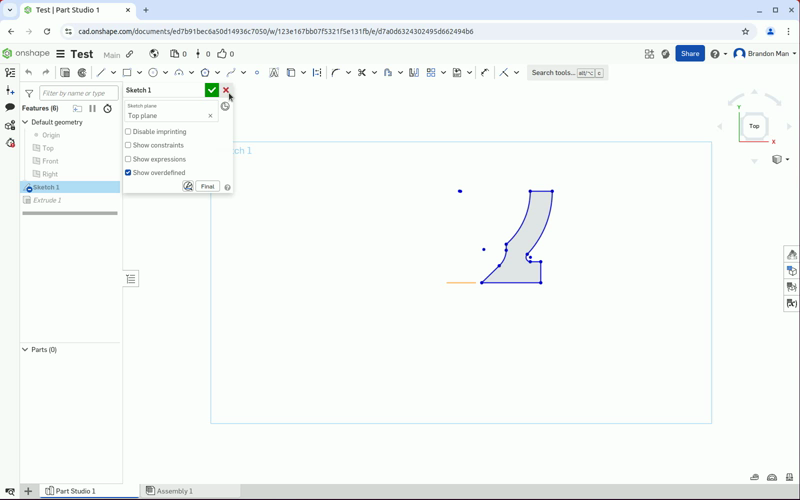
click(229, 92)
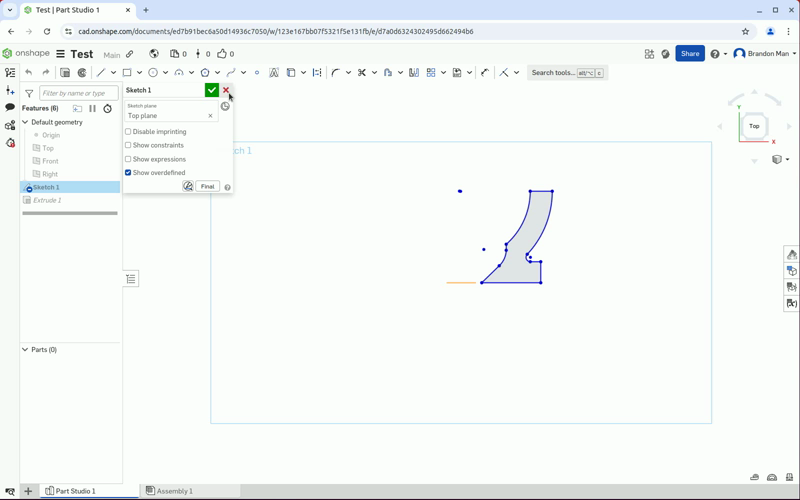
key(shift+s)
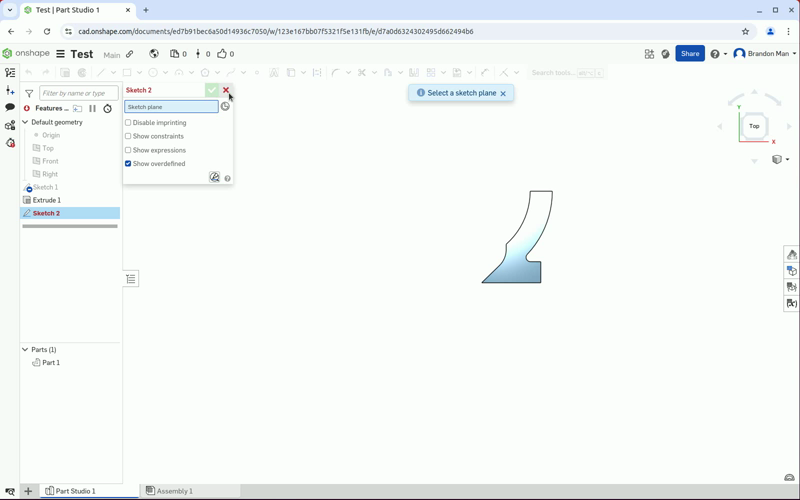
mouse_move(73, 150)
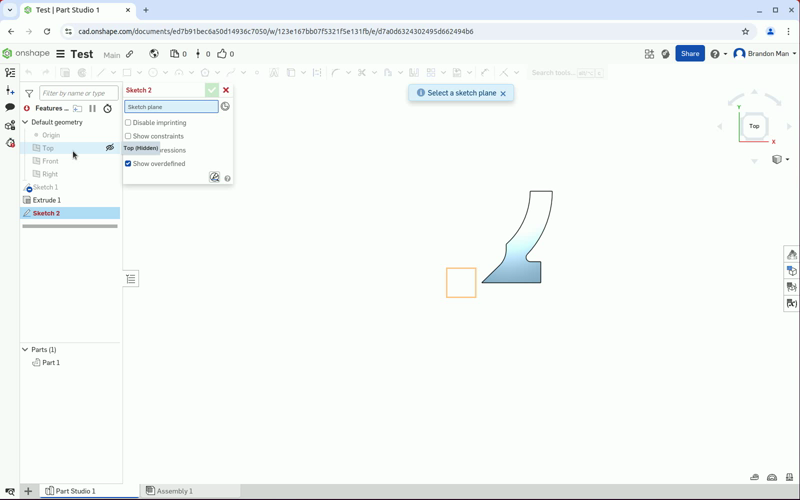
click(73, 150)
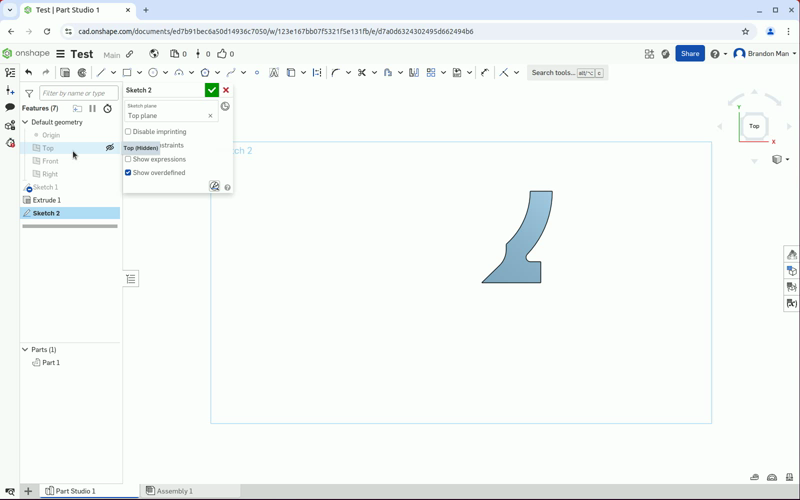
mouse_move(73, 352)
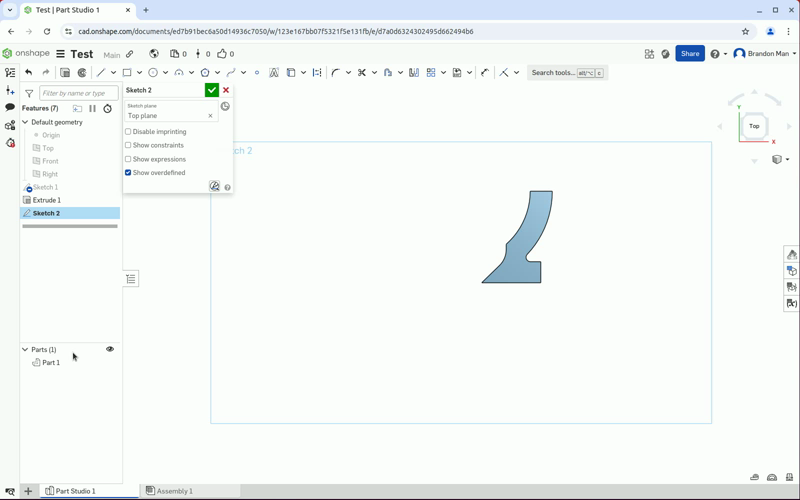
key(y)
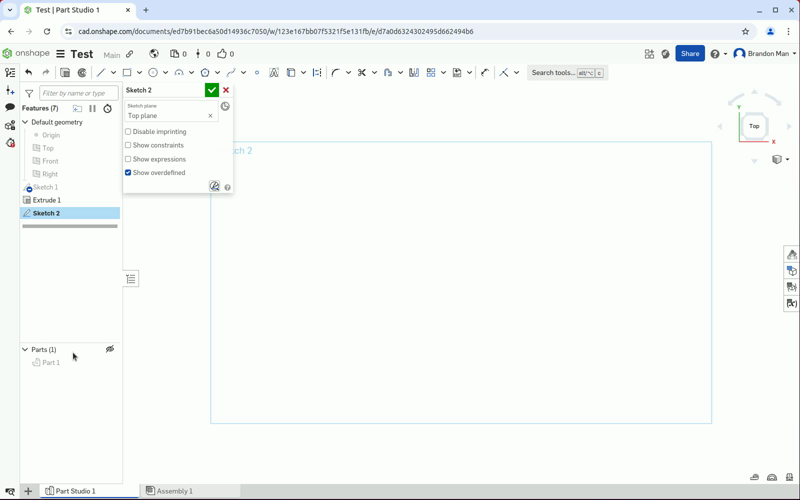
key(a)
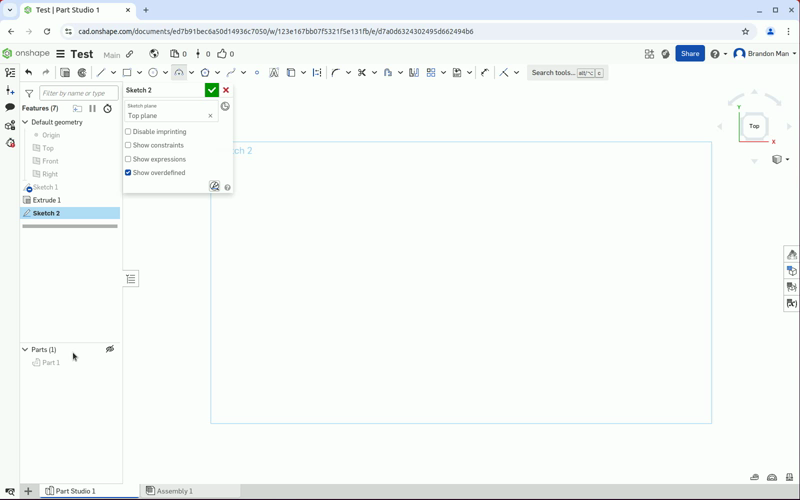
key_down(shift)
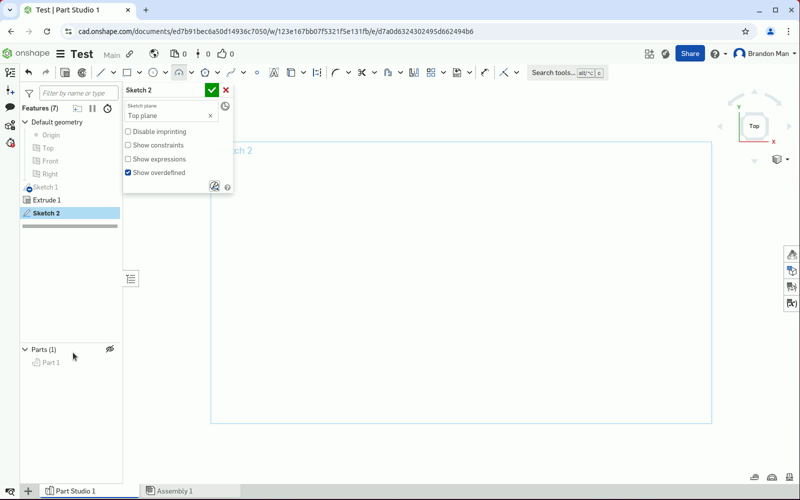
mouse_move(527, 170)
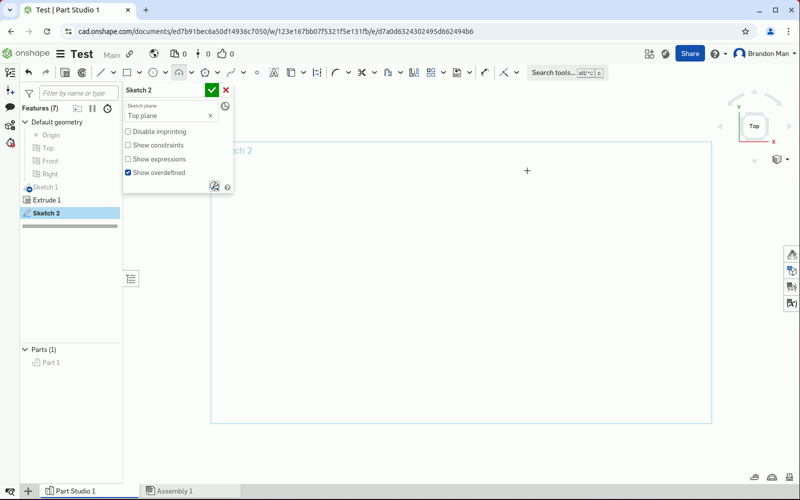
click(527, 170)
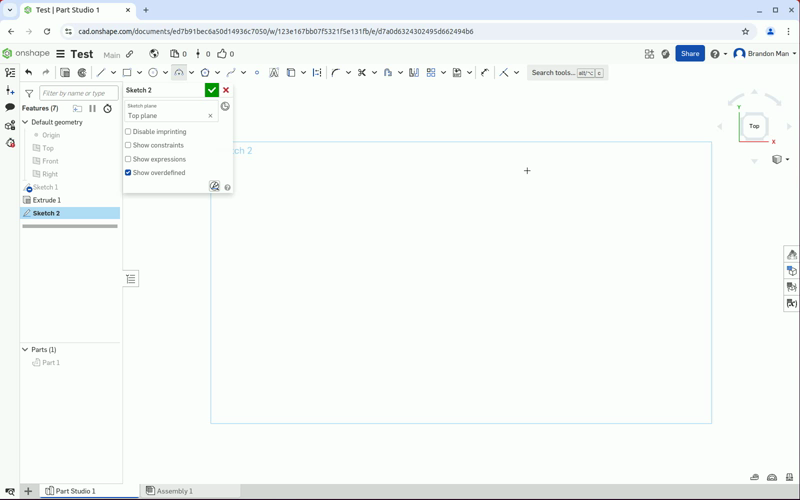
key_up(shift)
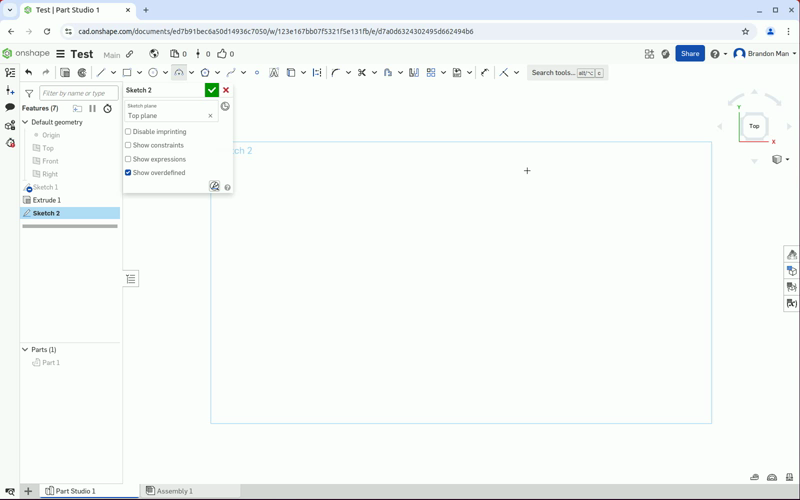
key_down(shift)
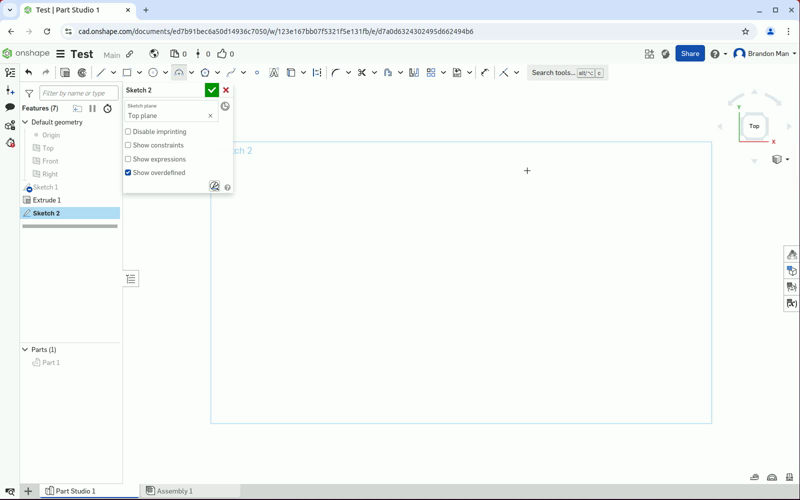
mouse_move(531, 192)
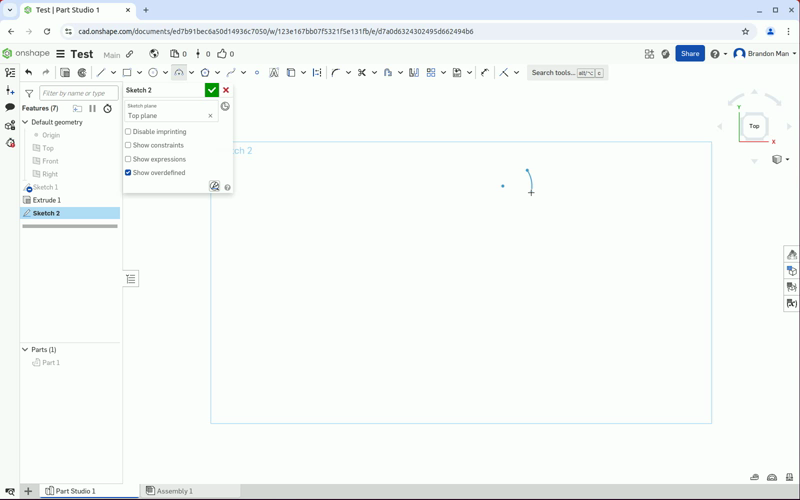
click(531, 192)
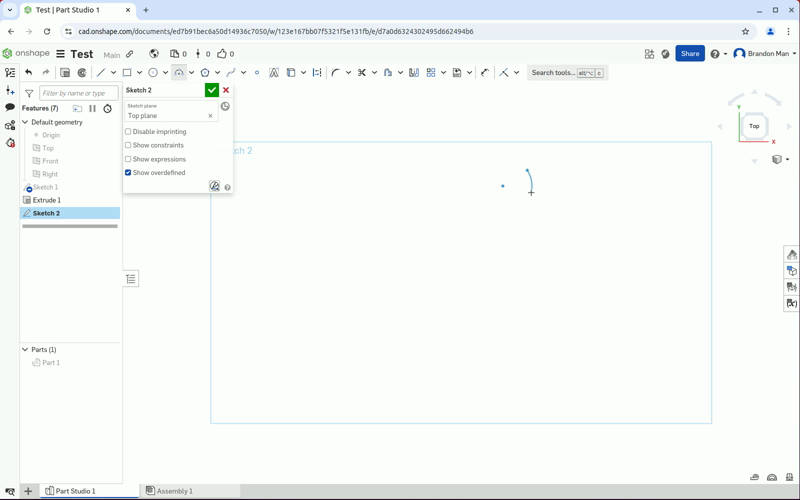
mouse_move(530, 181)
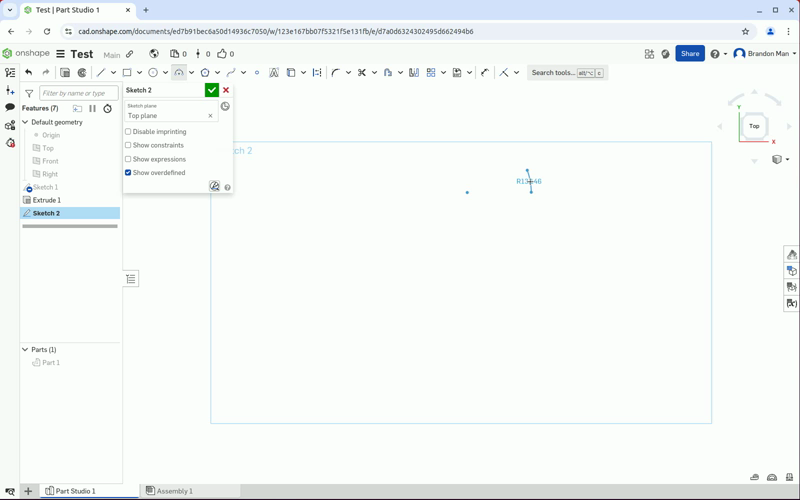
click(530, 181)
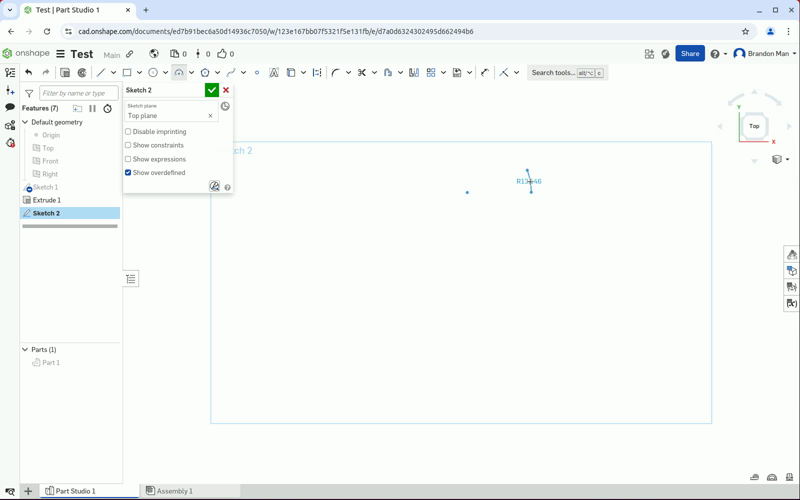
key_up(shift)
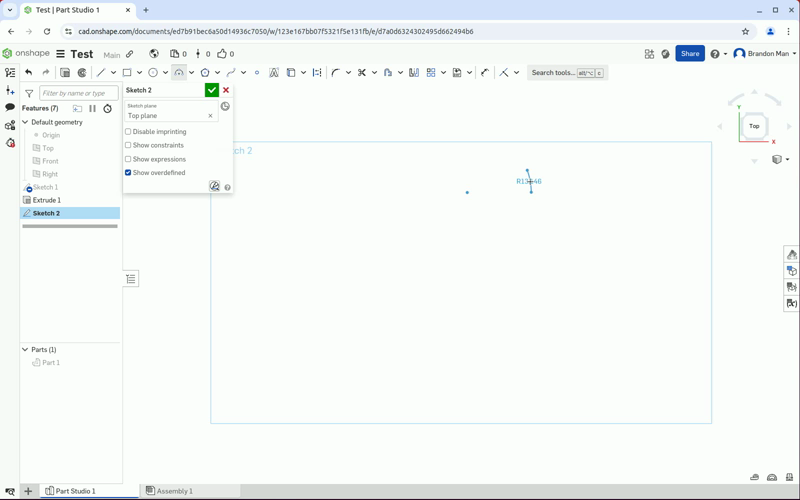
key(esc)
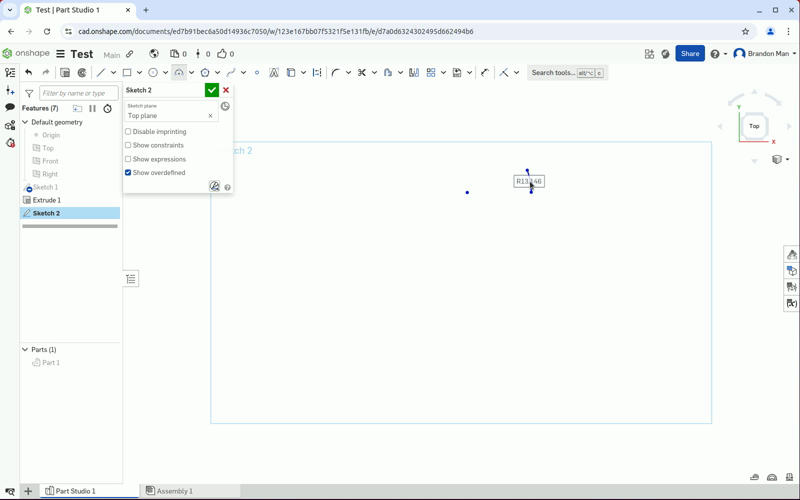
key(l)
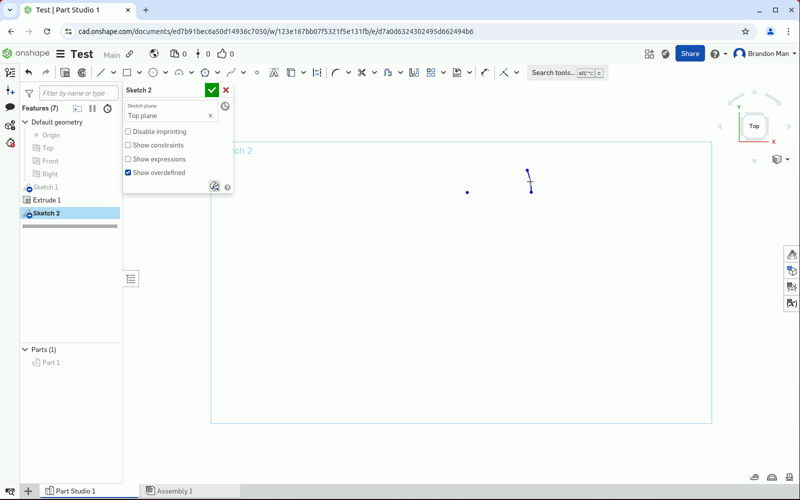
mouse_move(531, 192)
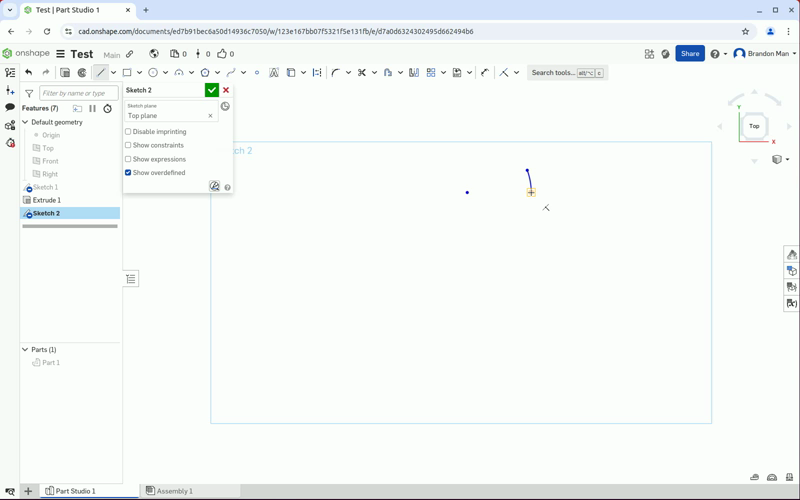
click(531, 192)
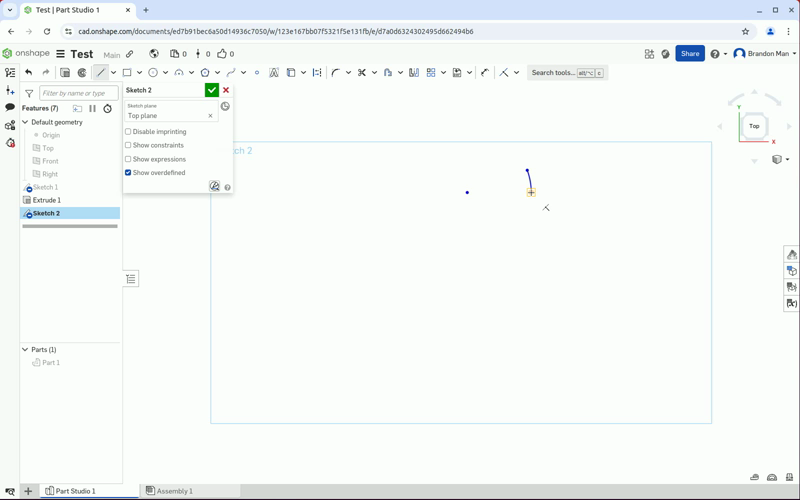
key_down(shift)
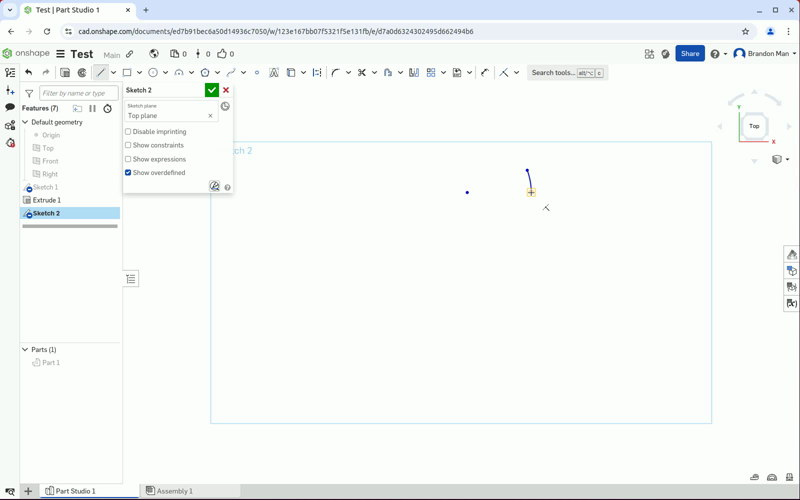
mouse_move(561, 192)
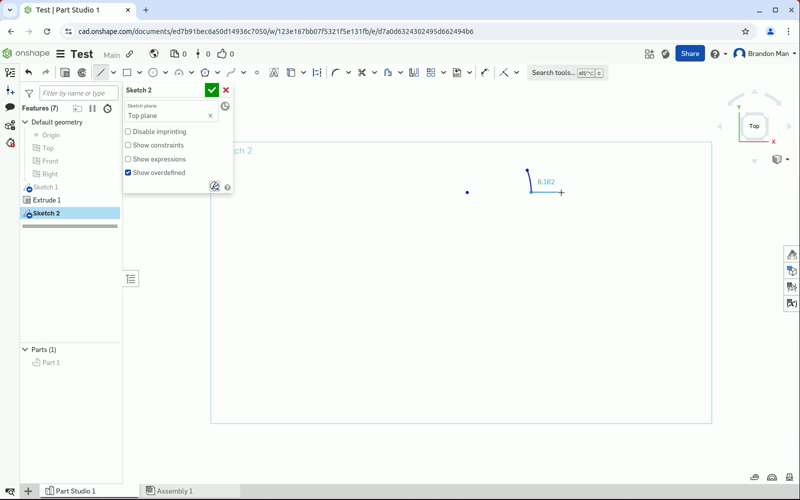
mouse_move(553, 192)
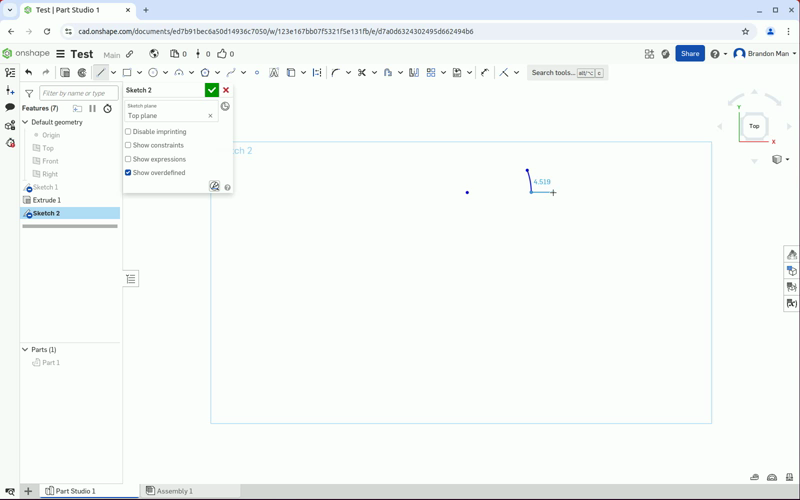
click(553, 192)
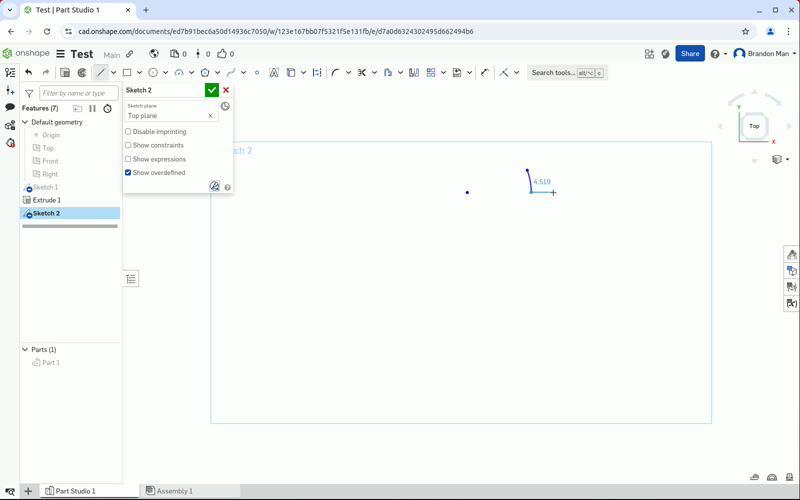
key_up(shift)
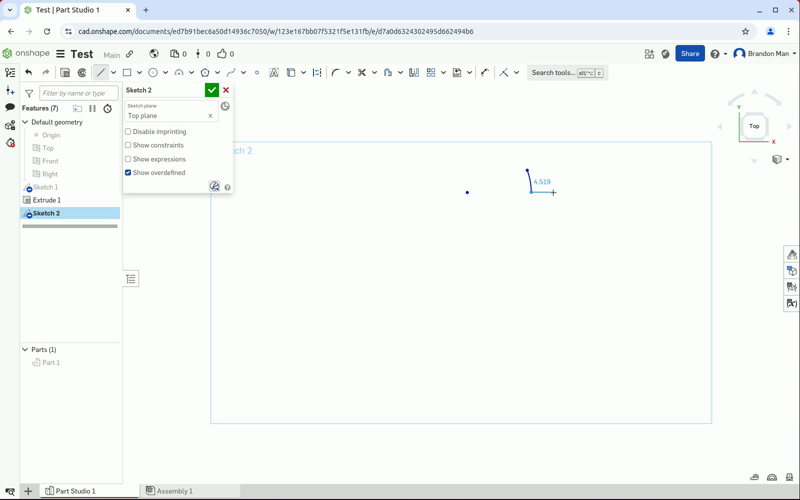
key(esc)
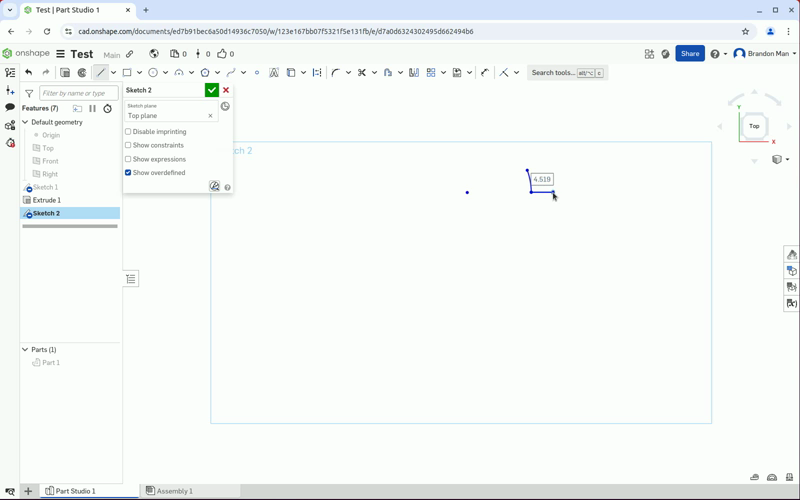
key(a)
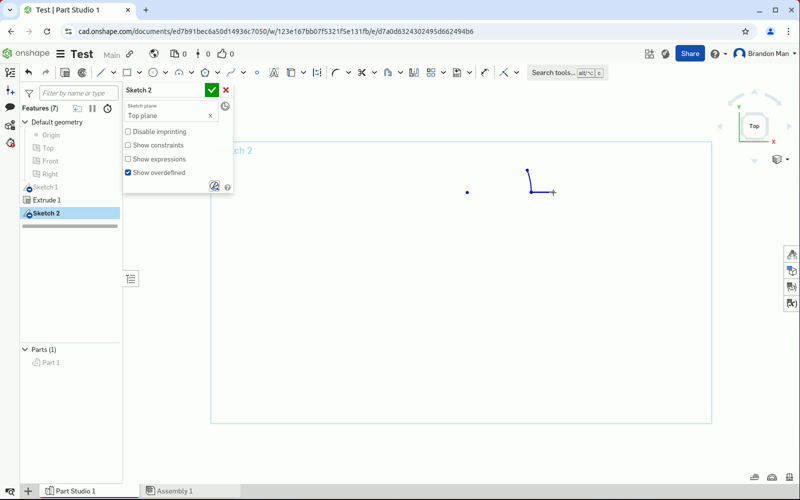
mouse_move(553, 192)
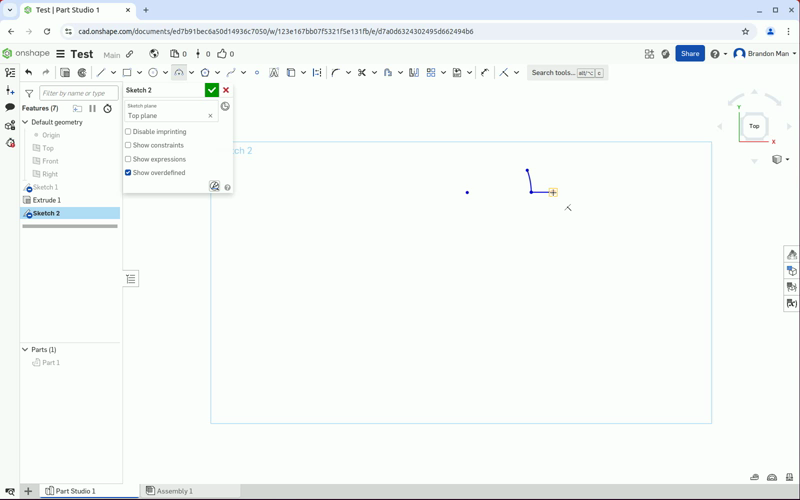
click(553, 192)
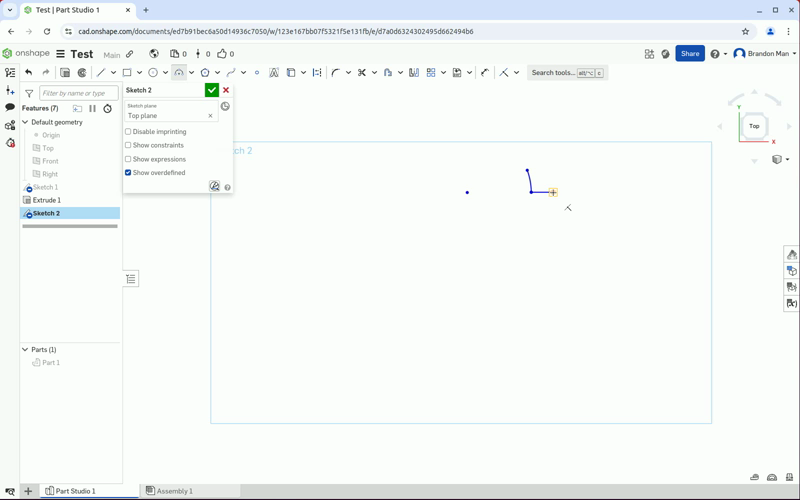
key_down(shift)
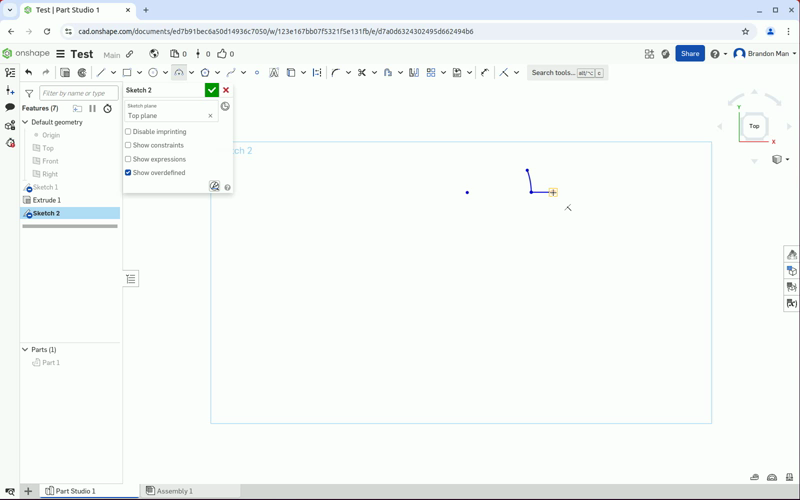
mouse_move(550, 170)
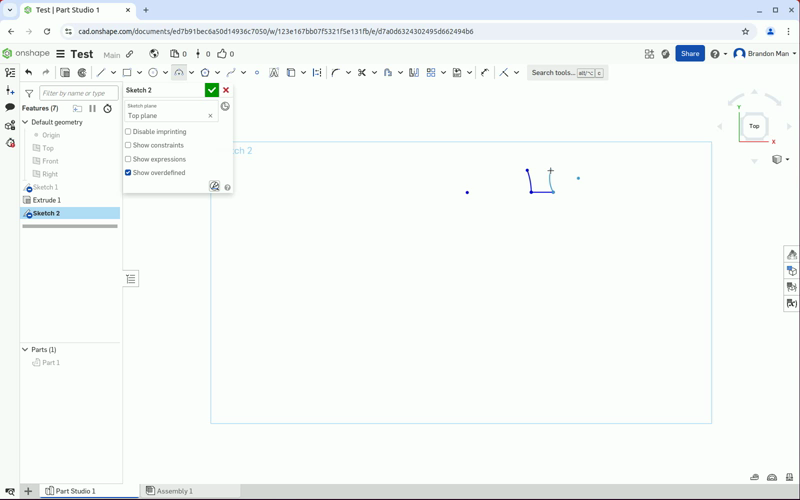
click(550, 170)
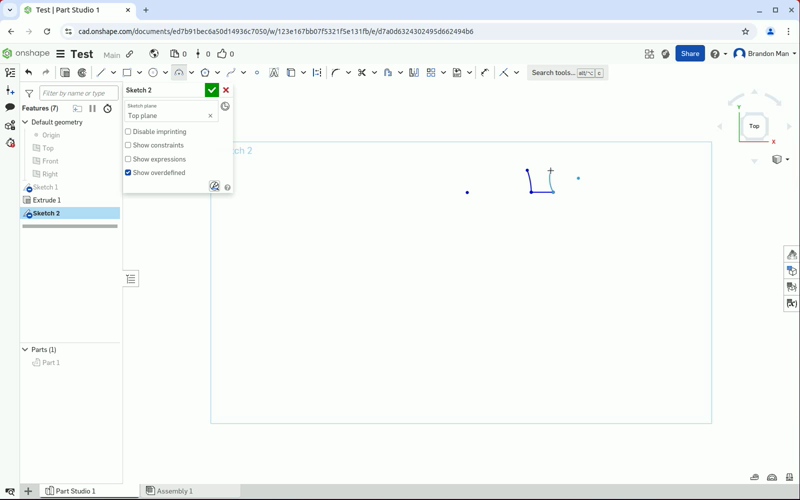
mouse_move(552, 181)
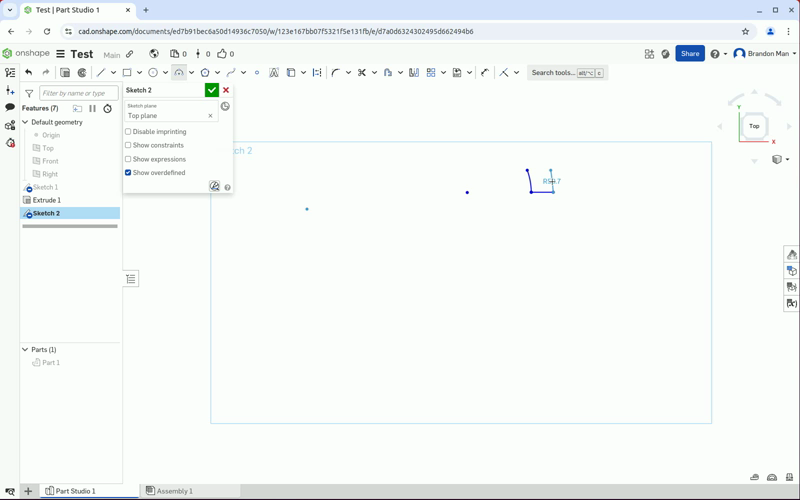
click(552, 181)
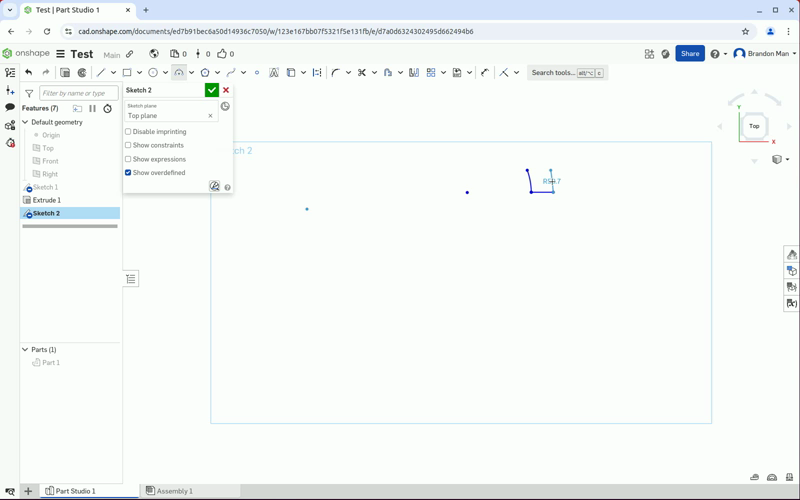
key_up(shift)
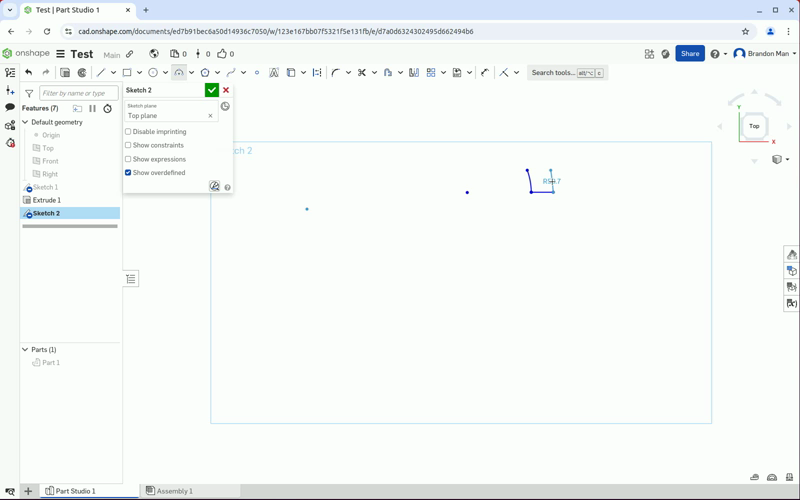
key(esc)
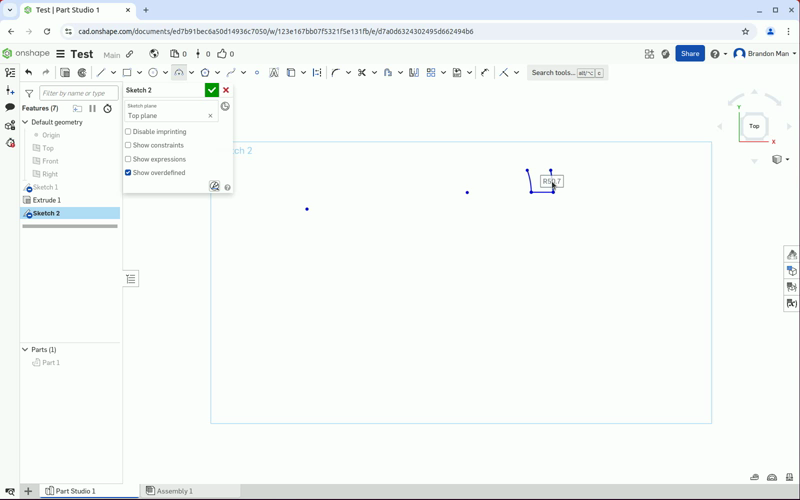
key(l)
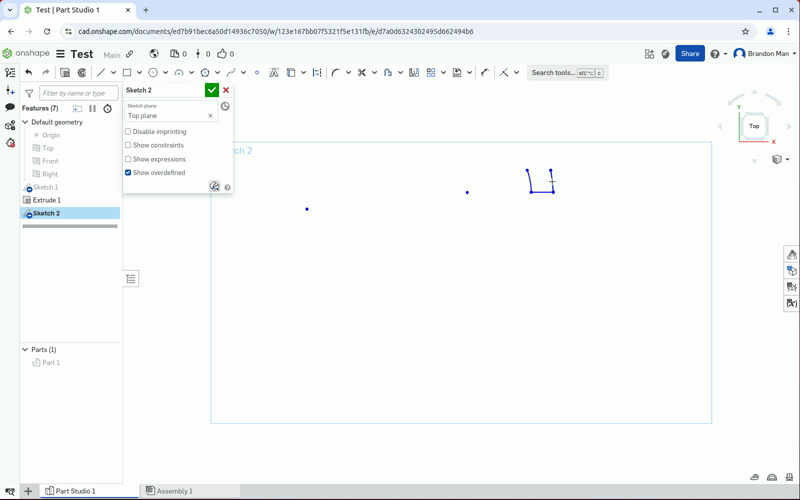
mouse_move(550, 170)
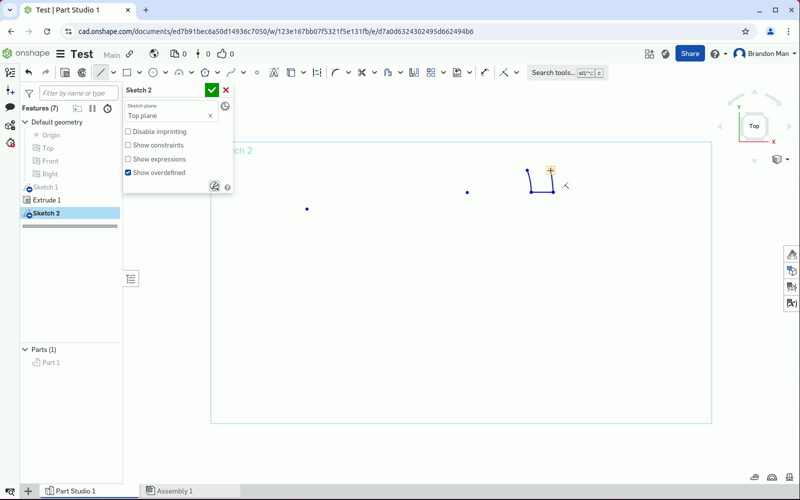
click(550, 170)
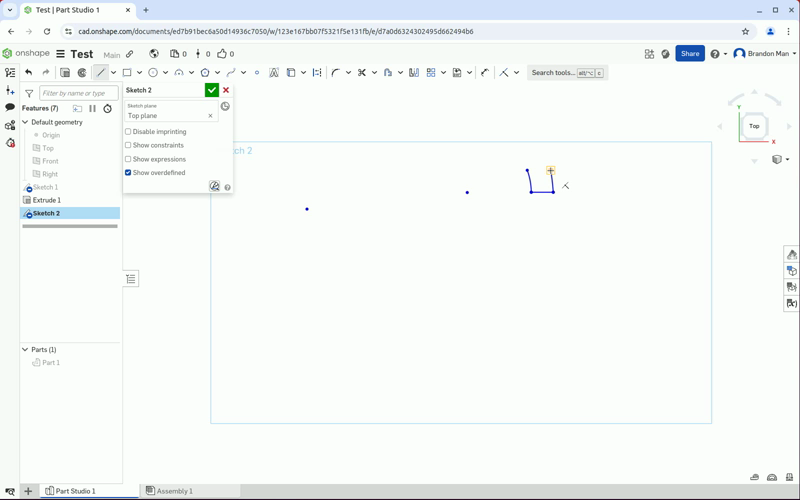
mouse_move(580, 170)
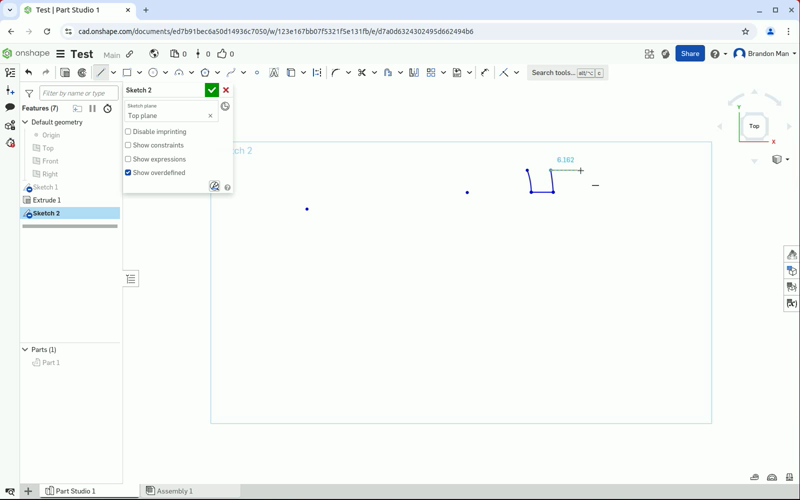
key_down(shift)
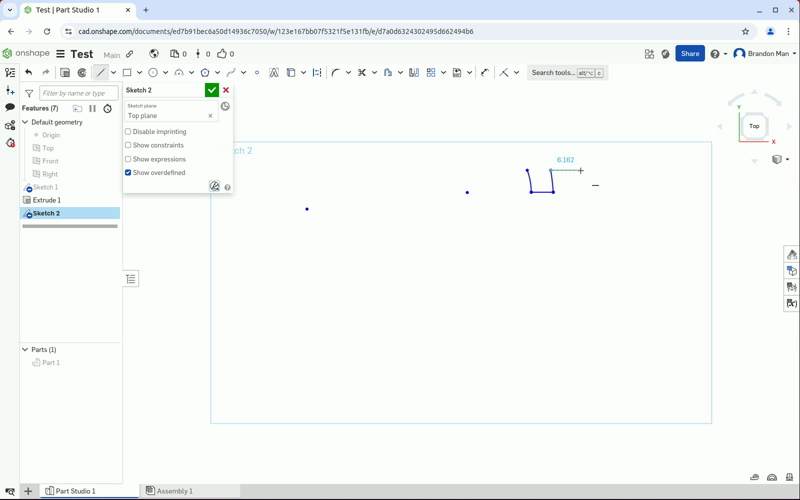
mouse_move(527, 170)
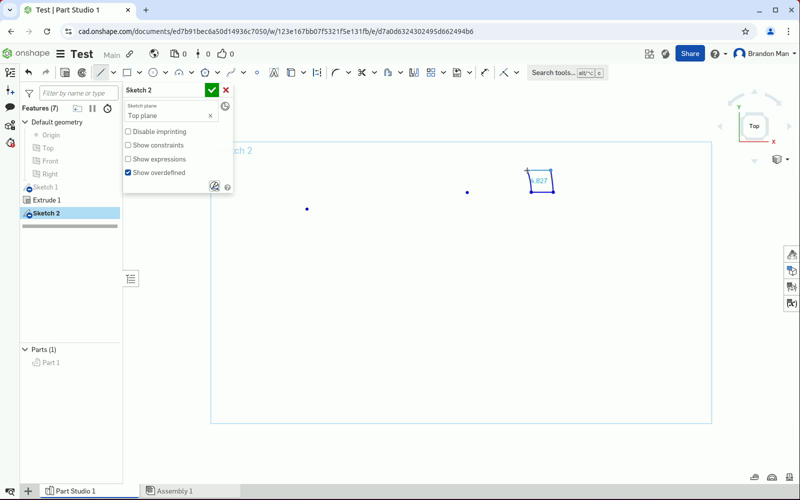
key_up(shift)
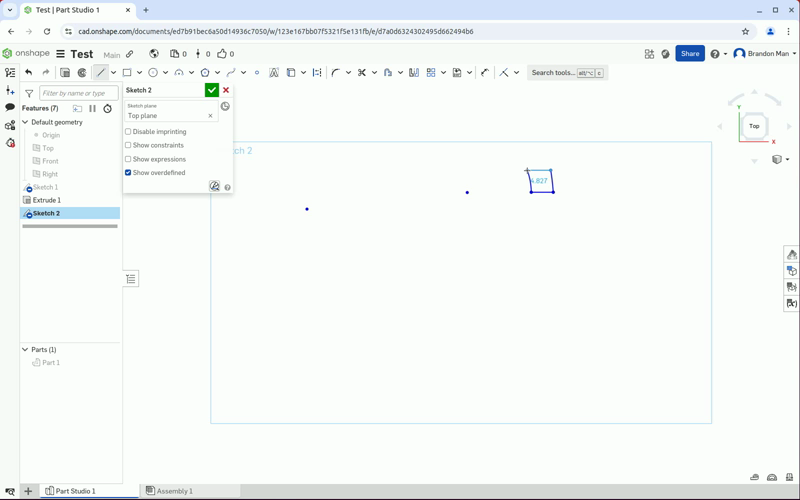
click(527, 170)
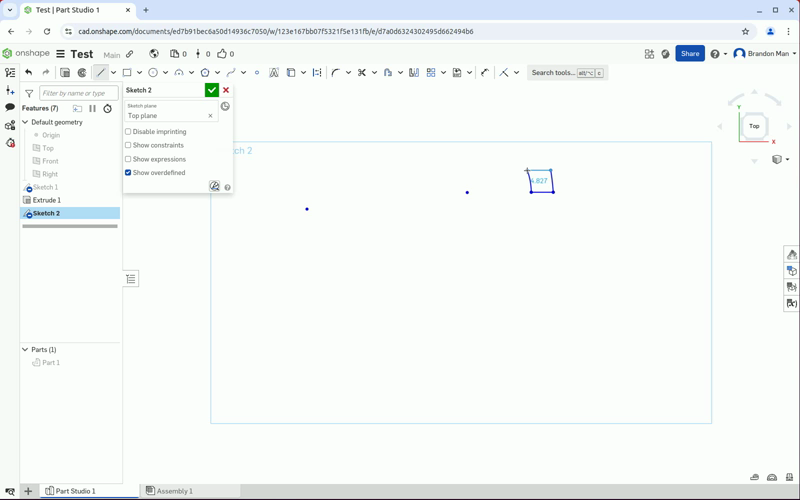
key(esc)
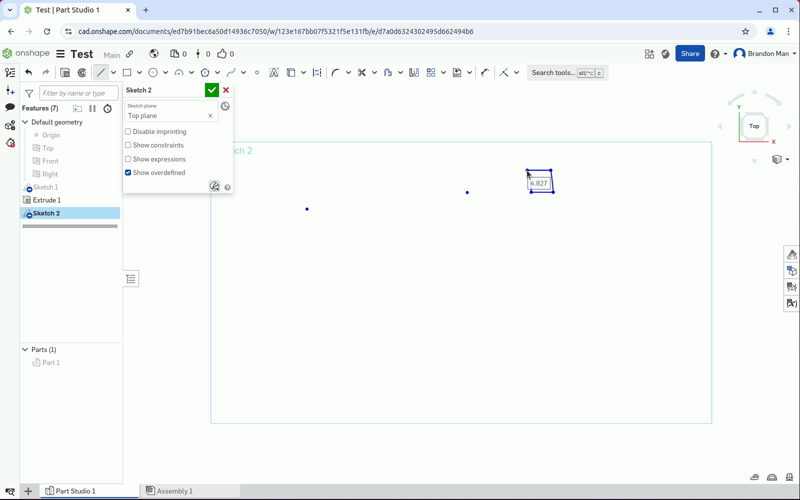
mouse_move(537, 189)
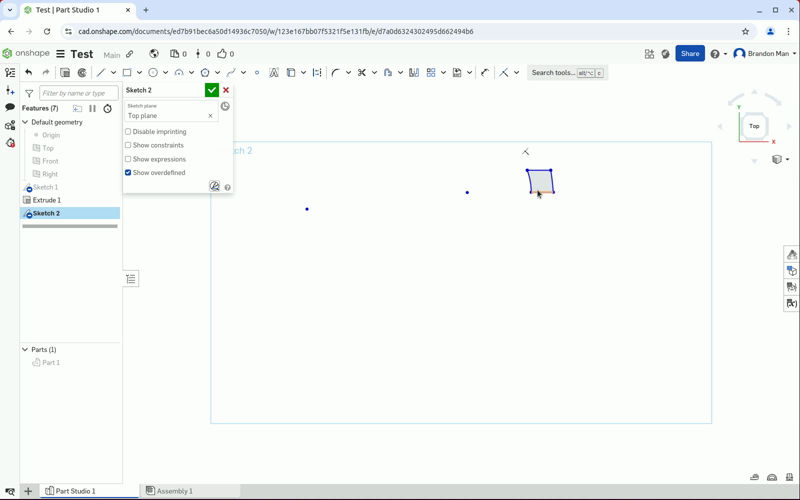
scroll(6)
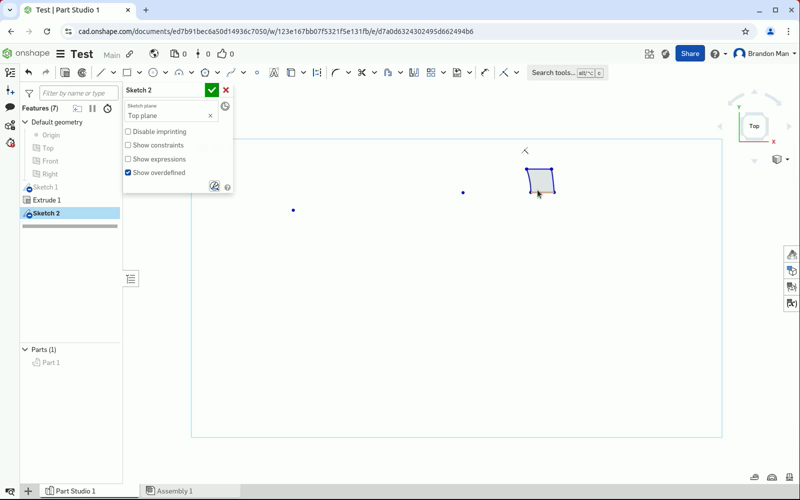
scroll(6)
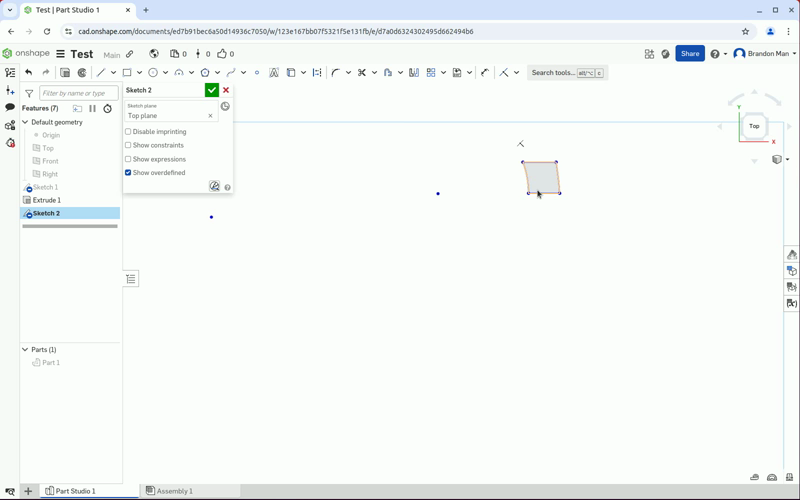
scroll(6)
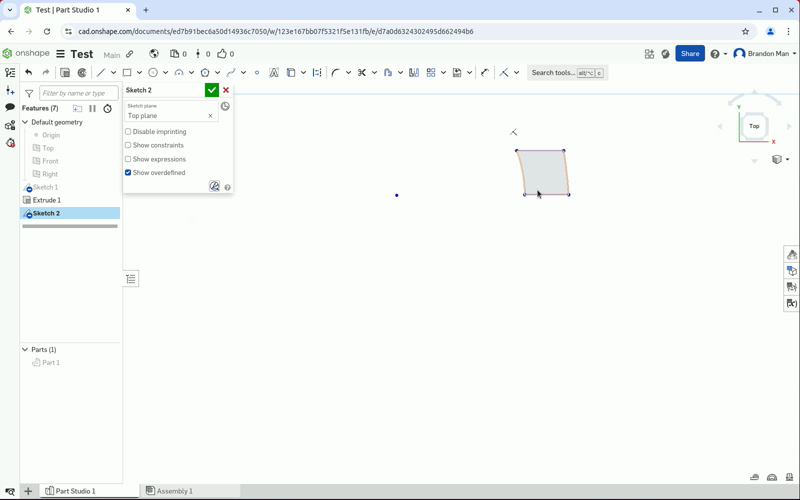
scroll(6)
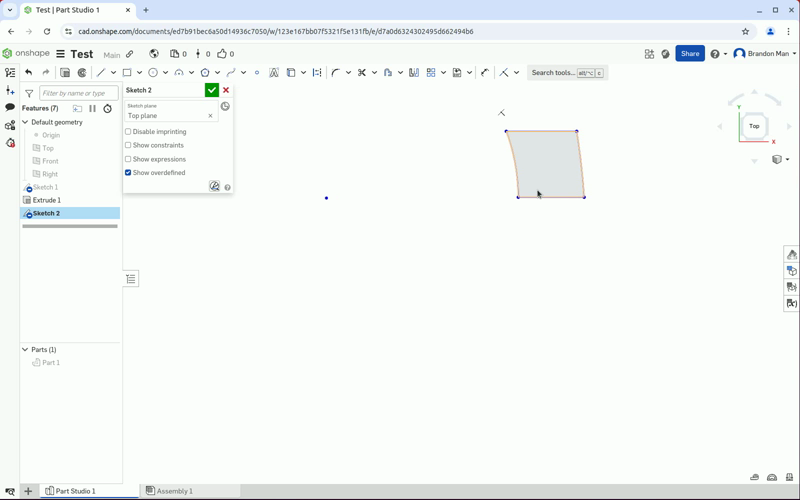
scroll(6)
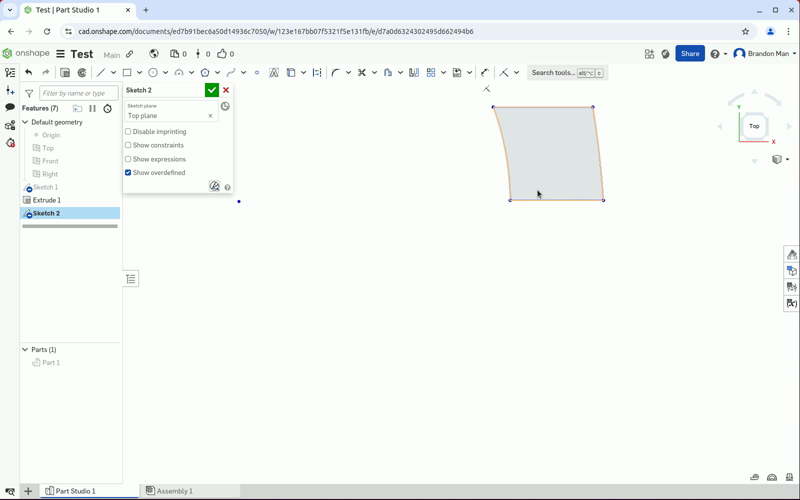
scroll(6)
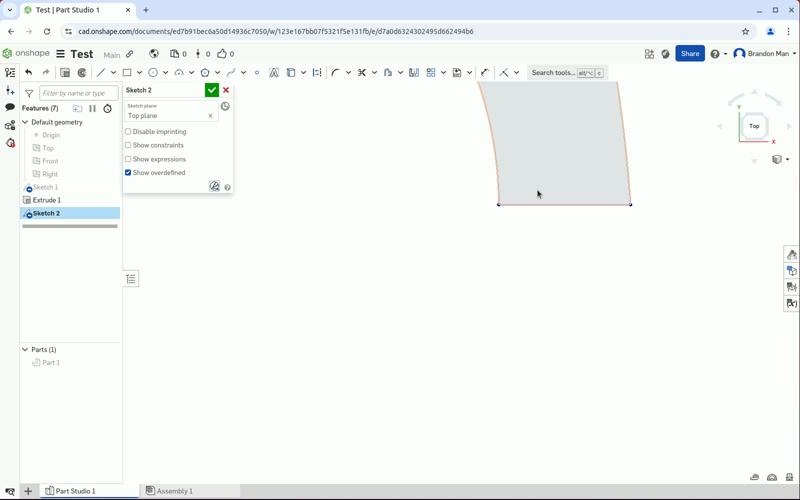
scroll(6)
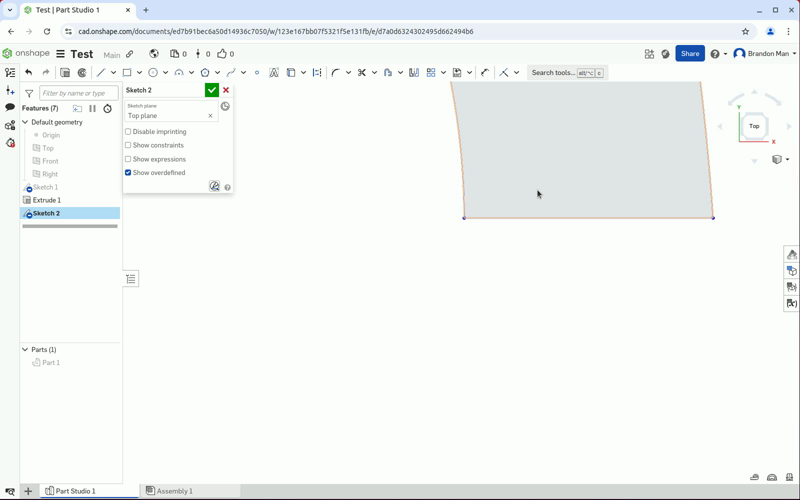
click(537, 189)
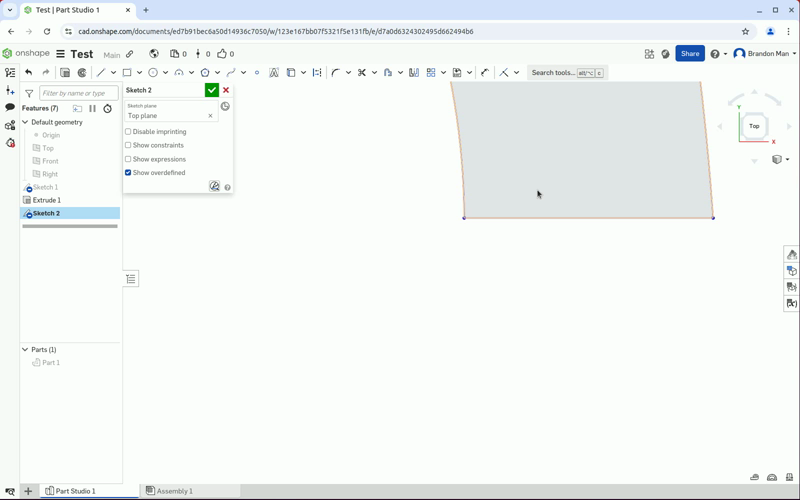
scroll(-6)
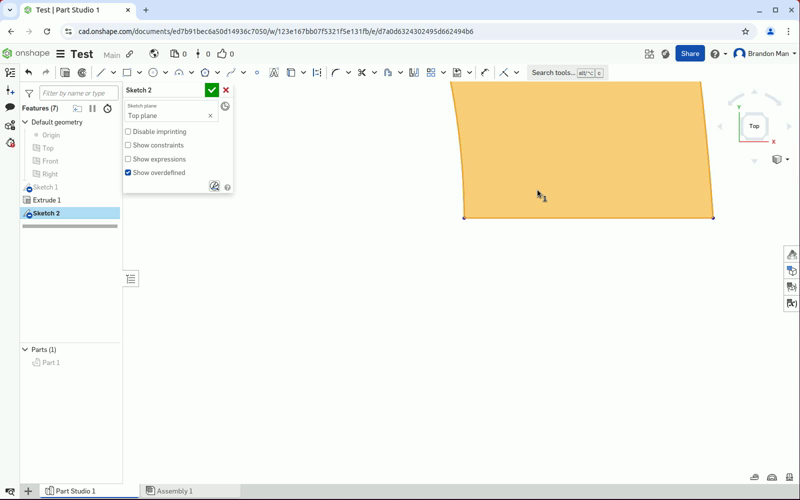
scroll(-6)
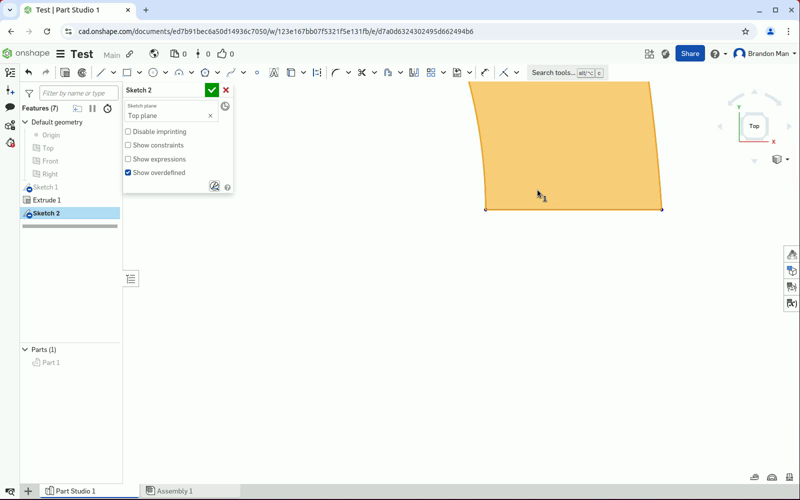
scroll(-6)
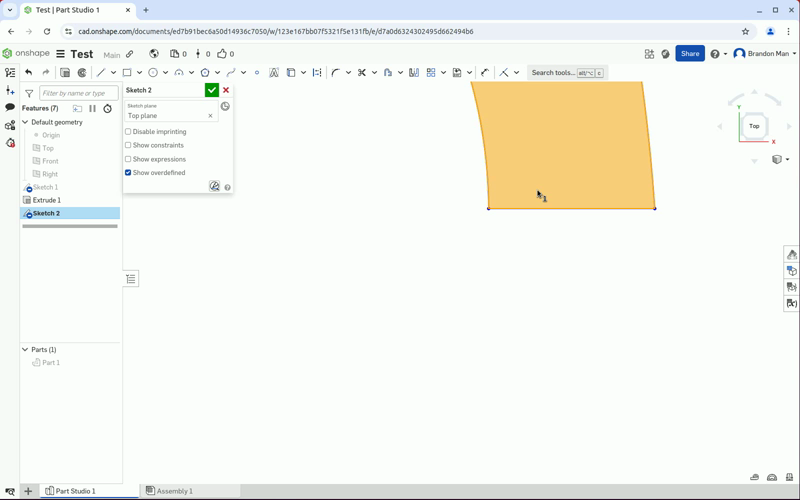
scroll(-6)
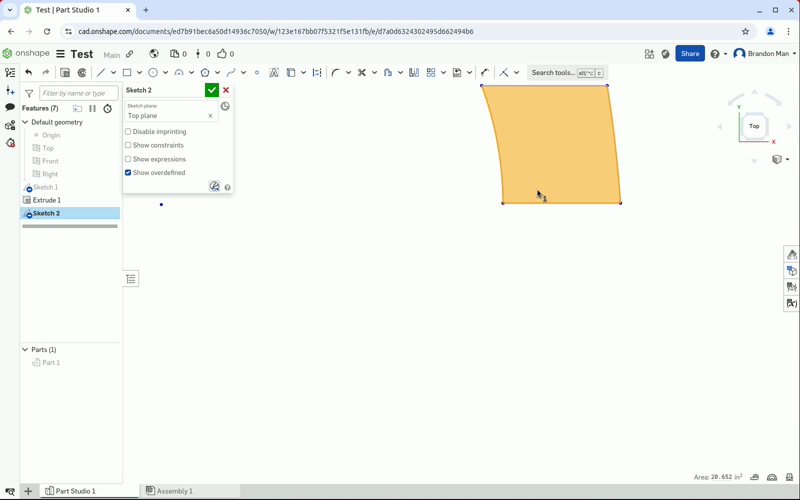
scroll(-6)
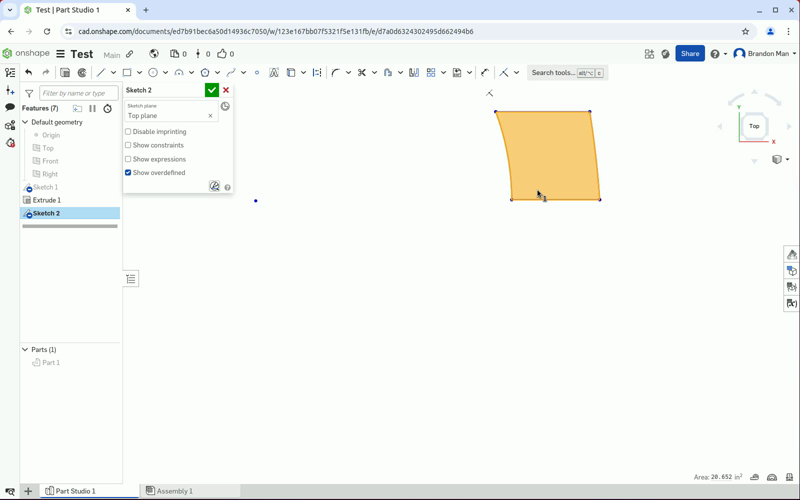
scroll(-6)
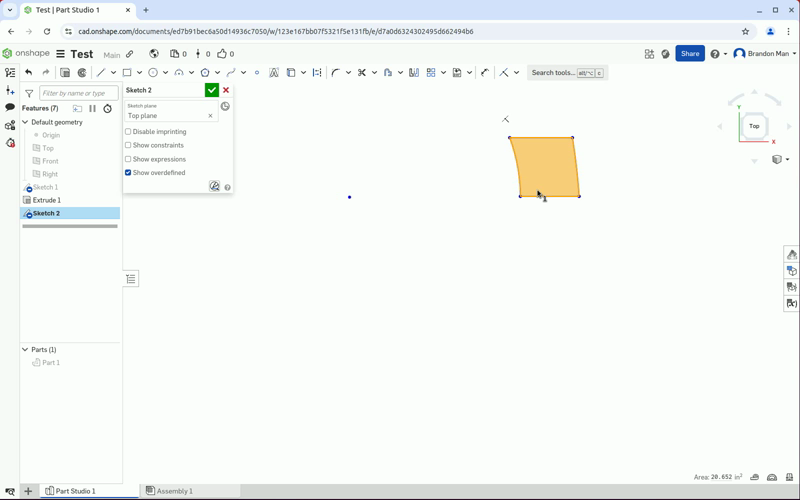
scroll(-6)
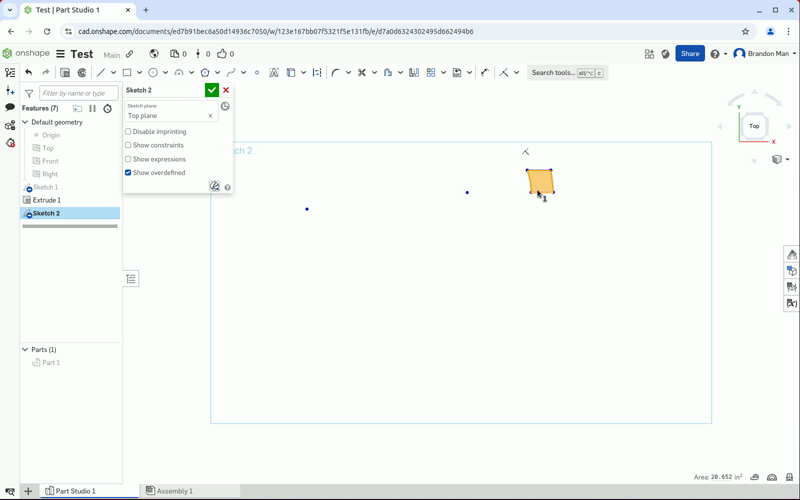
mouse_move(73, 352)
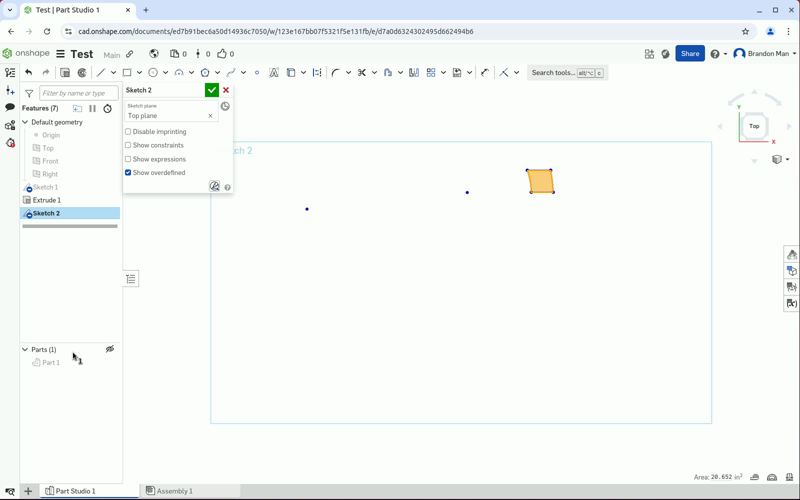
key(shift+y)
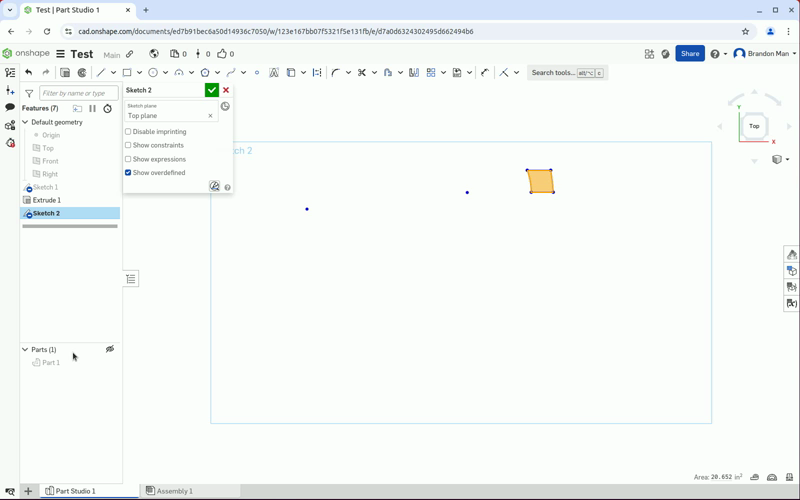
key(shift+e)
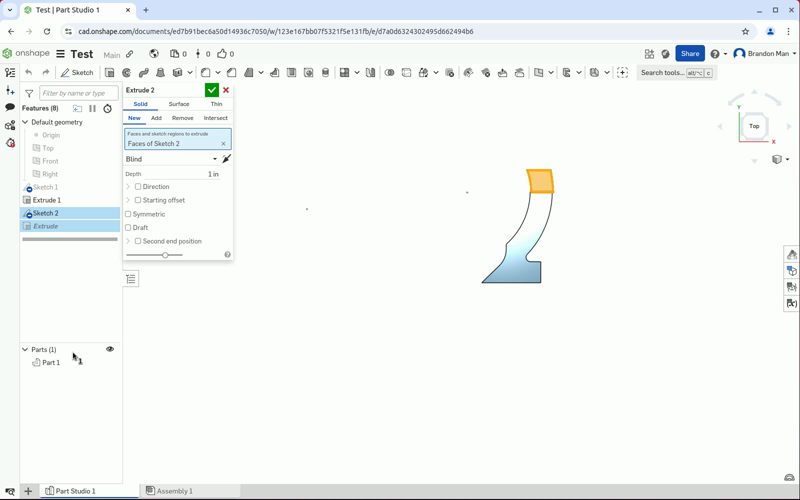
mouse_move(143, 106)
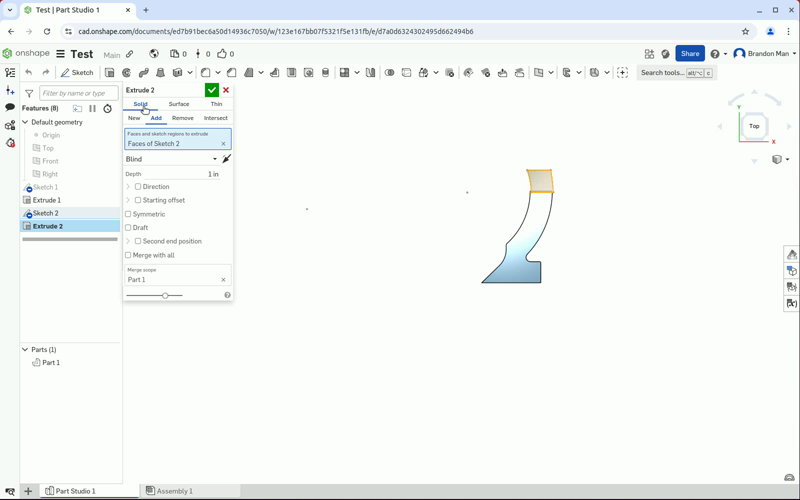
click(143, 106)
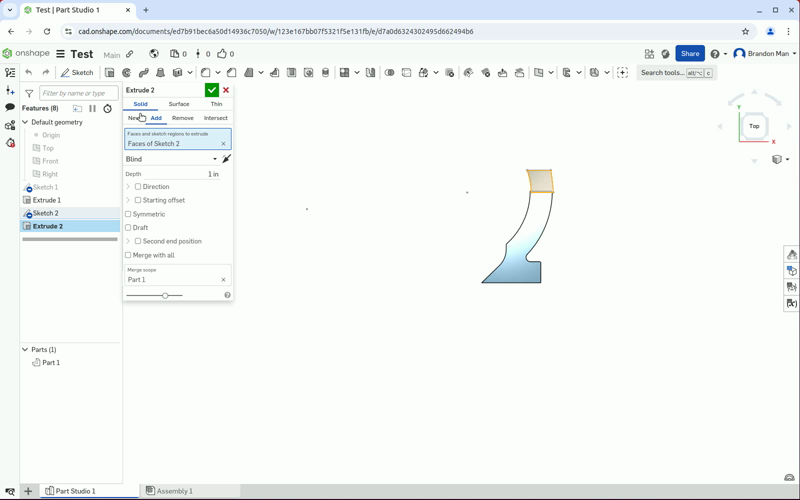
mouse_move(137, 120)
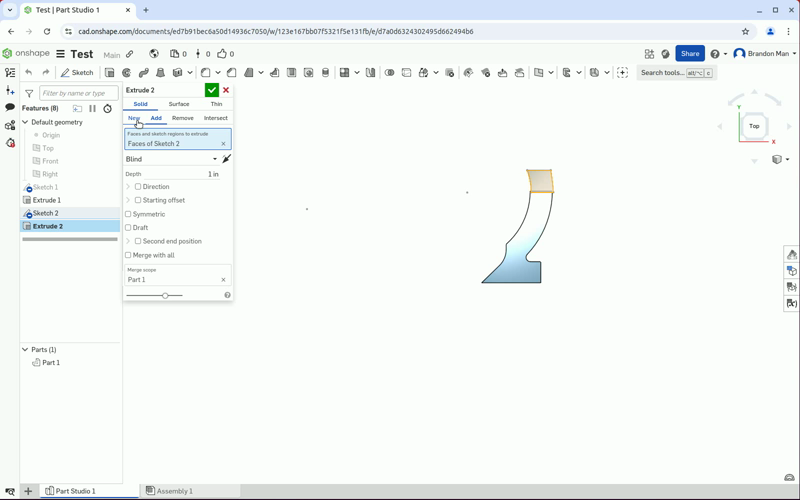
click(137, 120)
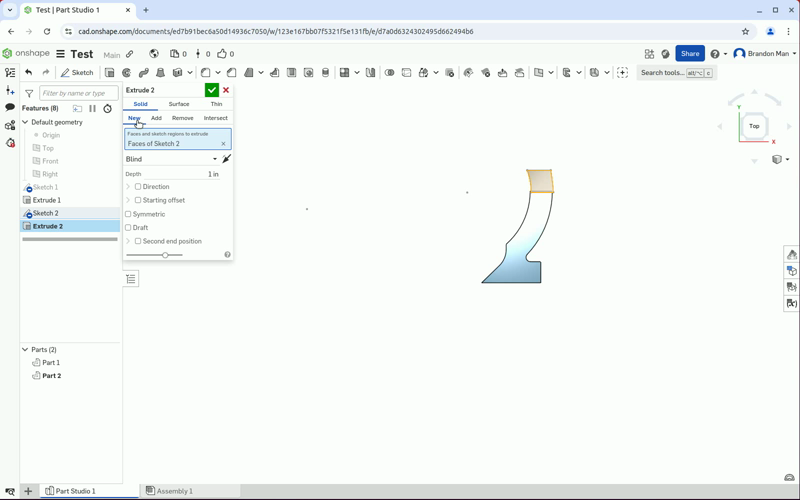
key(tab, 4)
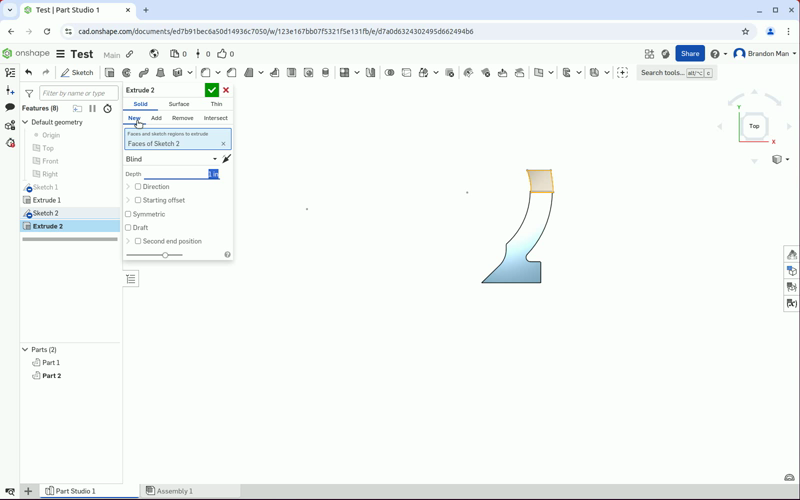
text(3.852)
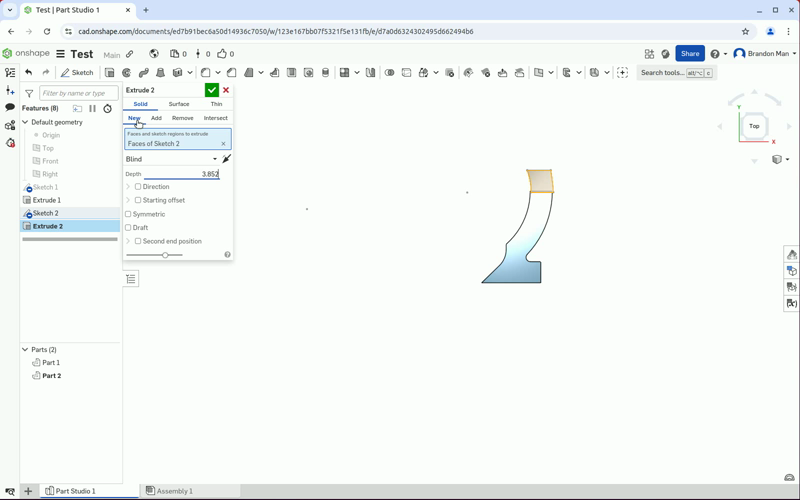
key(tab, 3)
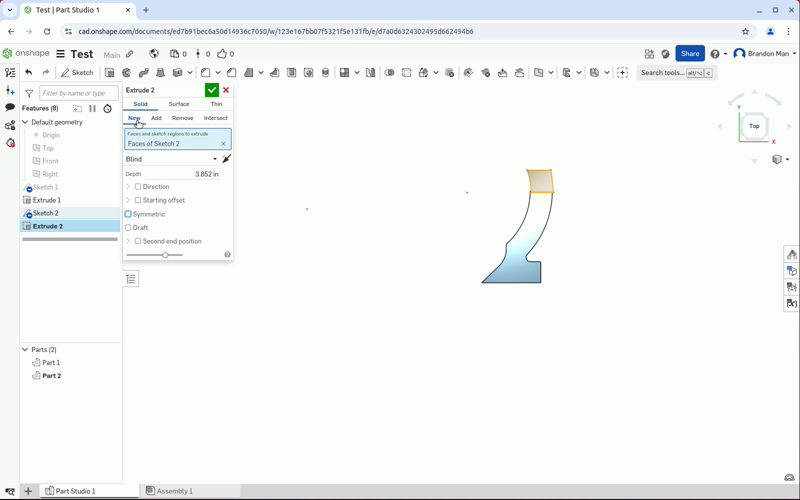
key(space)
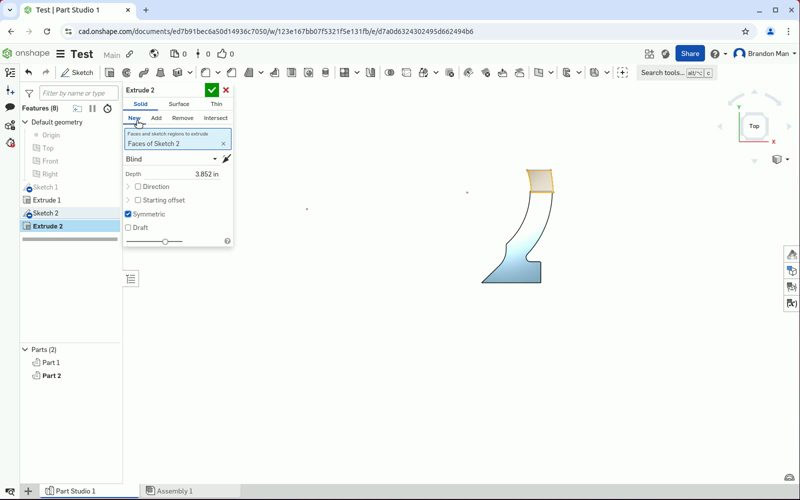
key(enter)
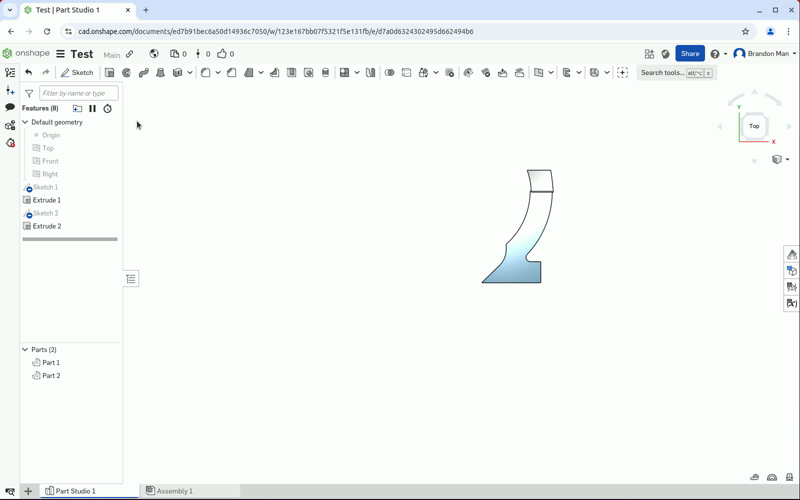
key(shift+h)
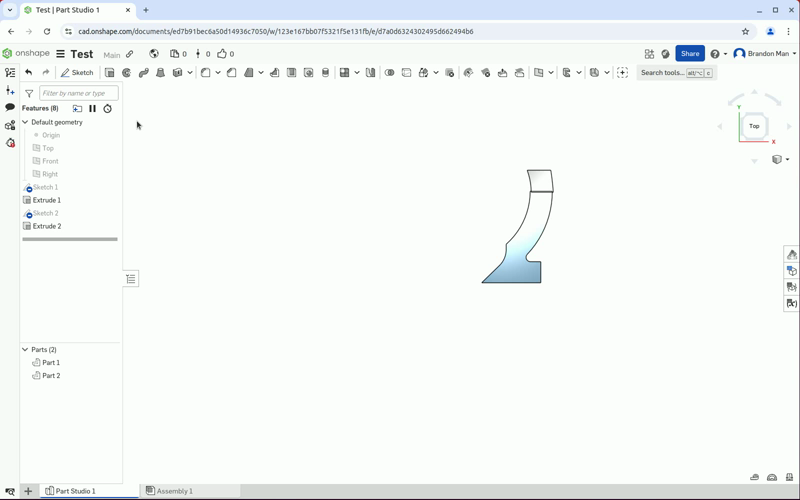
key(shift+h)
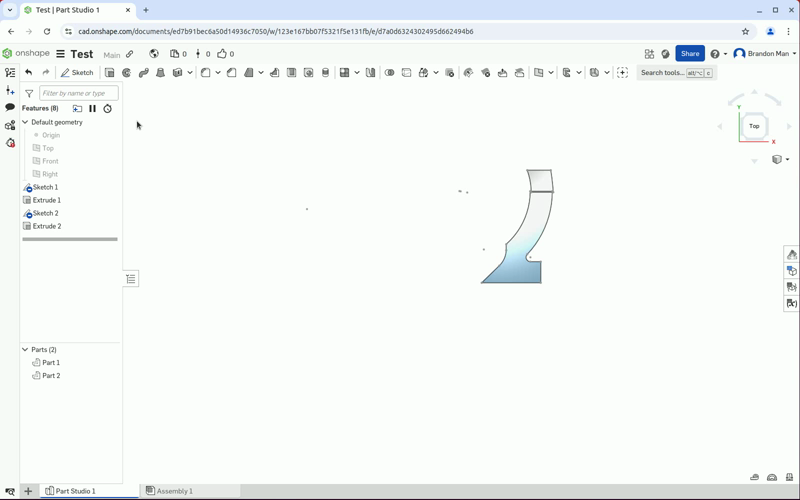
key(shift+7)
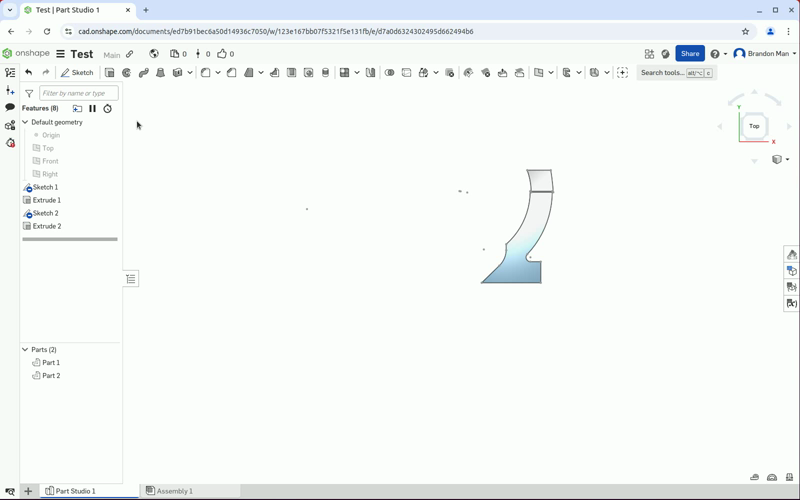
key(up, 3)
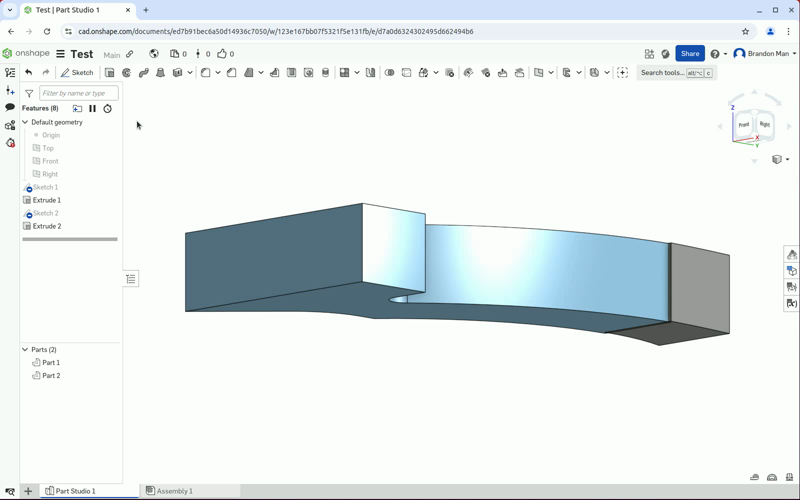
key(left, 3)
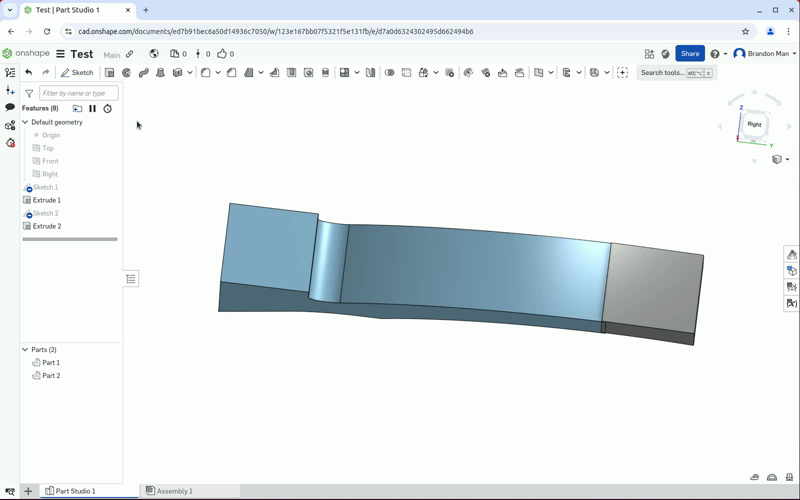
key(right, 3)
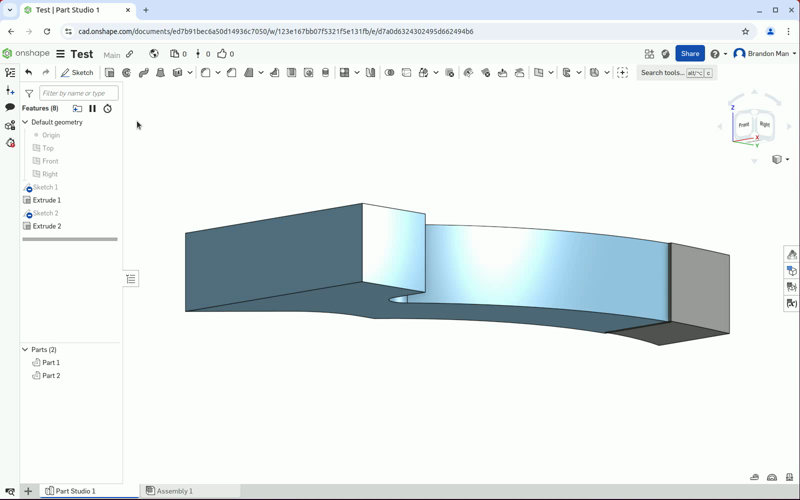
key(down, 3)
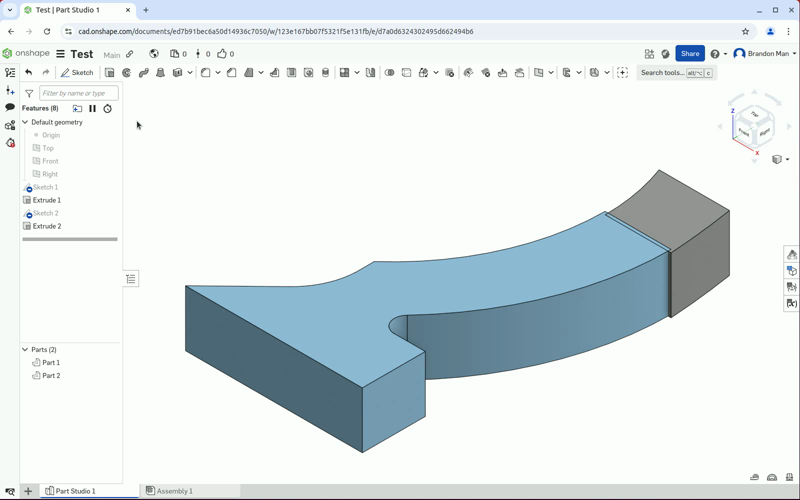
mouse_move(73, 189)
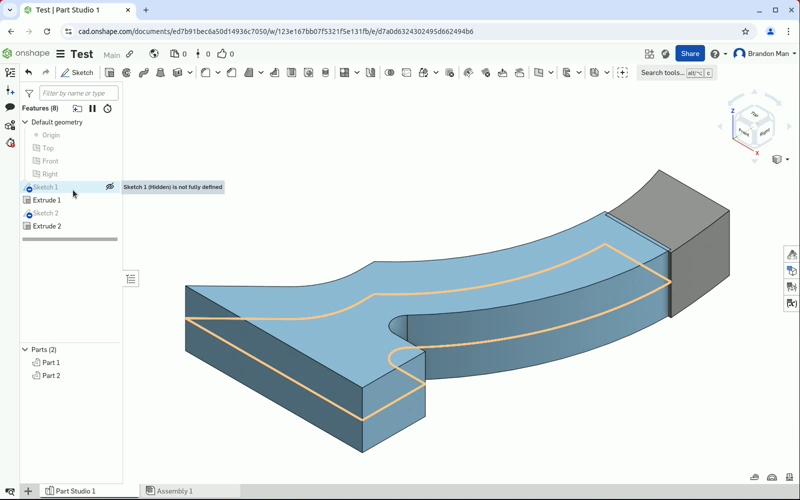
click(73, 189)